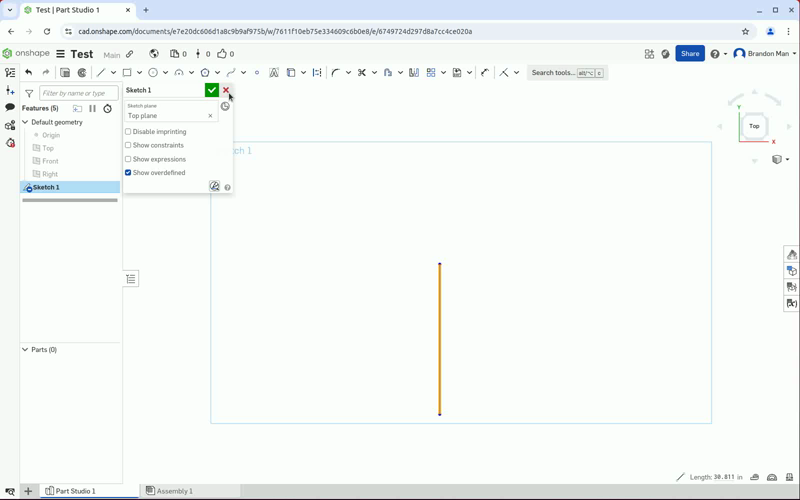
key(shift+h)
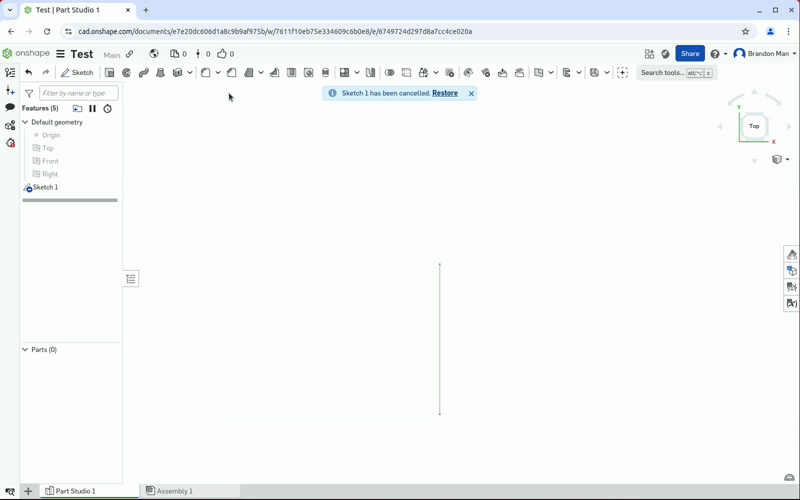
key(shift+s)
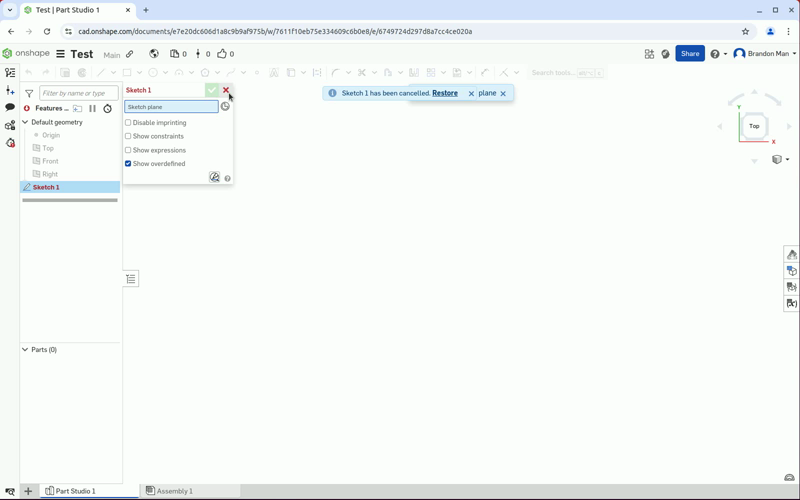
mouse_move(73, 150)
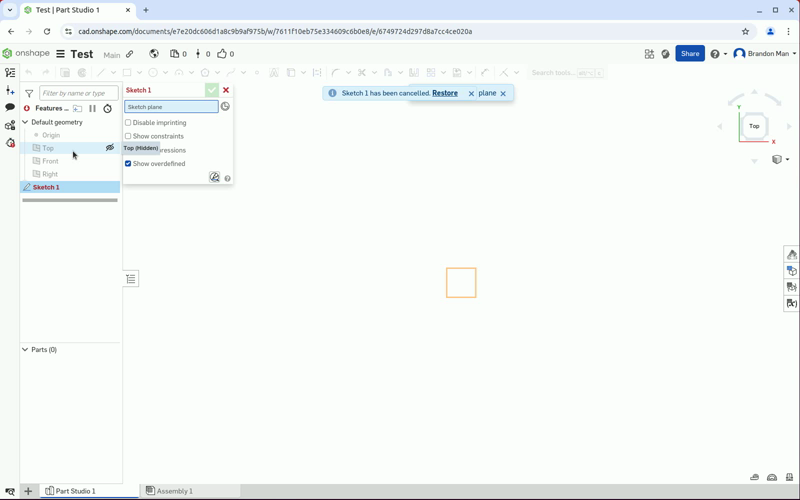
click(73, 150)
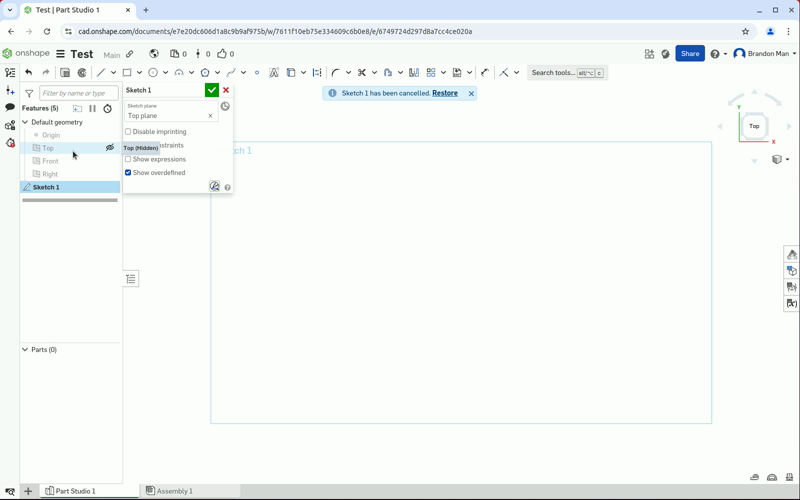
mouse_move(73, 352)
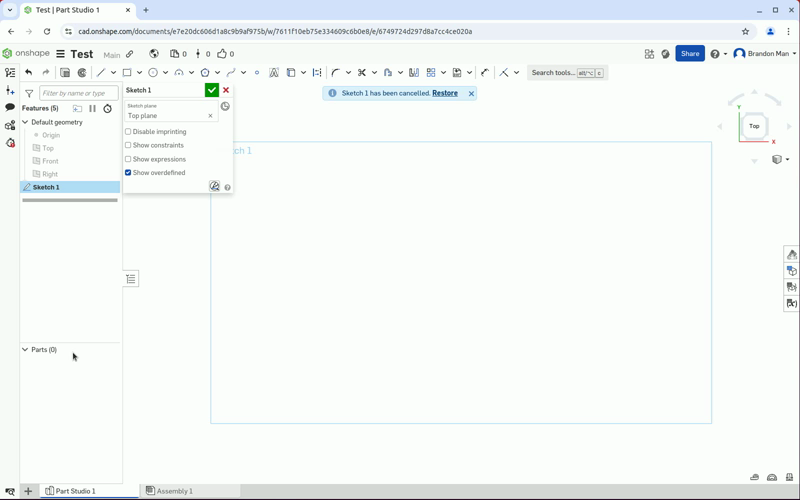
key(y)
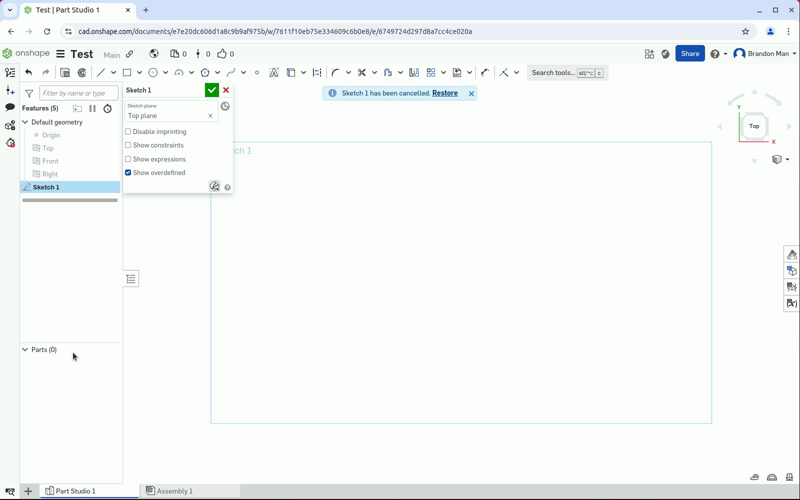
key(c)
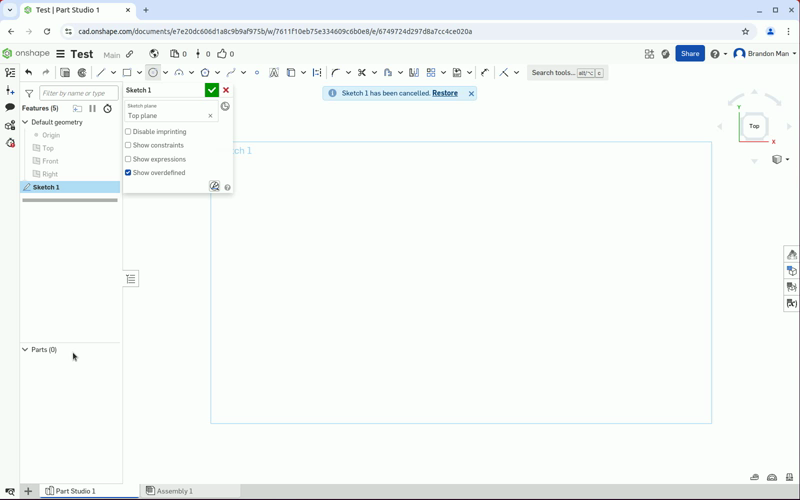
key_down(shift)
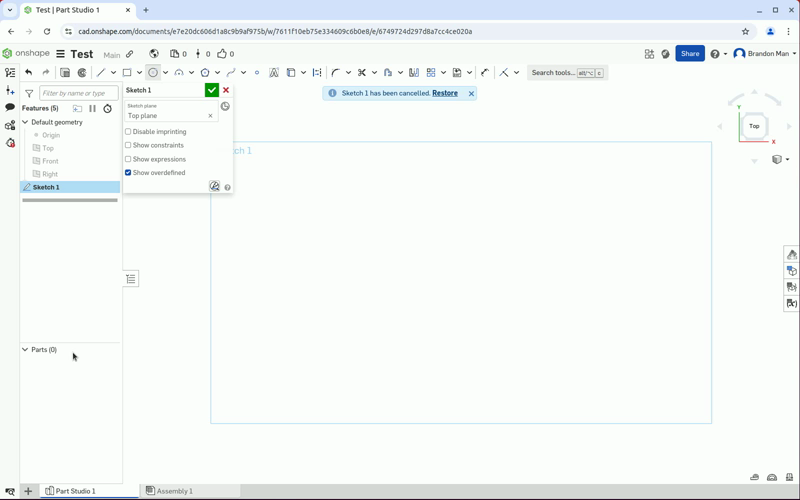
mouse_move(461, 282)
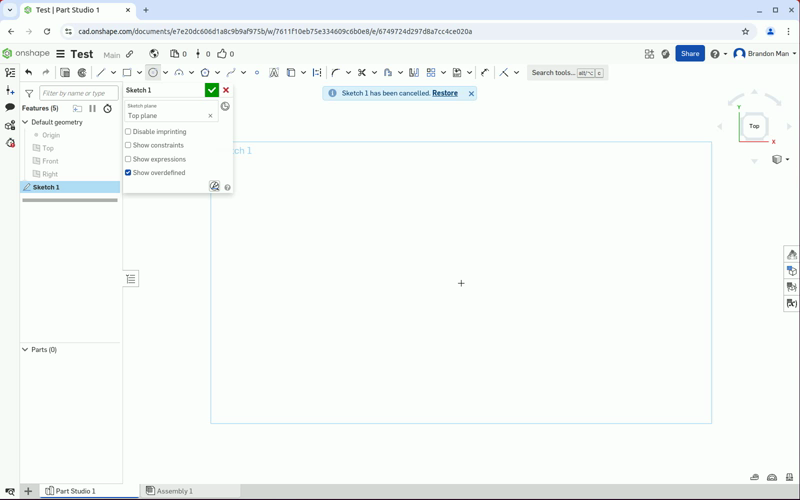
click(461, 282)
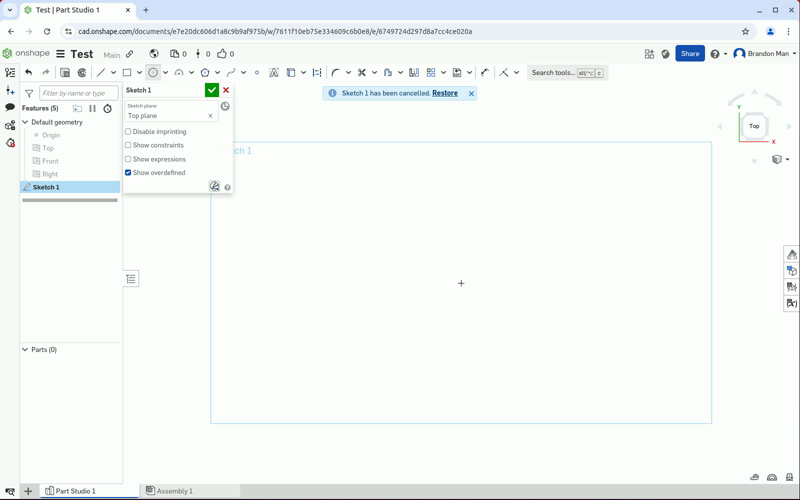
key_up(shift)
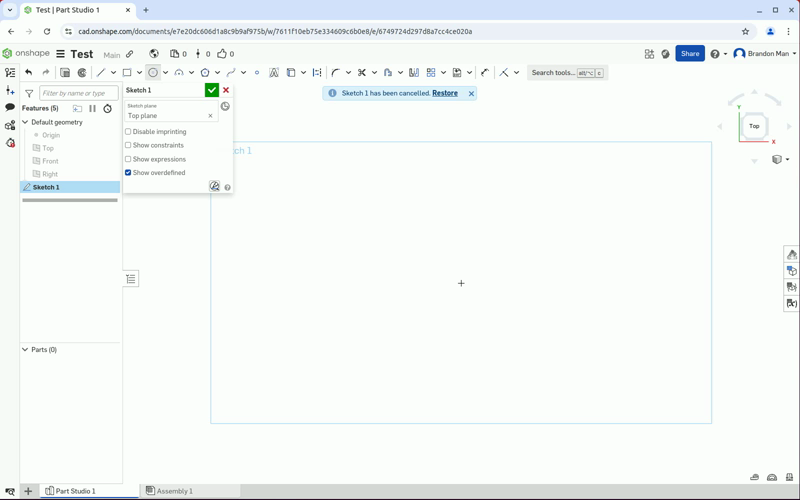
mouse_move(532, 282)
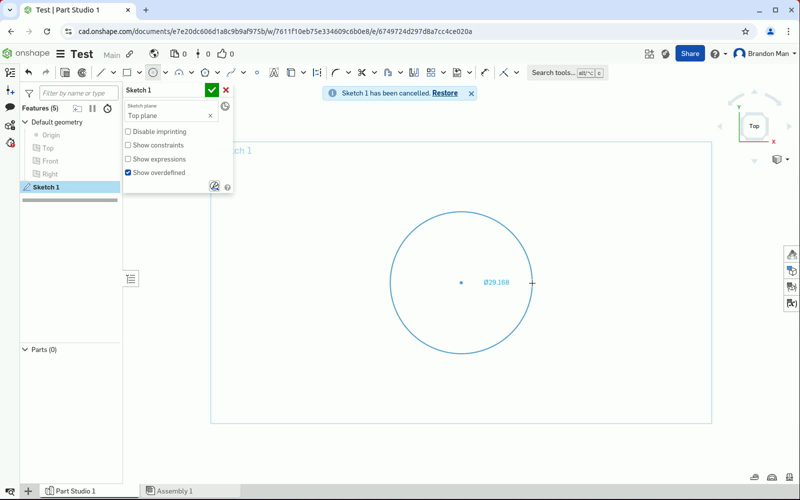
click(532, 282)
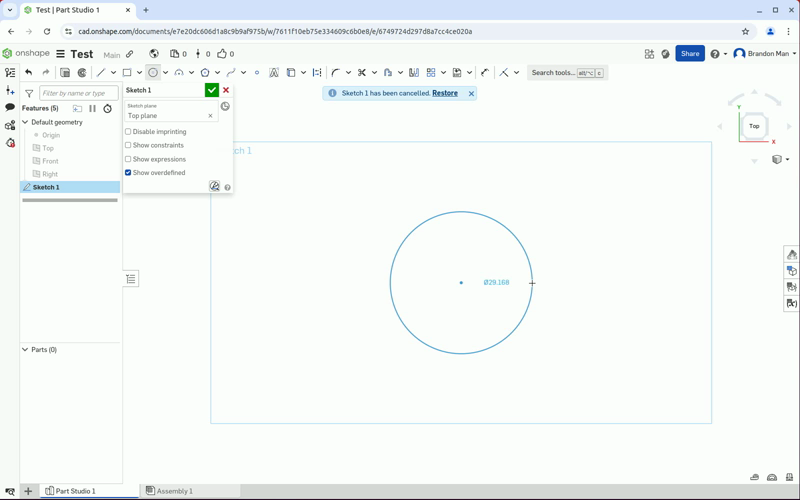
key(esc)
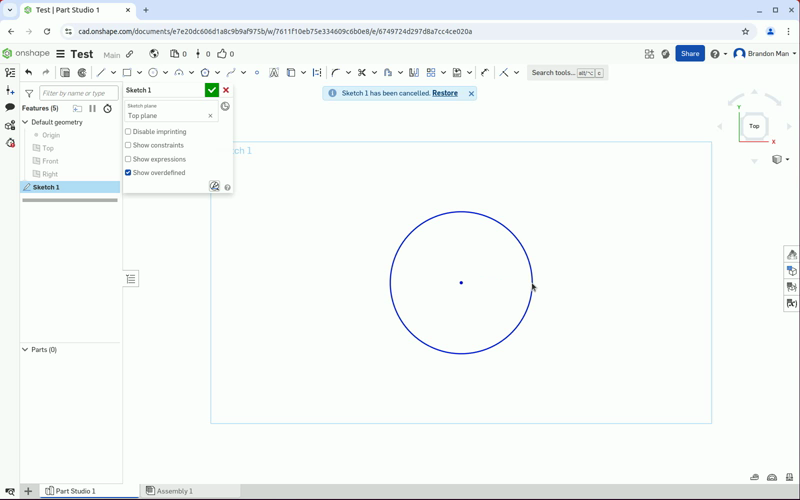
key(c)
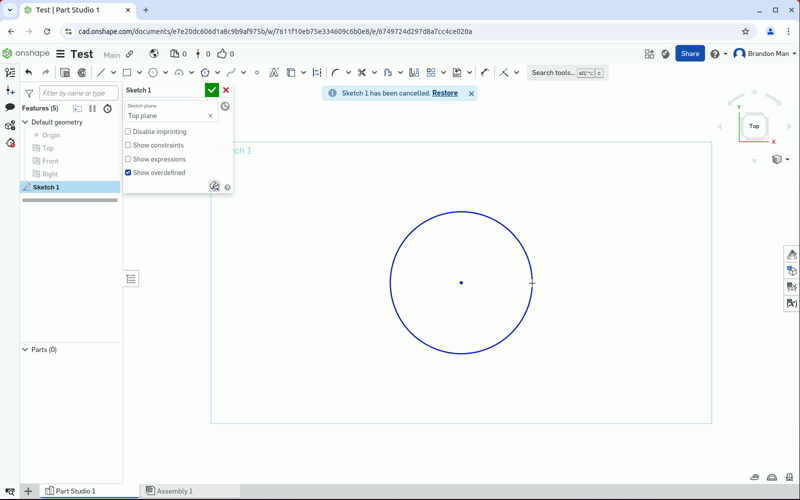
key_down(shift)
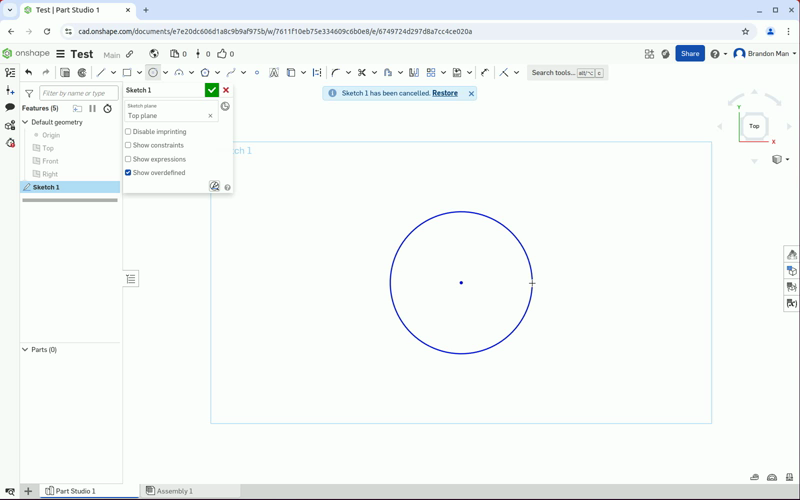
mouse_move(461, 282)
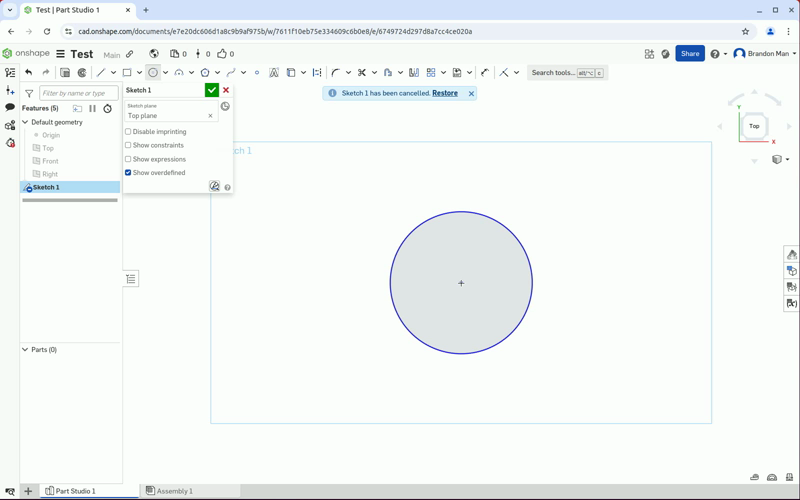
click(461, 282)
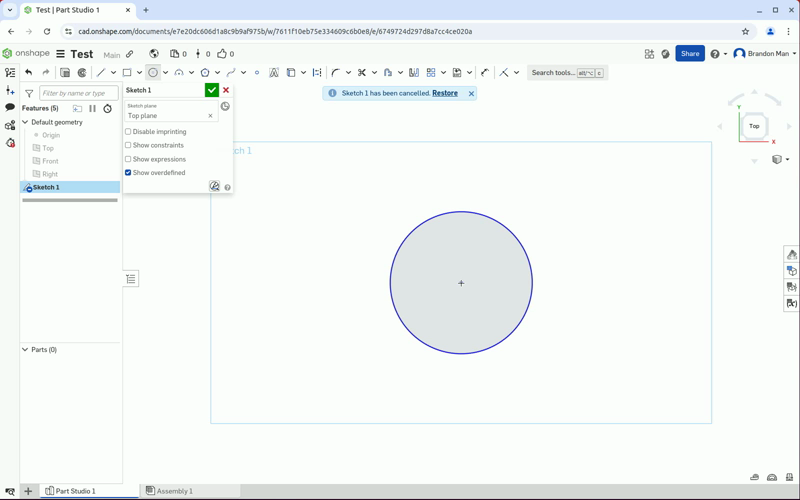
key_up(shift)
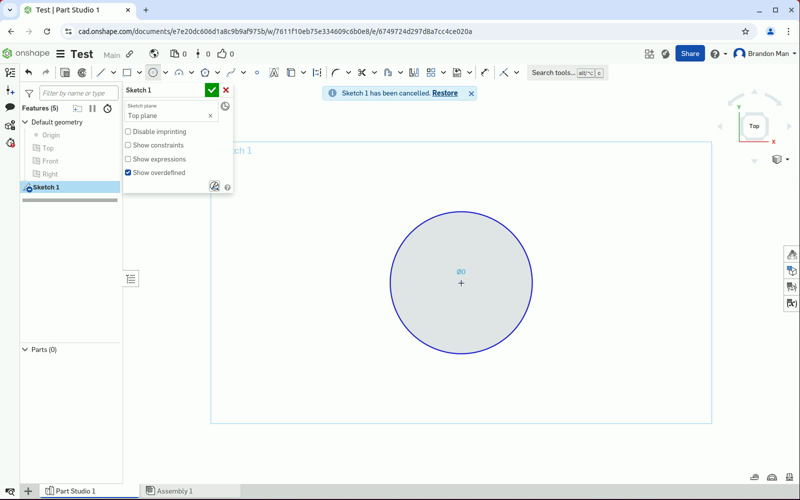
mouse_move(529, 282)
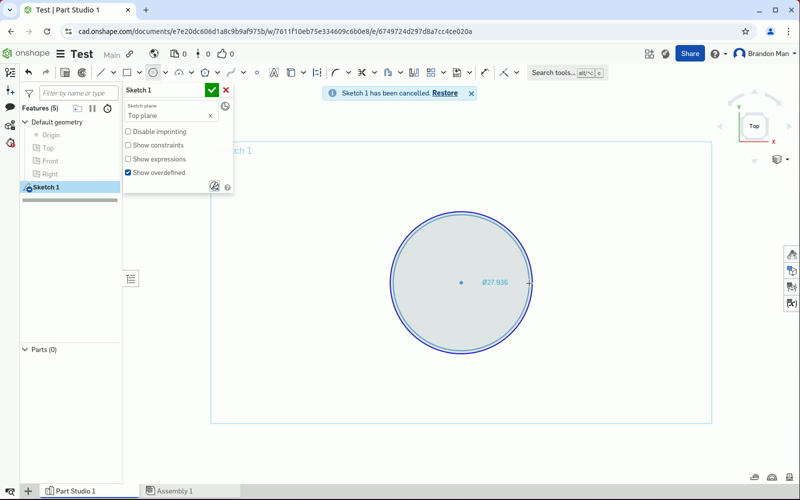
scroll(6)
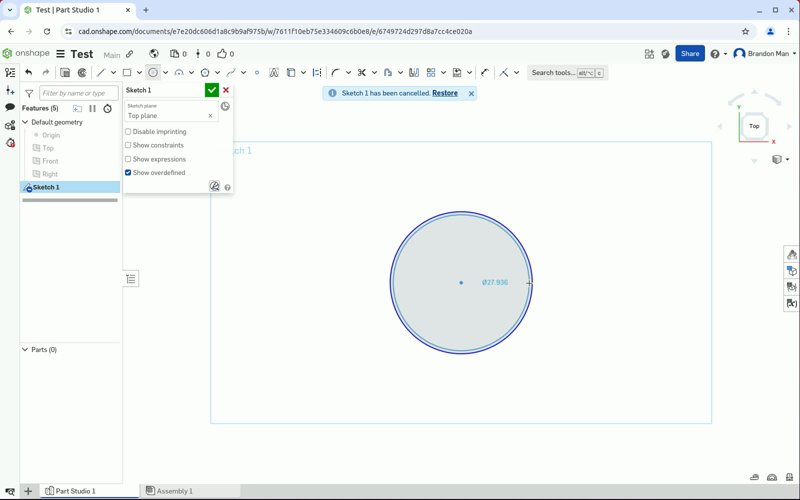
scroll(6)
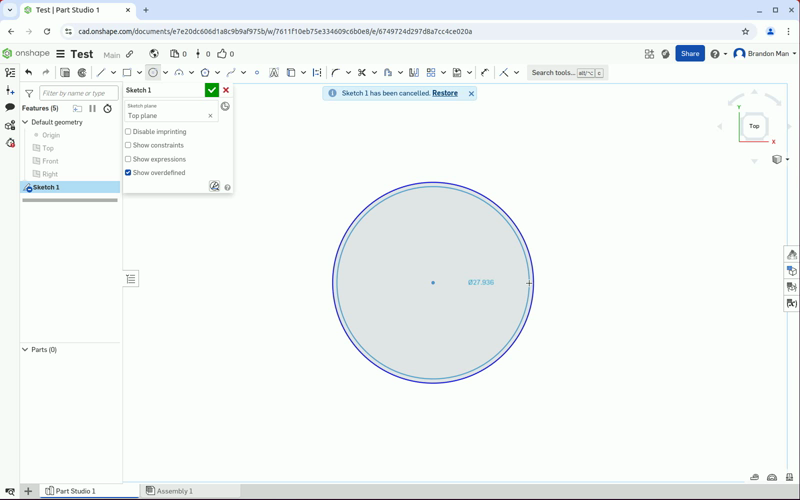
scroll(6)
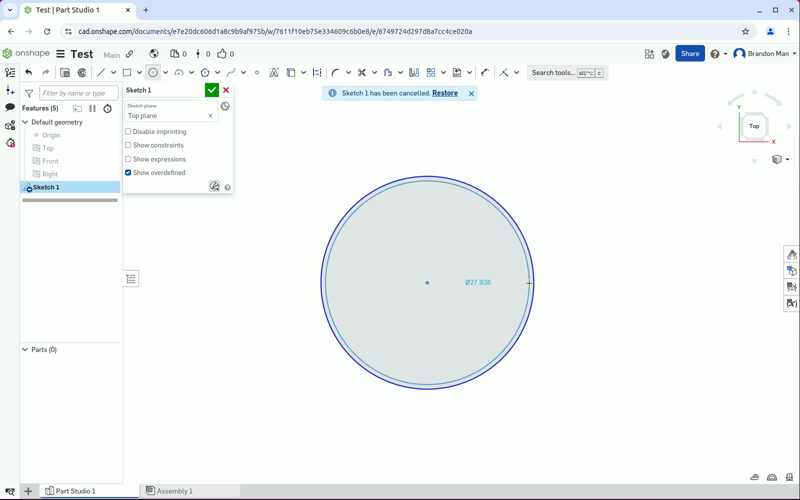
scroll(6)
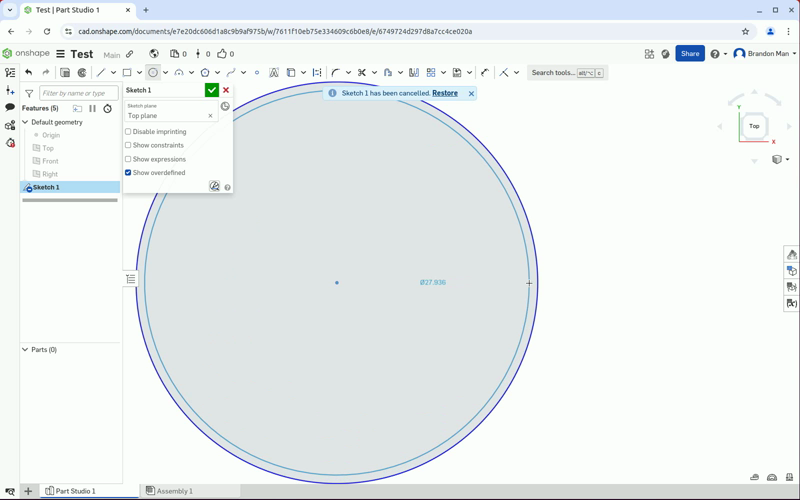
scroll(6)
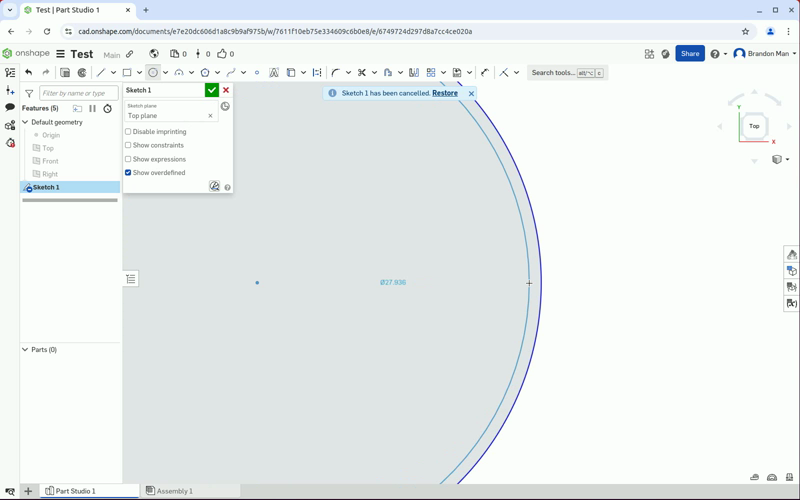
scroll(6)
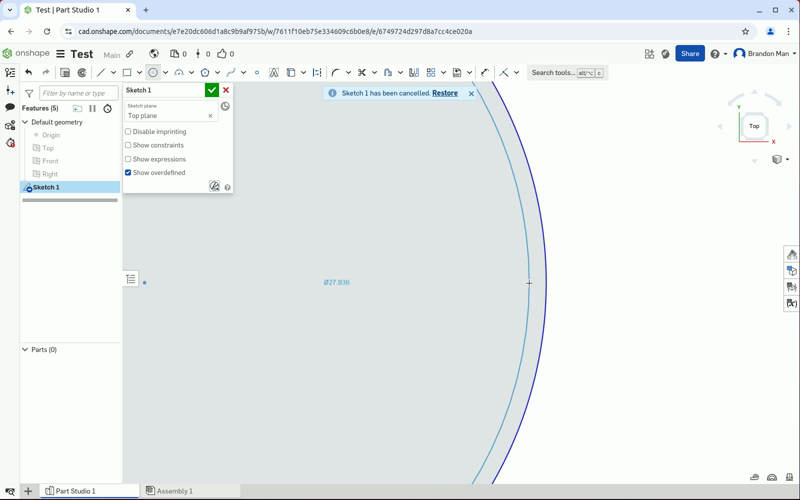
scroll(6)
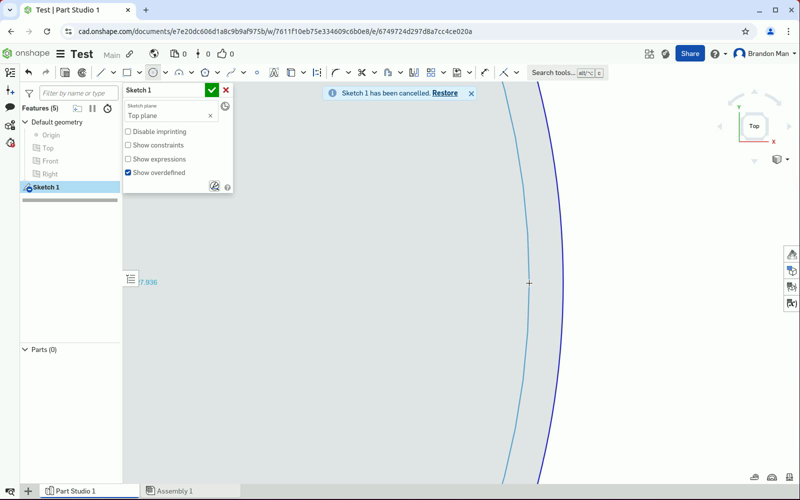
click(529, 282)
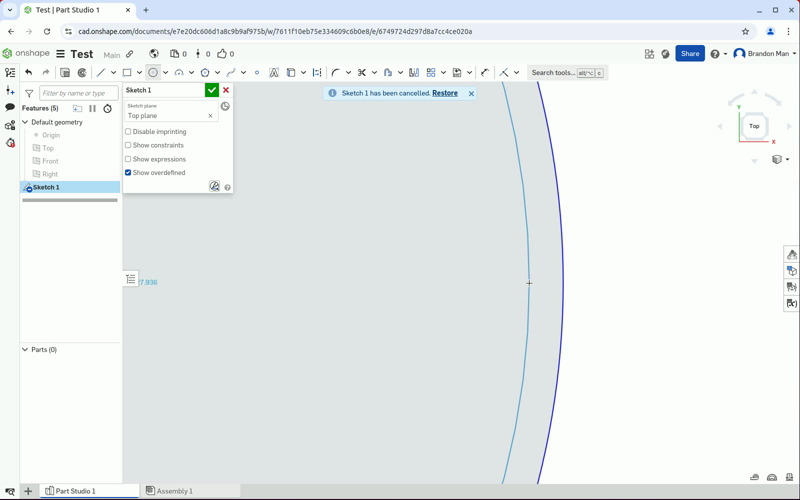
scroll(-6)
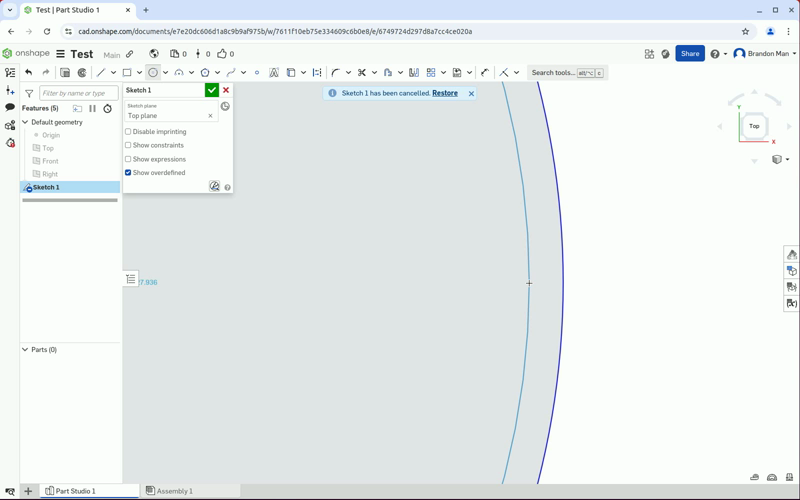
scroll(-6)
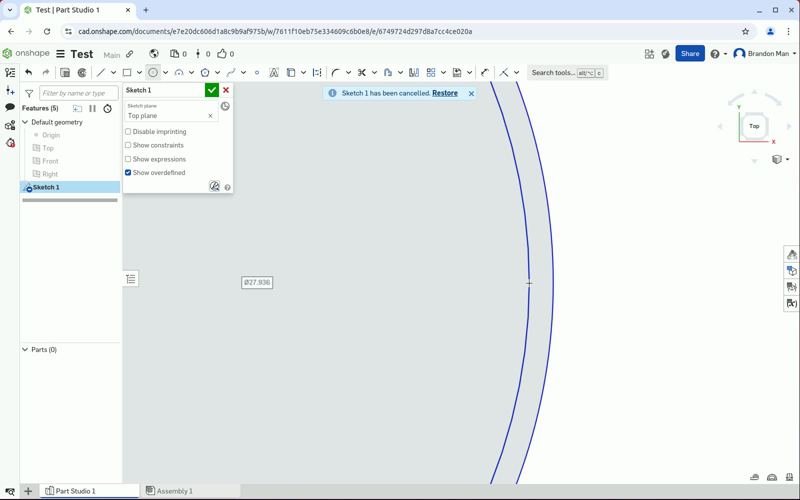
scroll(-6)
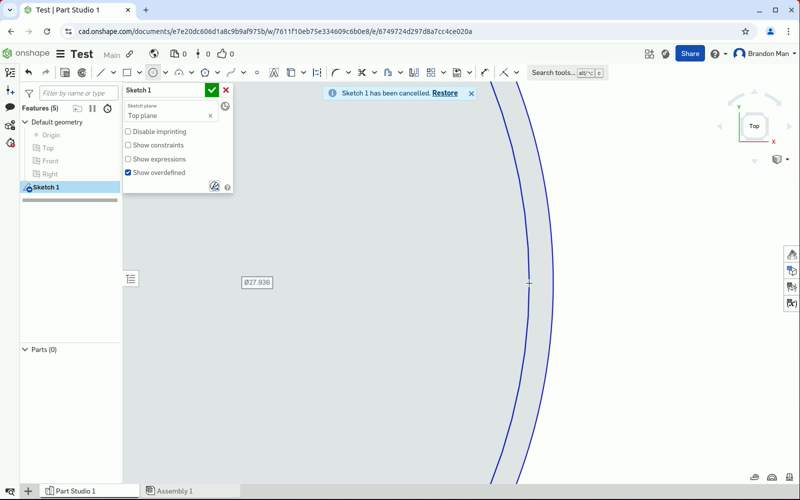
scroll(-6)
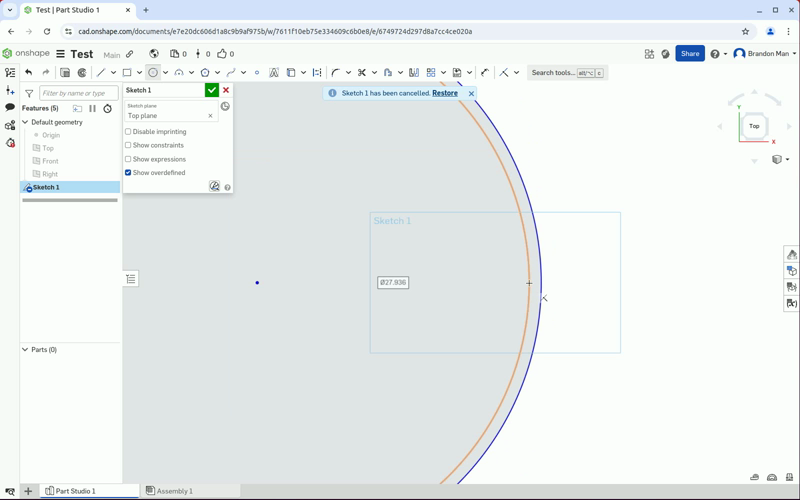
scroll(-6)
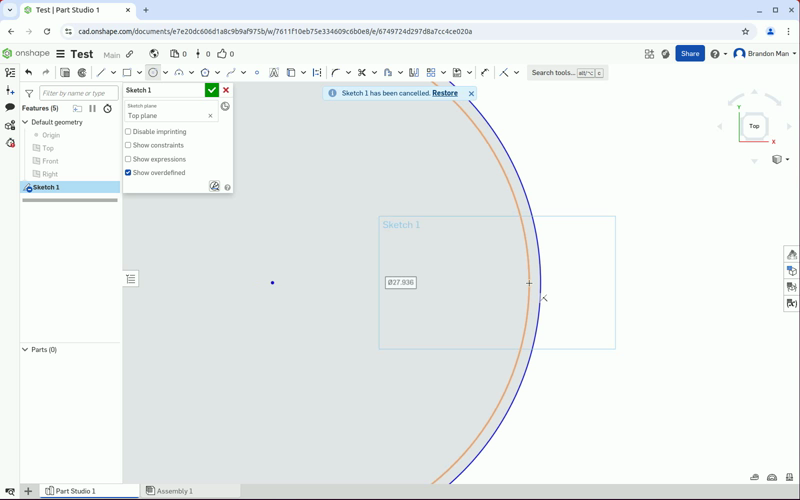
scroll(-6)
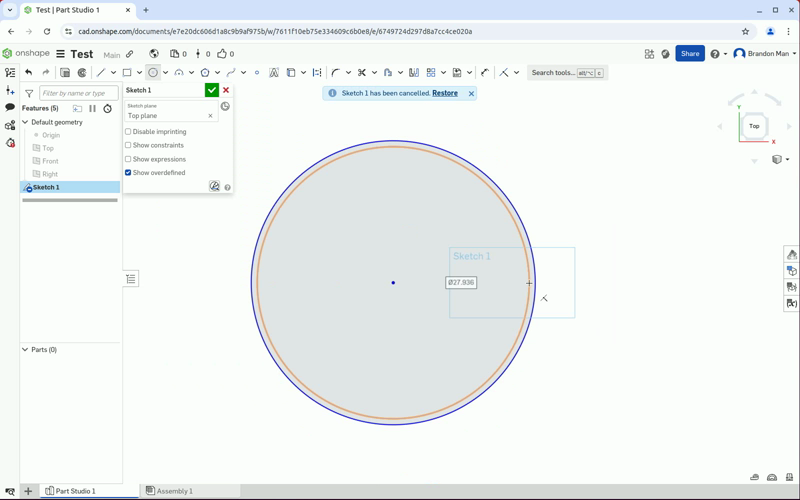
scroll(-6)
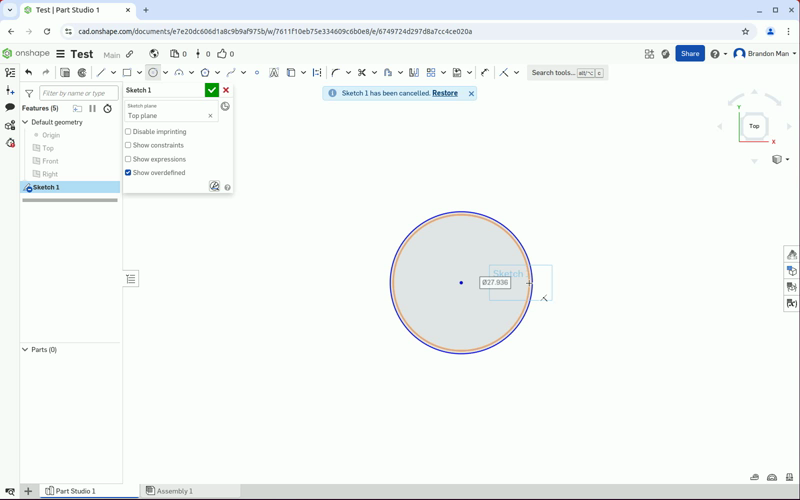
key(esc)
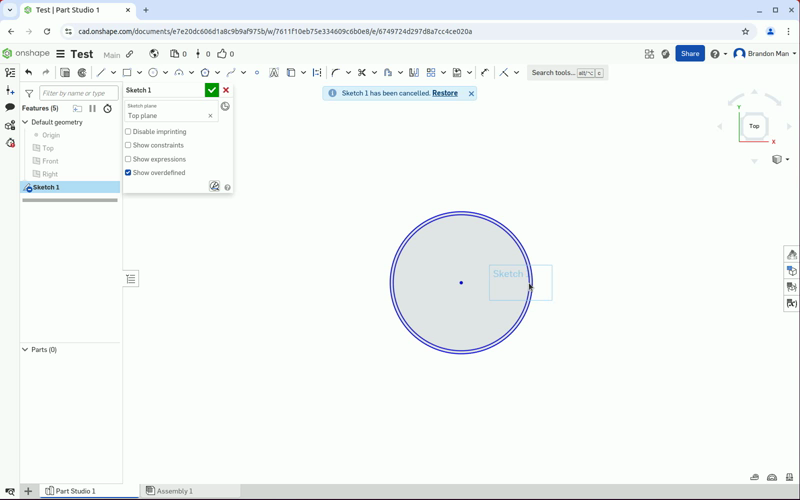
mouse_move(490, 345)
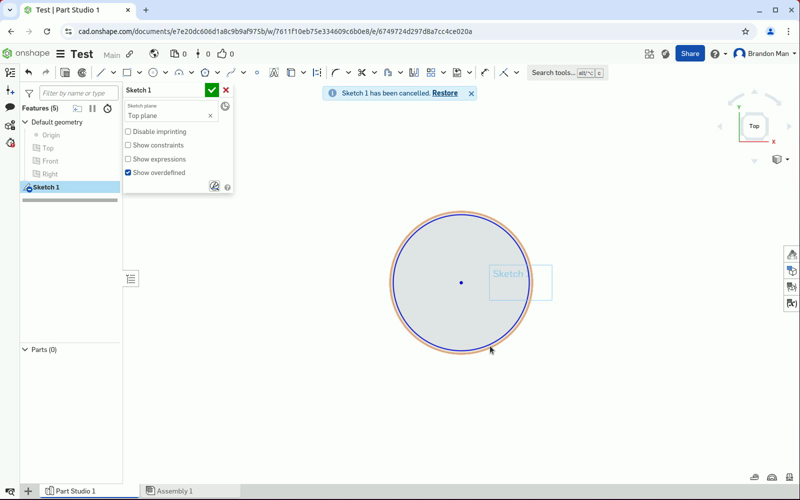
scroll(6)
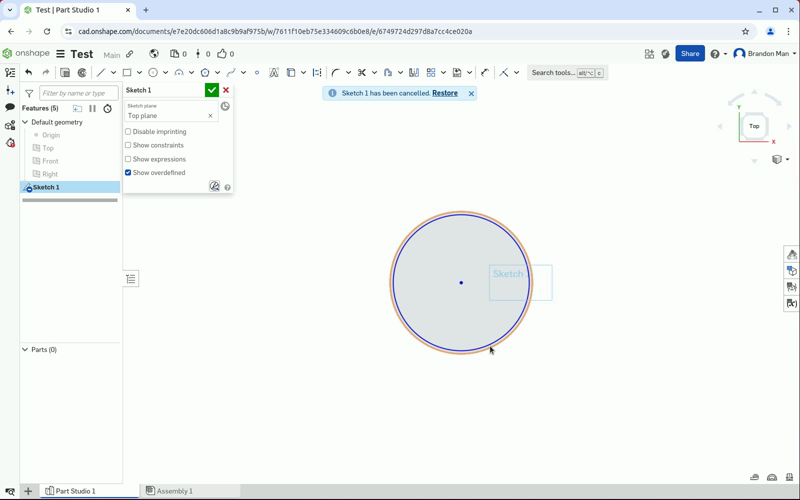
scroll(6)
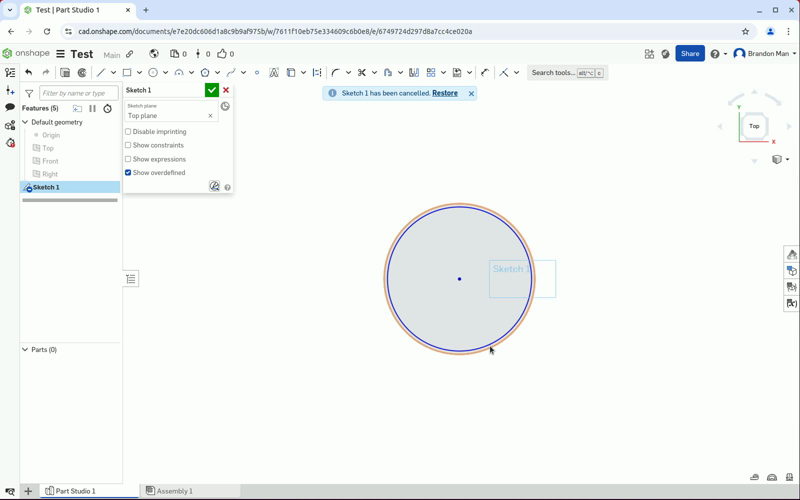
scroll(6)
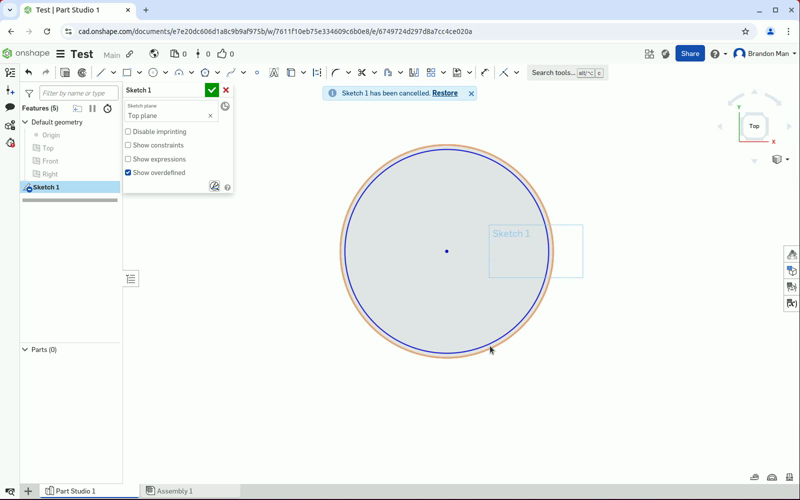
scroll(6)
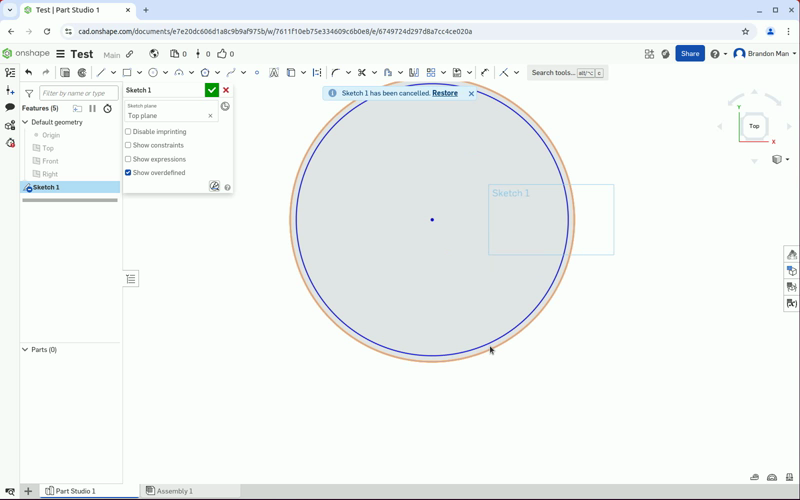
scroll(6)
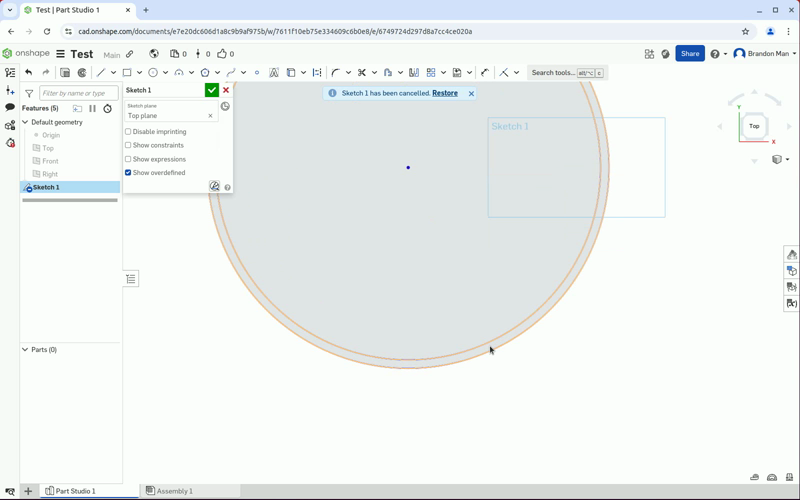
scroll(6)
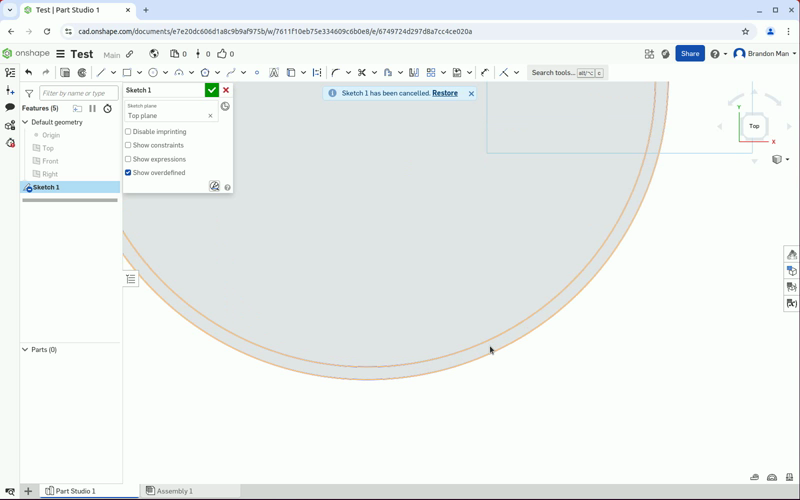
scroll(6)
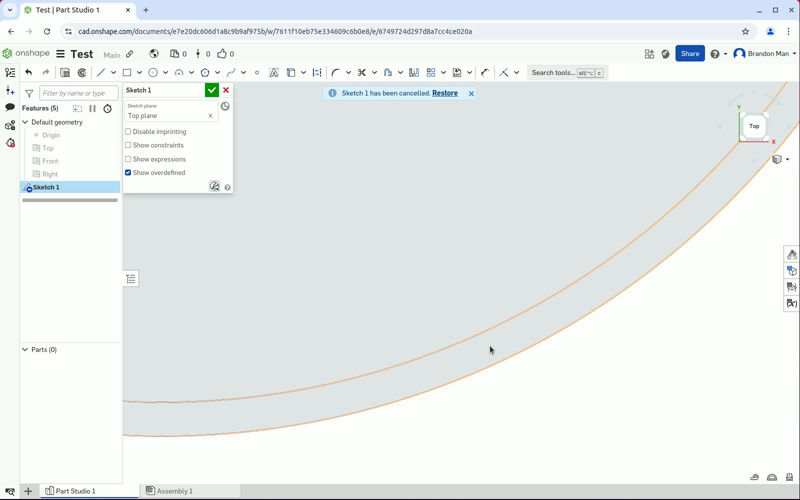
click(490, 345)
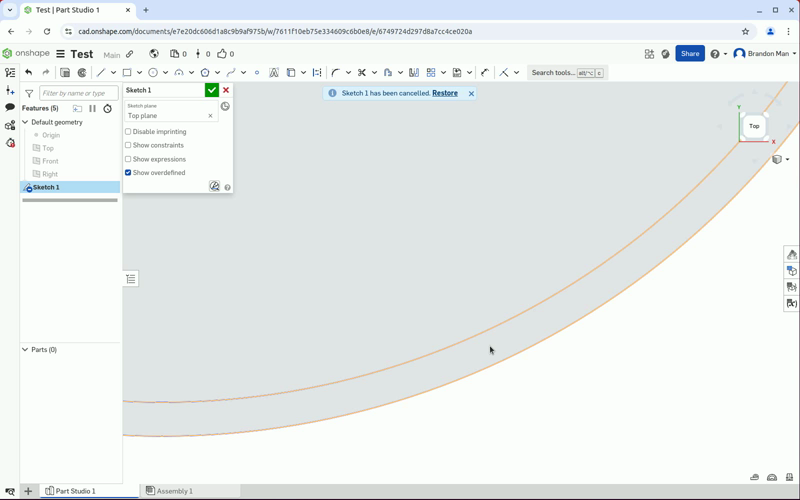
scroll(-6)
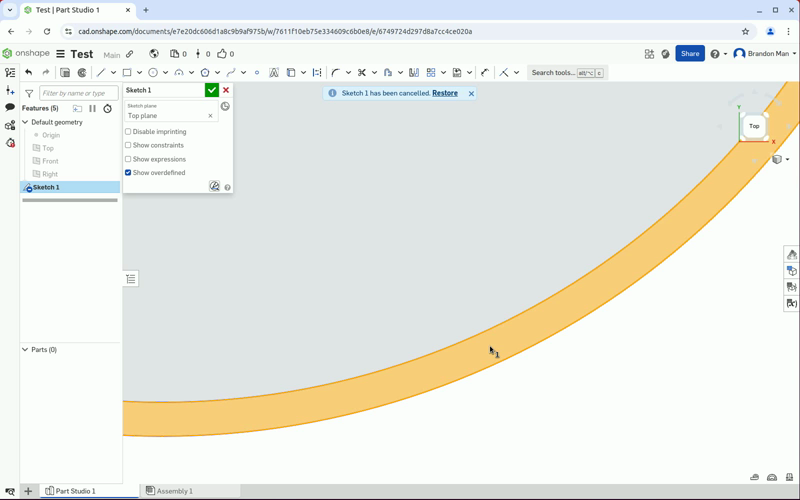
scroll(-6)
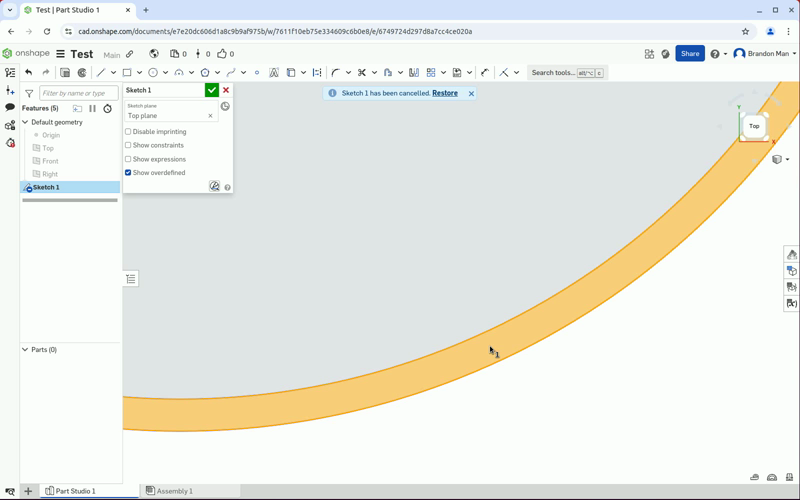
scroll(-6)
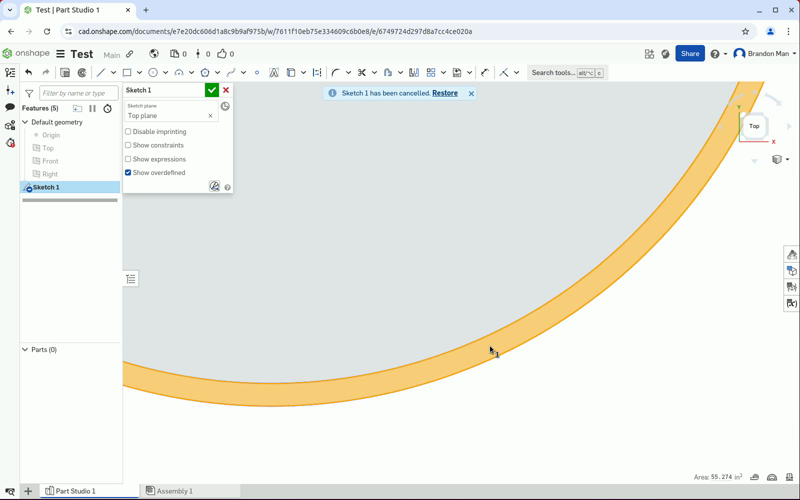
scroll(-6)
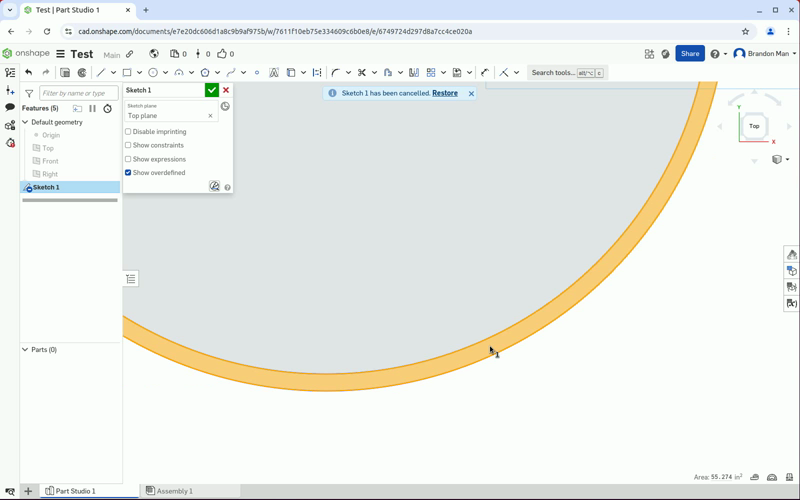
scroll(-6)
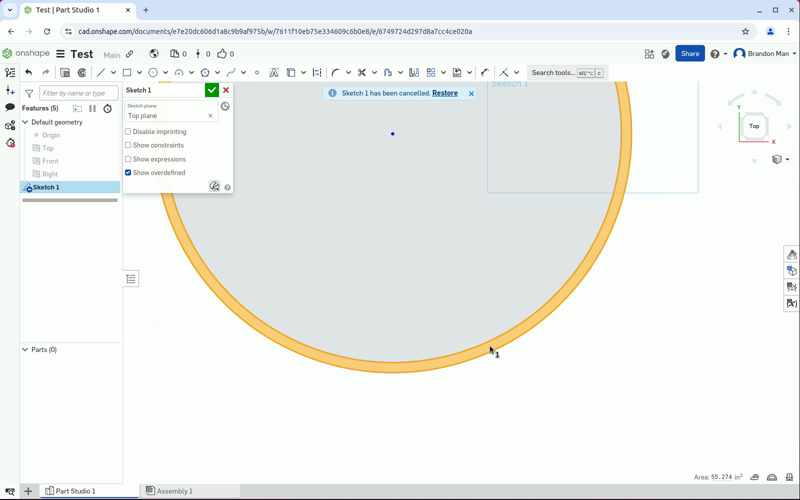
scroll(-6)
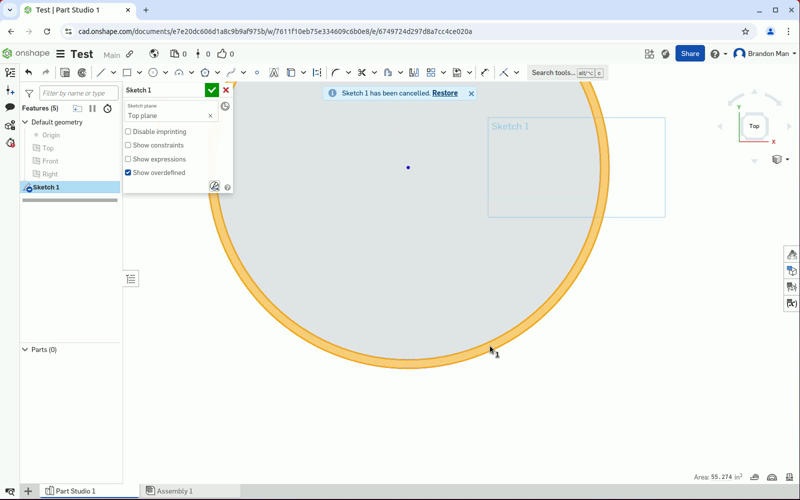
scroll(-6)
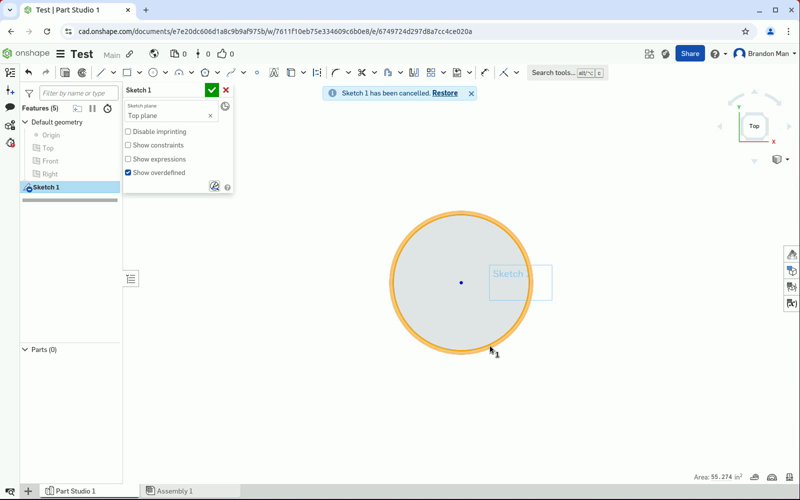
mouse_move(73, 352)
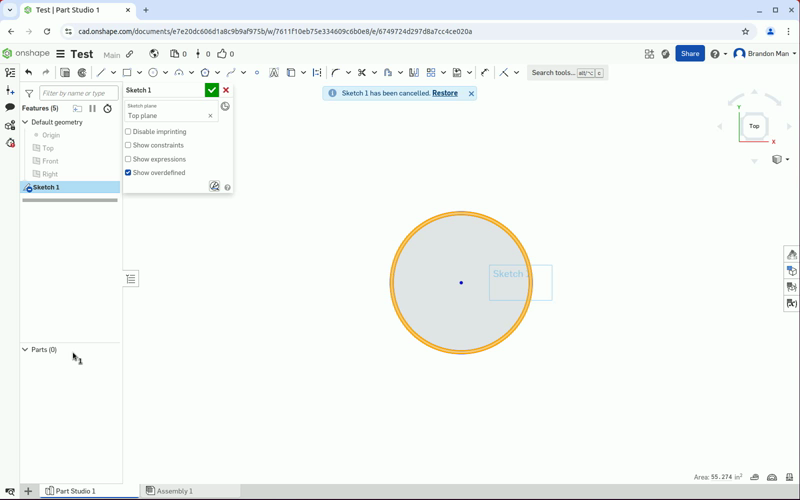
key(shift+y)
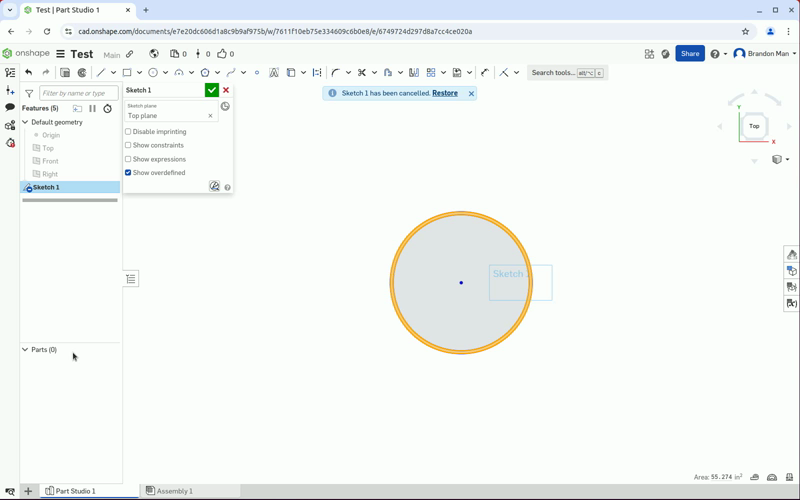
key(shift+e)
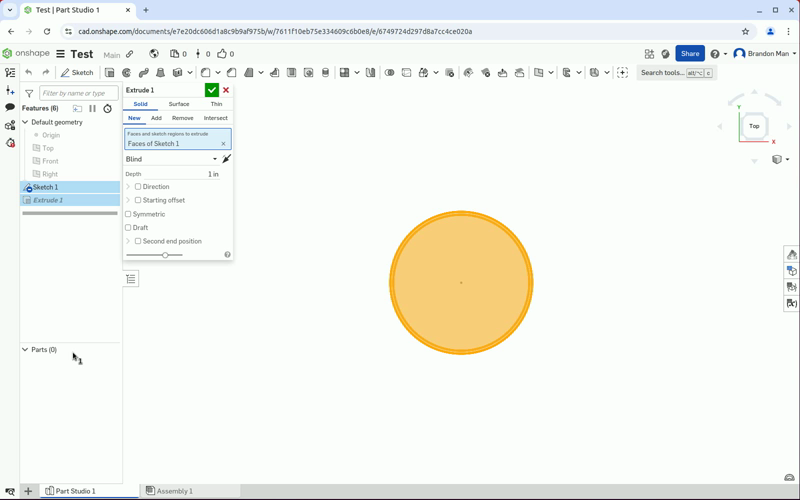
mouse_move(143, 106)
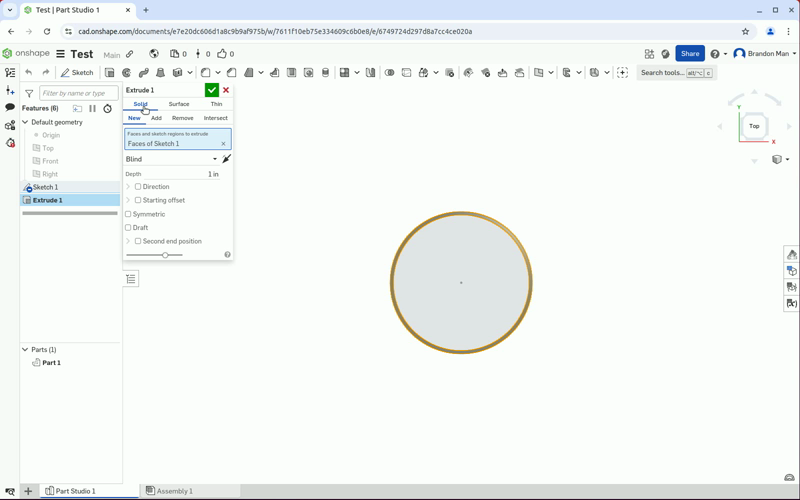
click(143, 106)
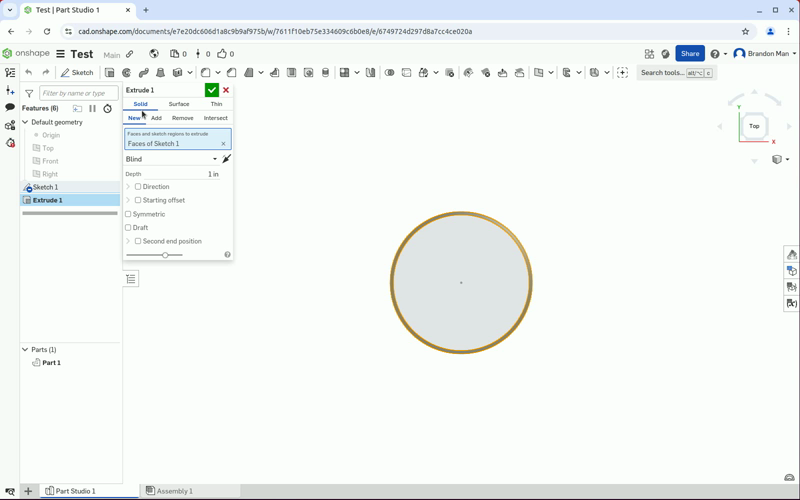
mouse_move(137, 120)
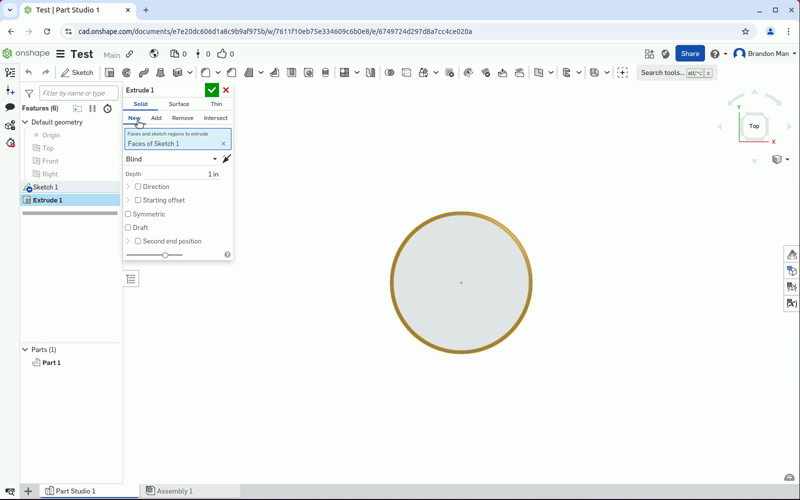
click(137, 120)
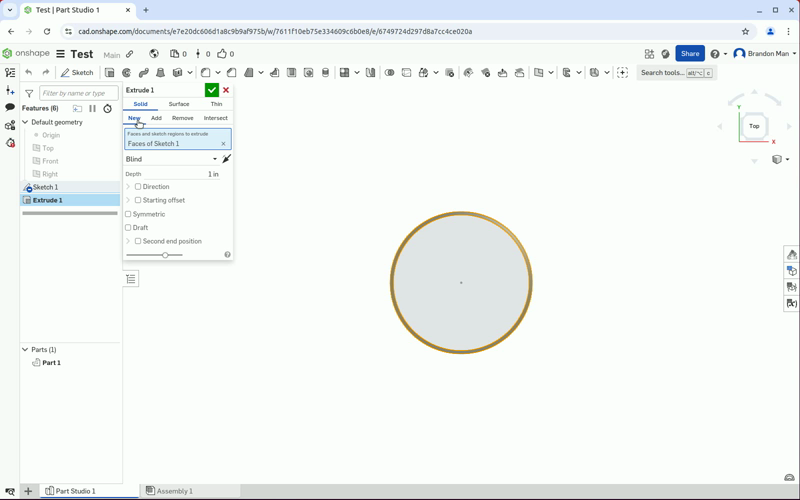
key(tab, 4)
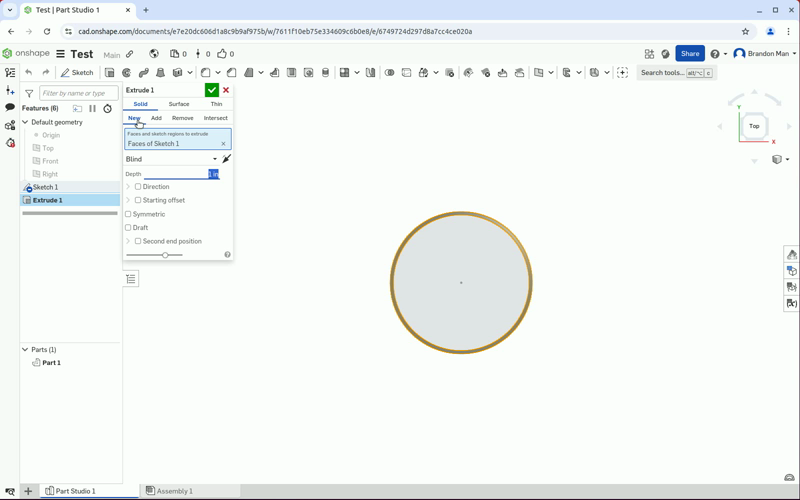
text(0.481)
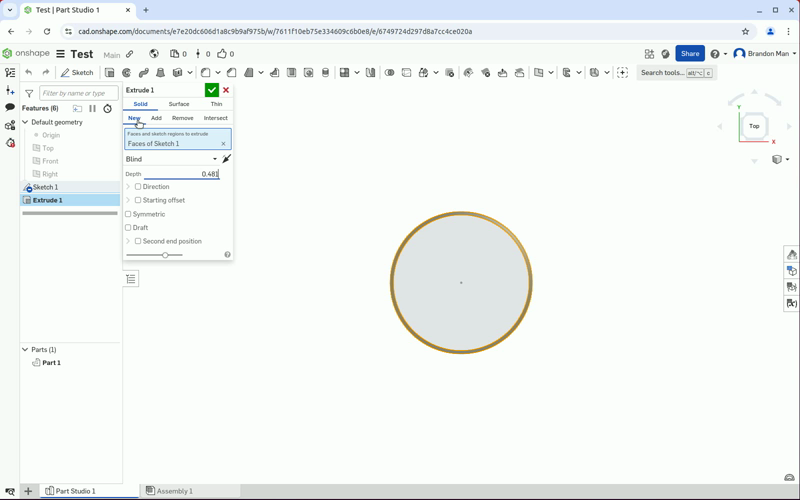
key(enter)
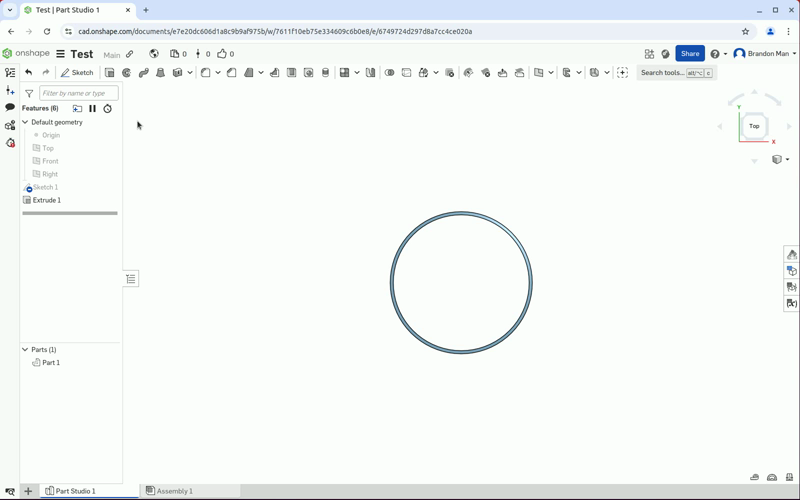
key(shift+h)
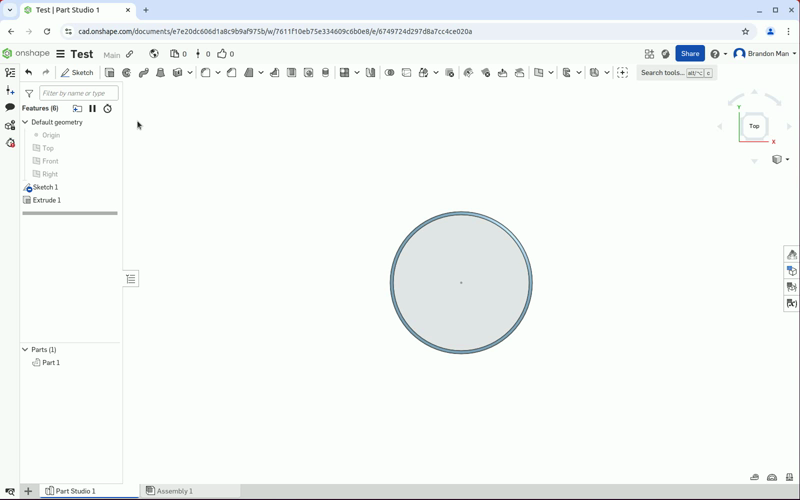
key(shift+h)
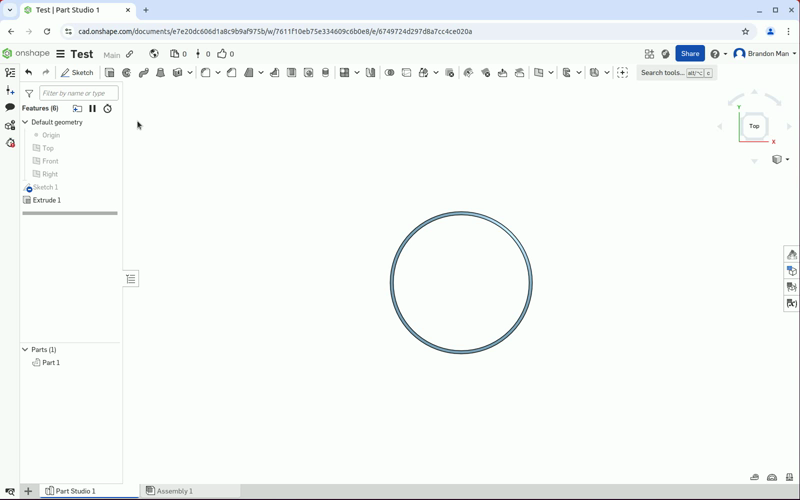
mouse_move(73, 189)
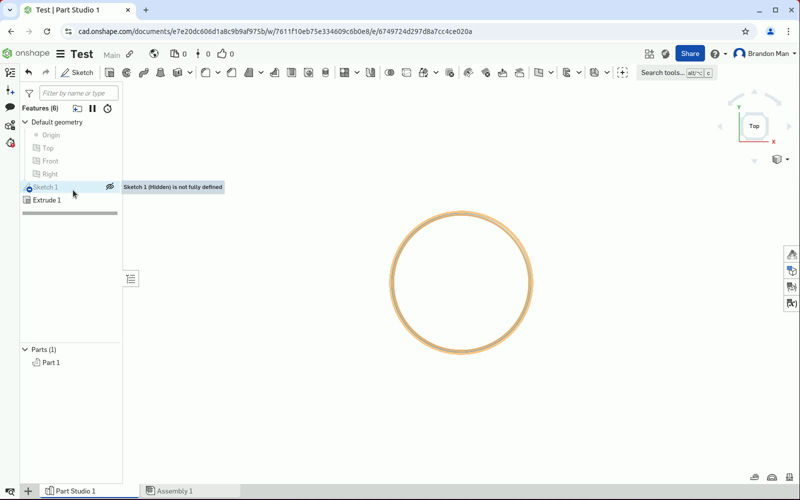
click(73, 189)
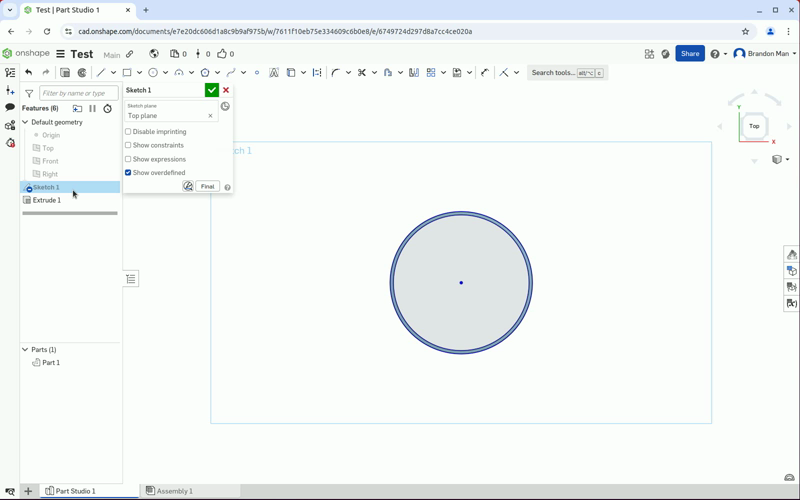
mouse_move(229, 92)
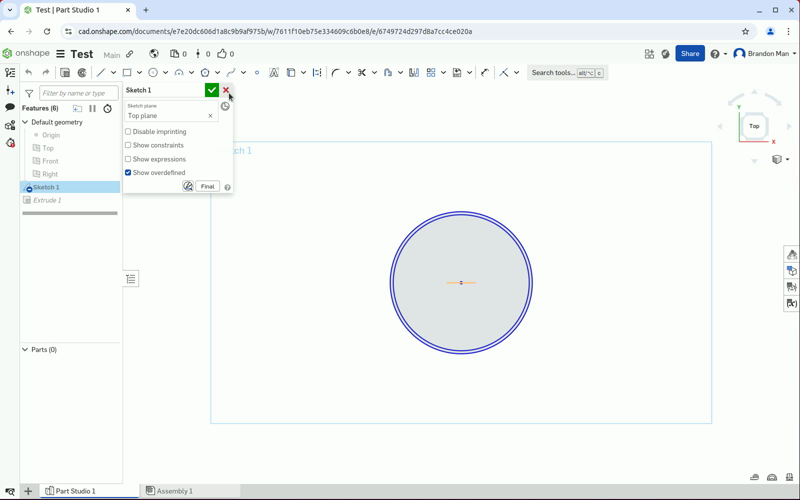
click(229, 92)
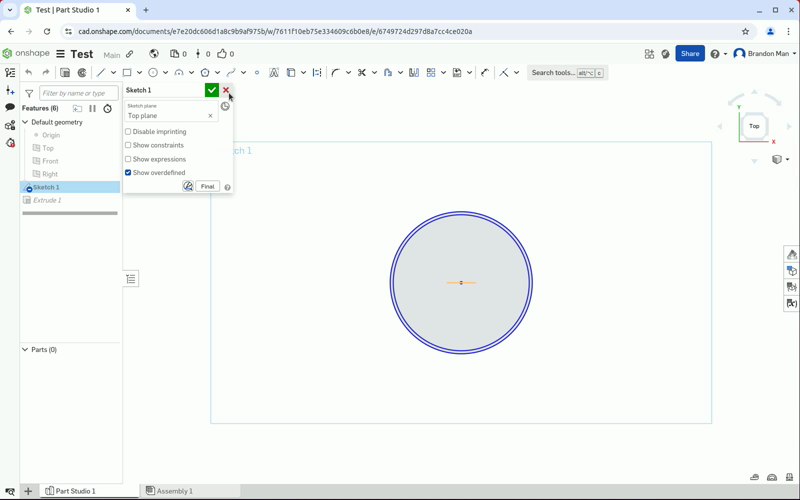
key(shift+s)
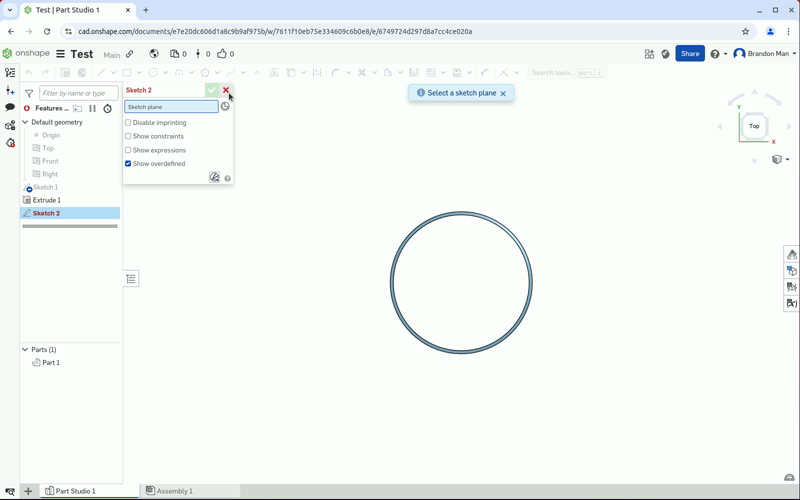
mouse_move(73, 150)
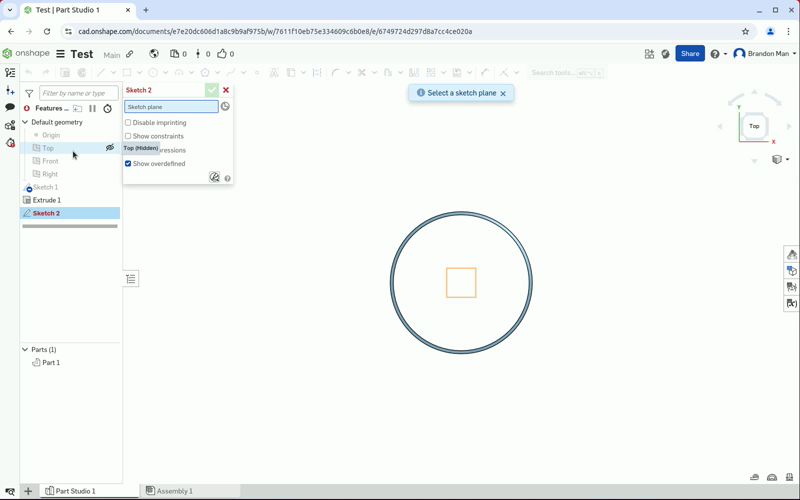
click(73, 150)
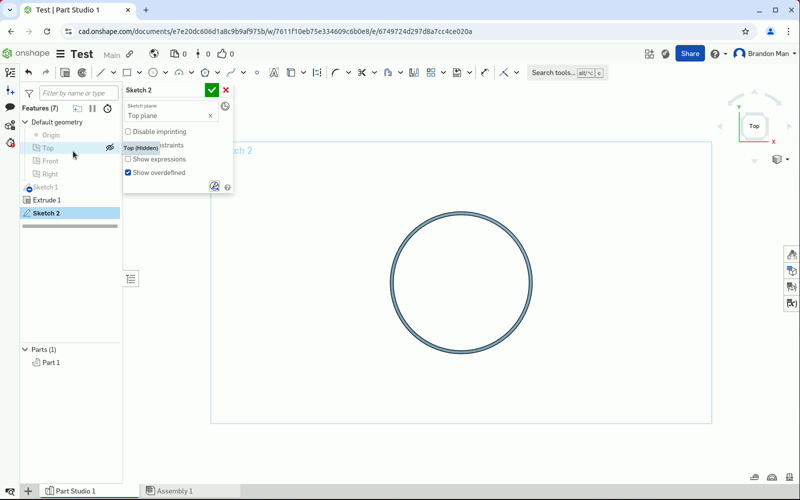
mouse_move(73, 352)
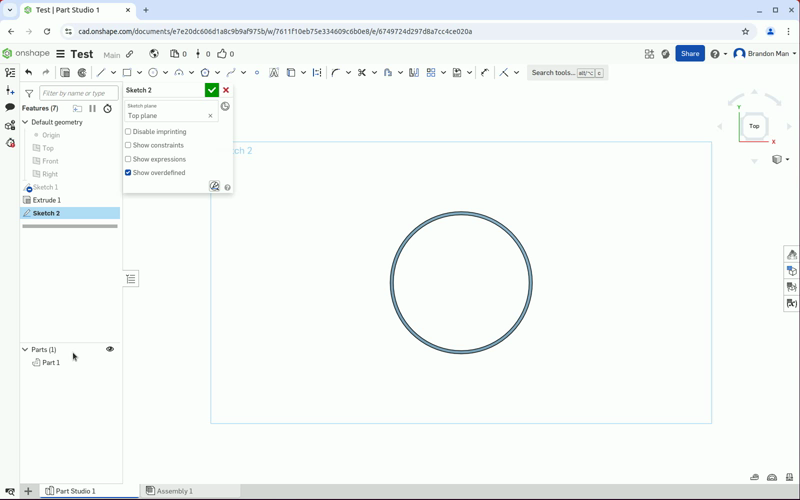
key(y)
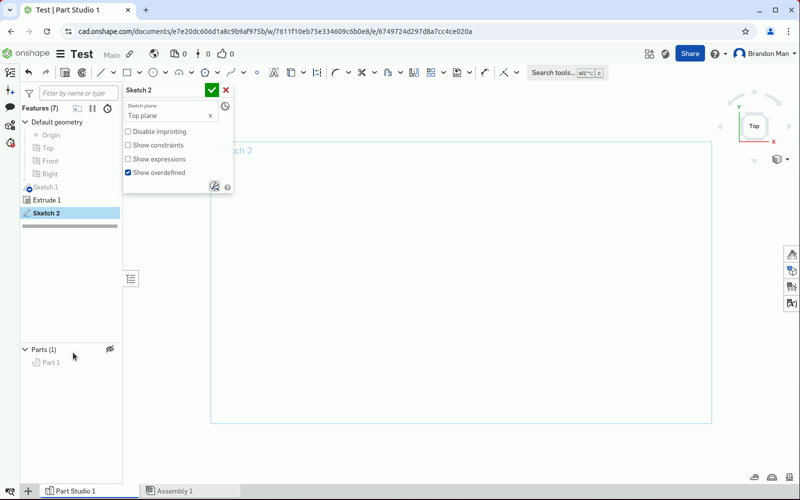
key(c)
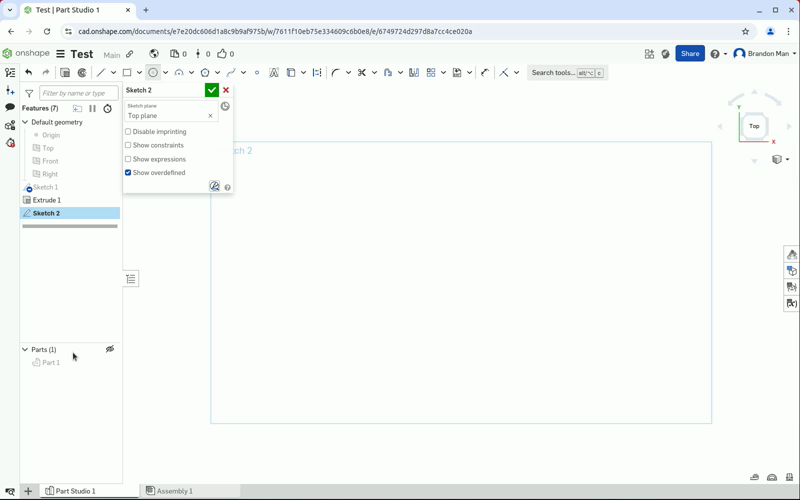
key_down(shift)
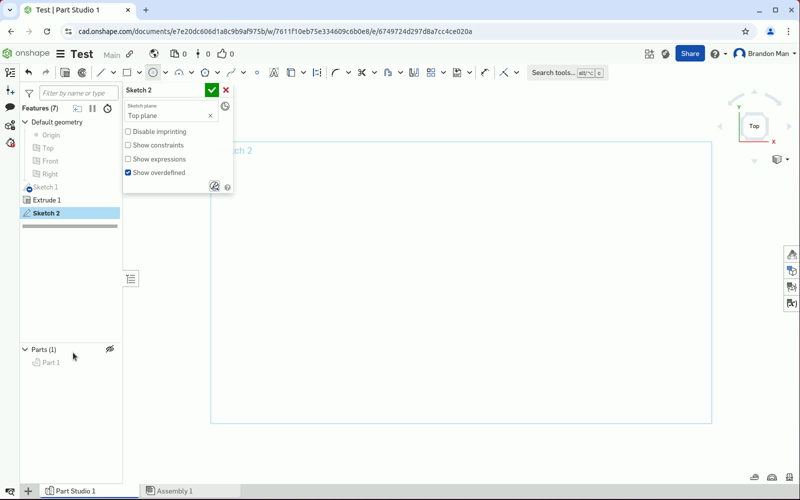
mouse_move(461, 282)
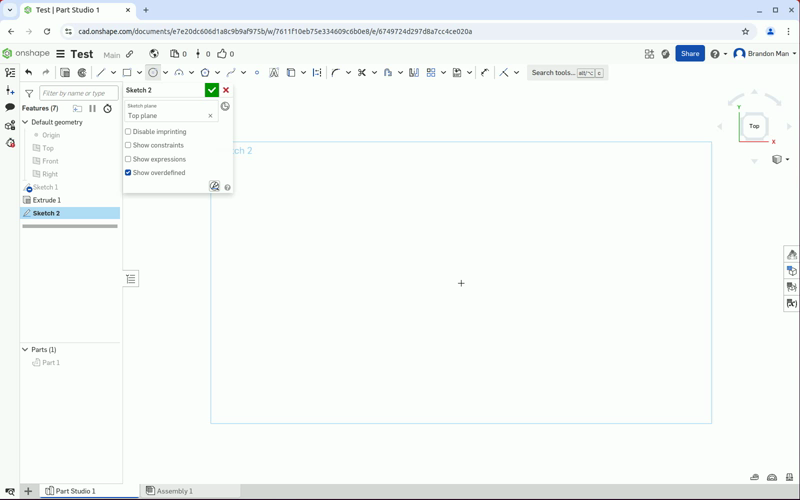
click(461, 282)
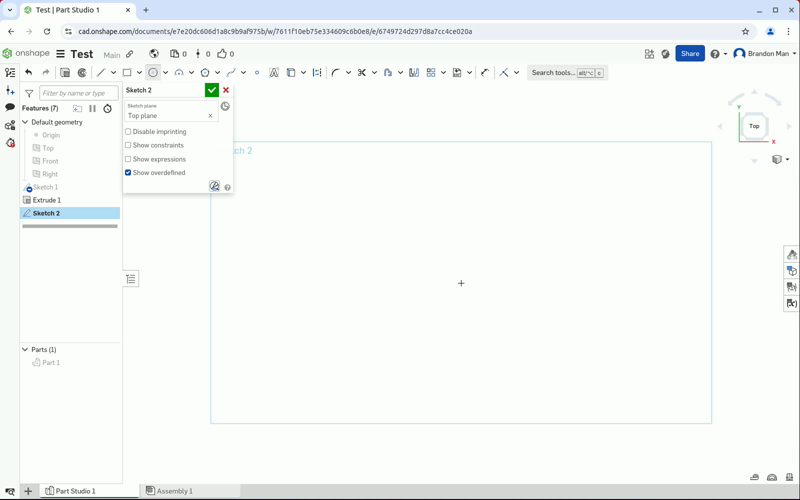
key_up(shift)
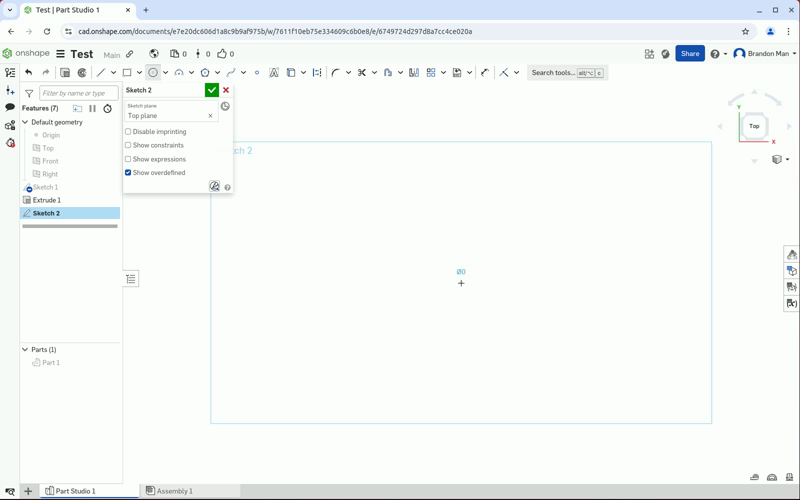
mouse_move(574, 282)
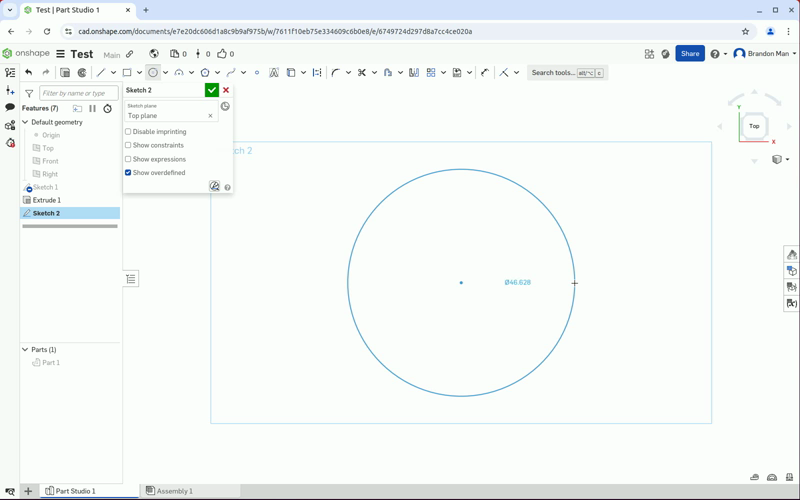
click(574, 282)
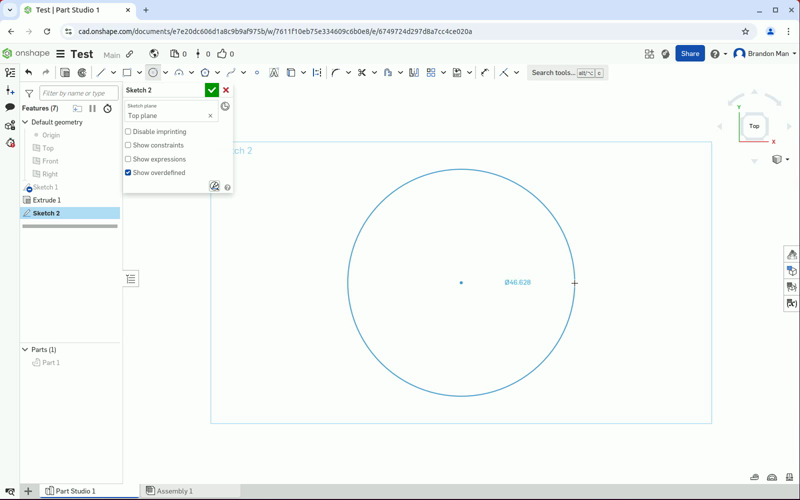
key(esc)
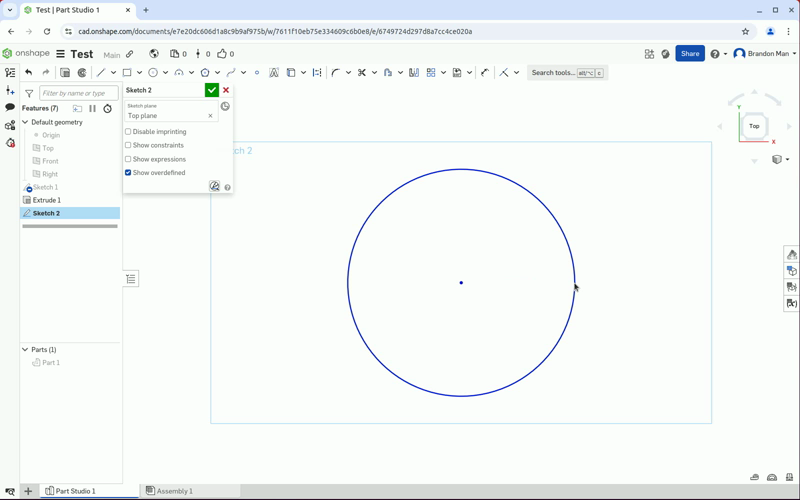
key(c)
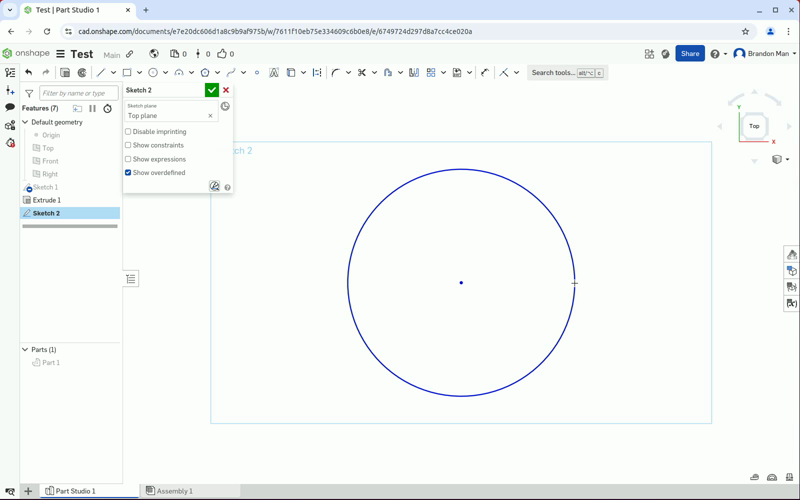
key_down(shift)
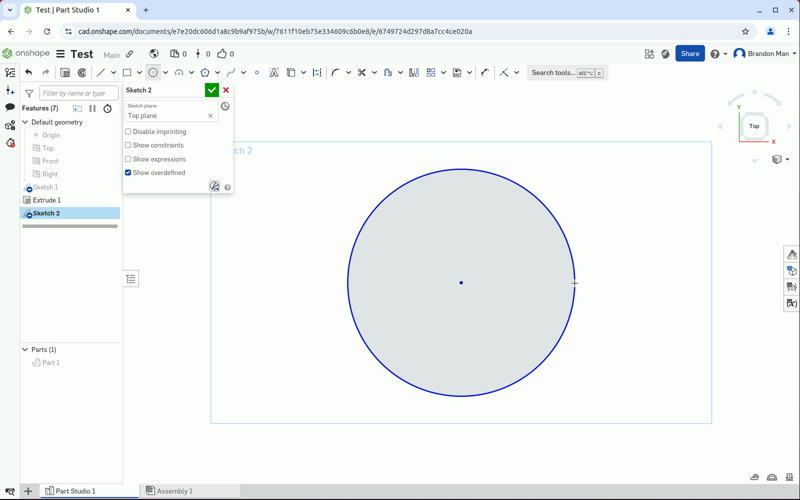
mouse_move(461, 282)
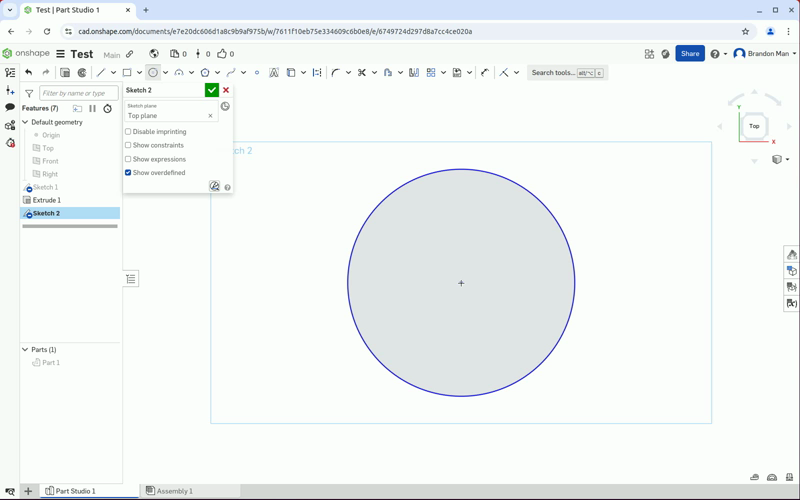
click(461, 282)
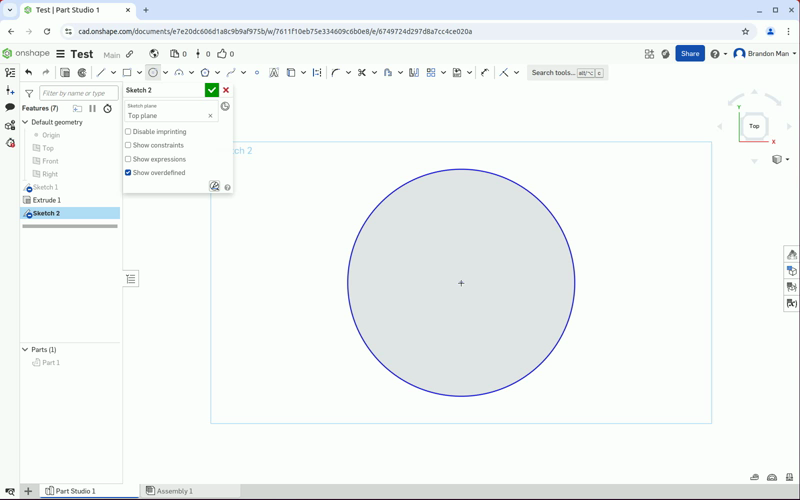
key_up(shift)
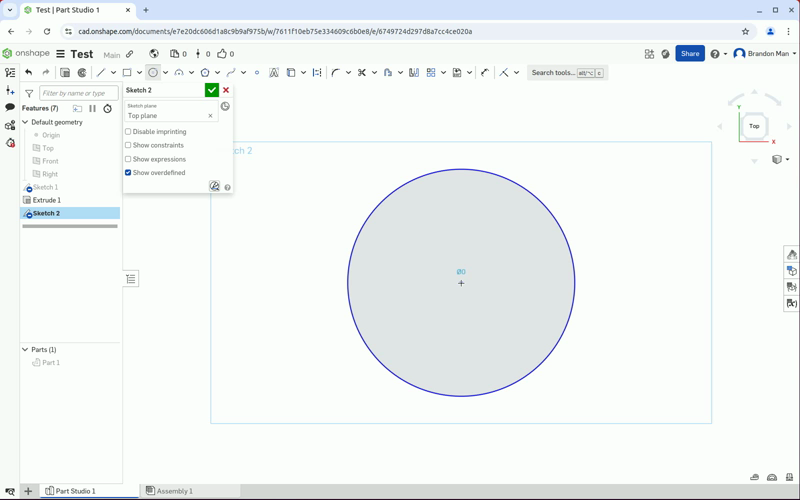
mouse_move(569, 282)
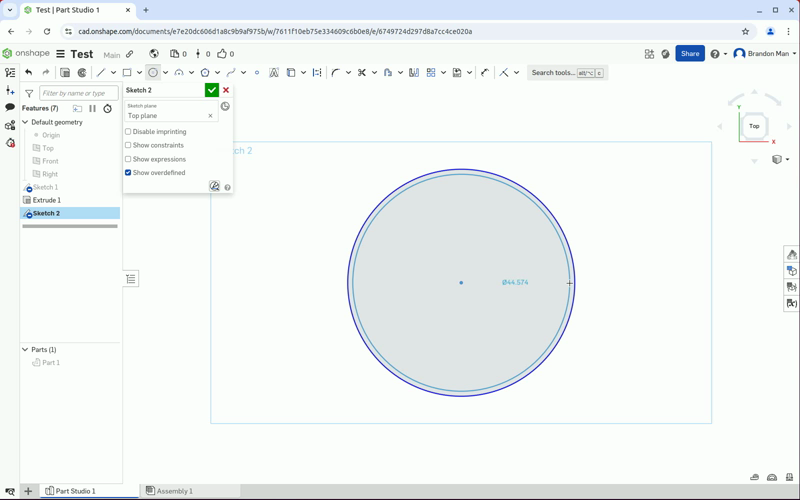
click(569, 282)
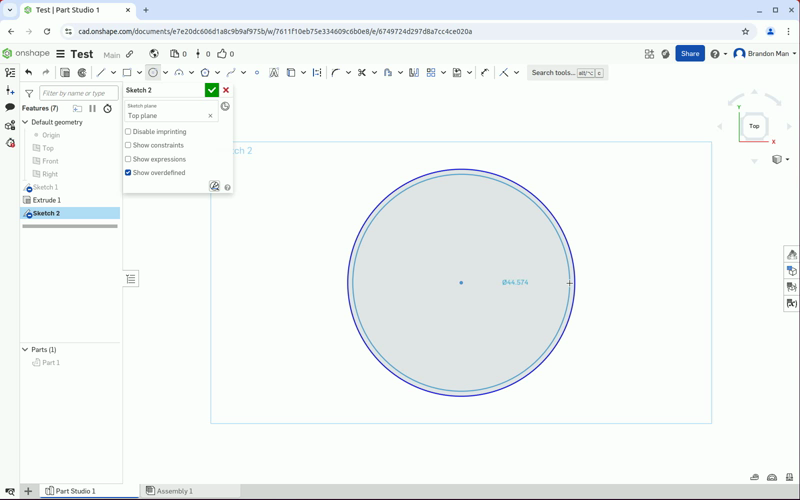
key(esc)
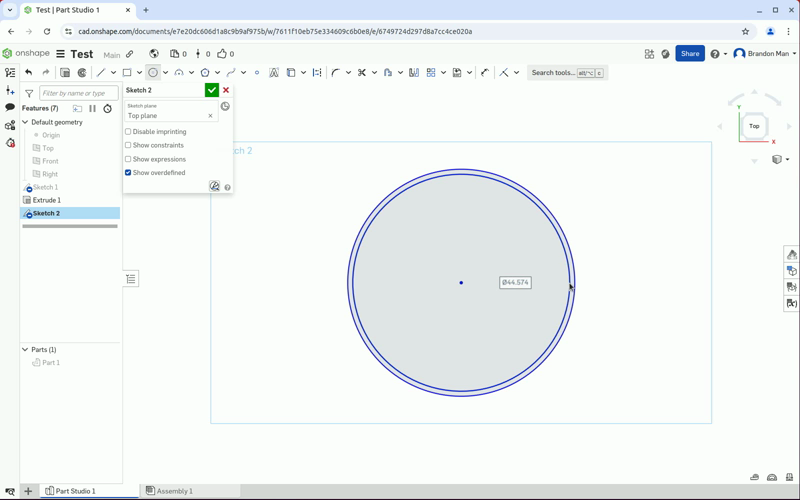
mouse_move(352, 301)
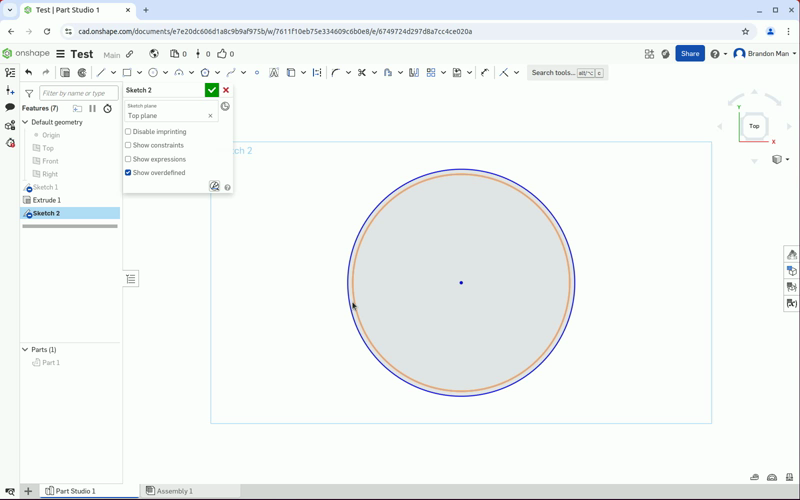
click(352, 301)
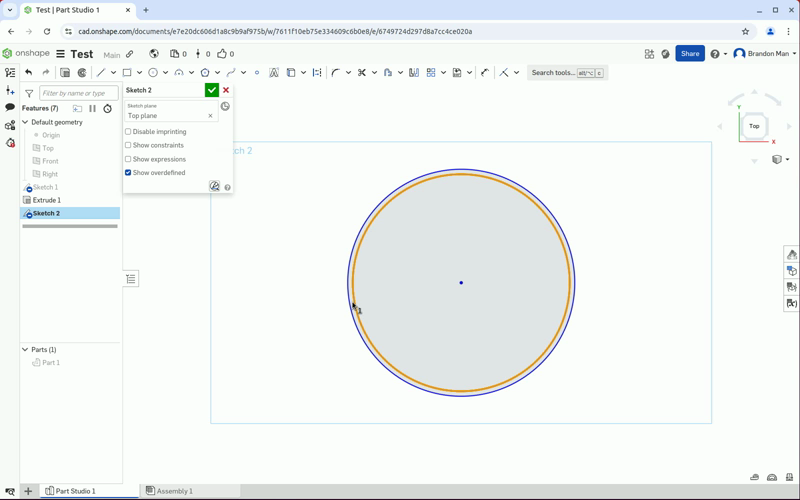
mouse_move(73, 352)
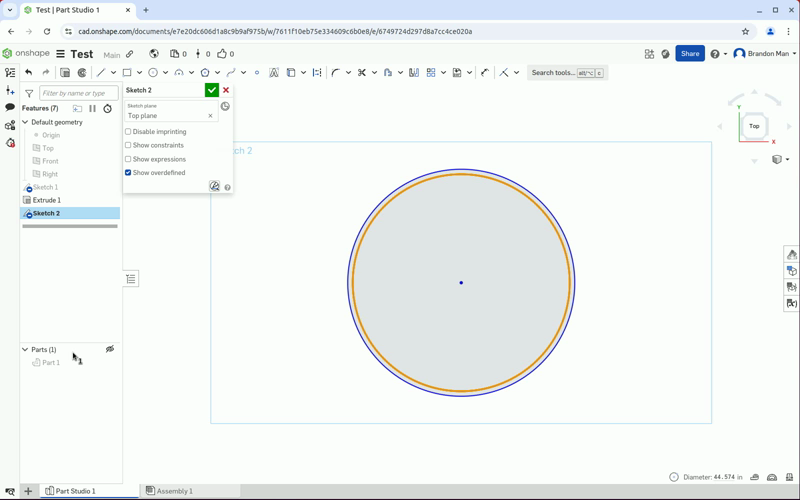
key(shift+y)
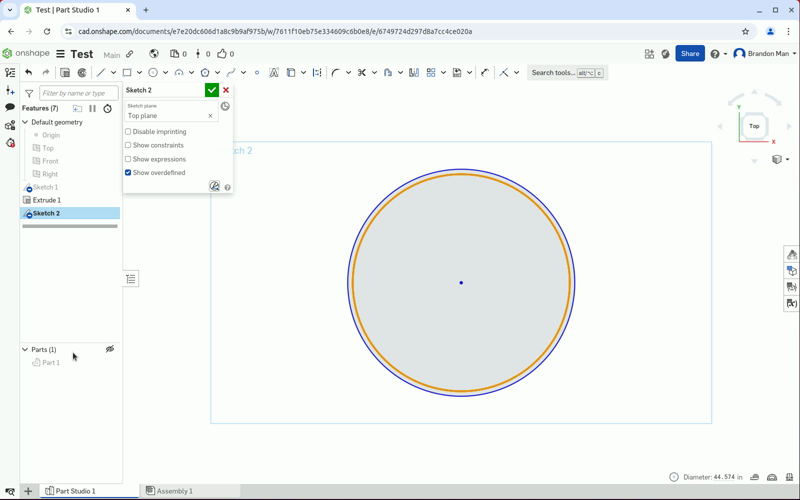
key(shift+e)
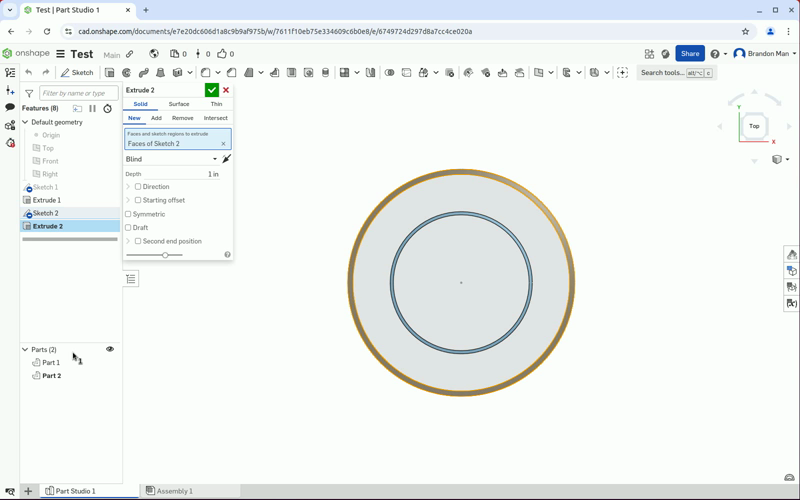
mouse_move(143, 106)
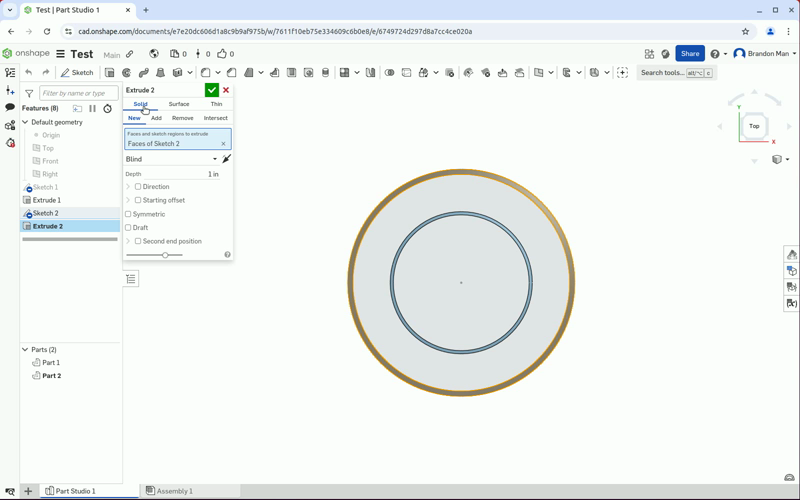
click(143, 106)
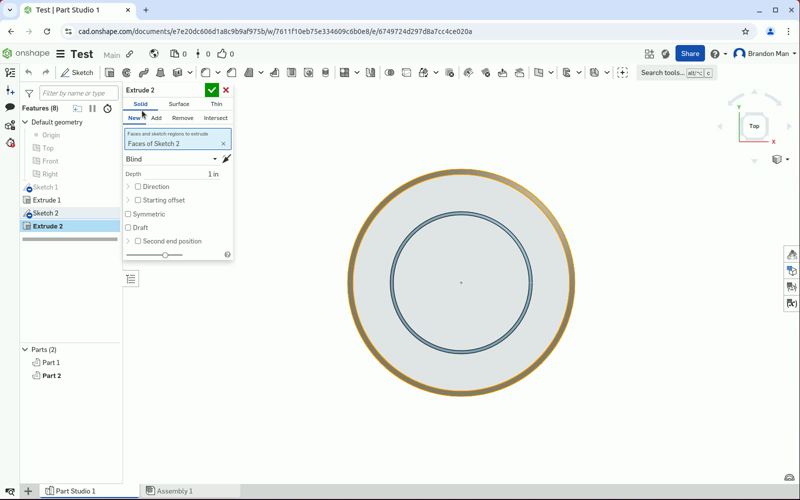
mouse_move(137, 120)
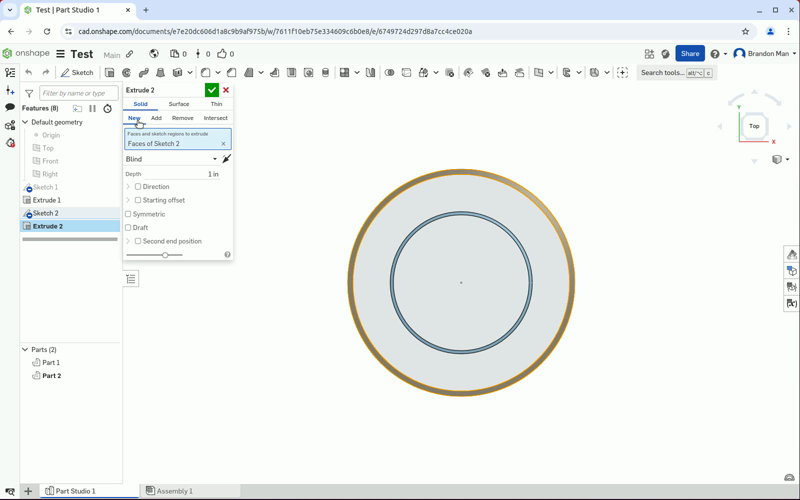
click(137, 120)
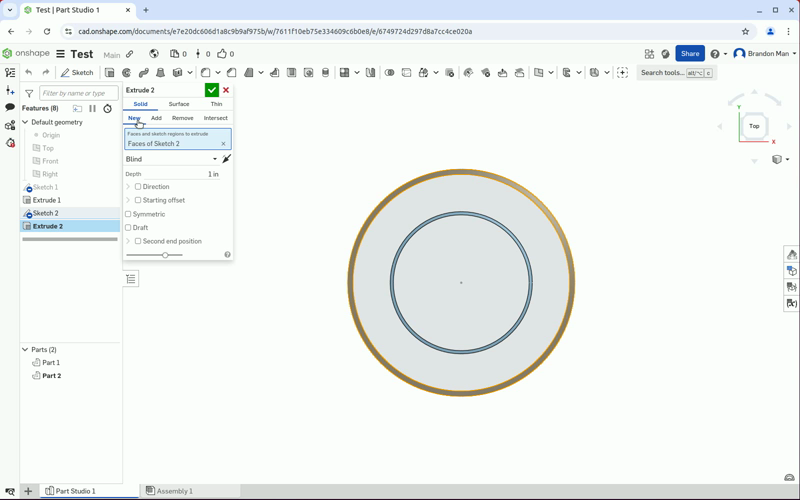
key(tab, 4)
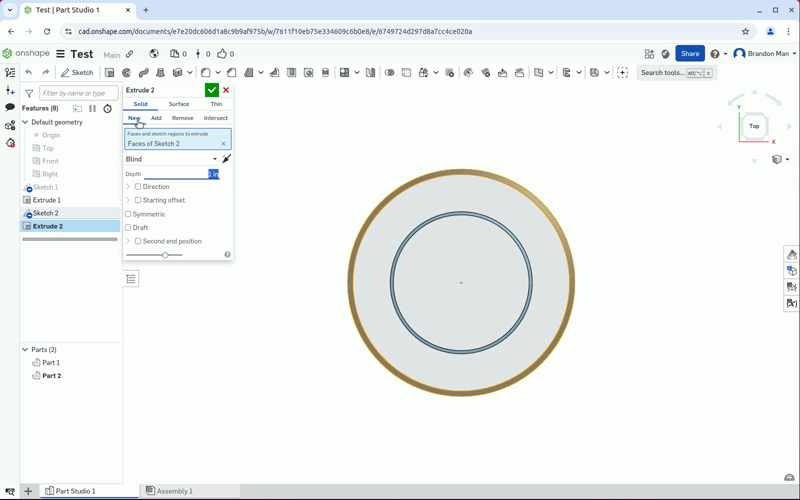
text(0.481)
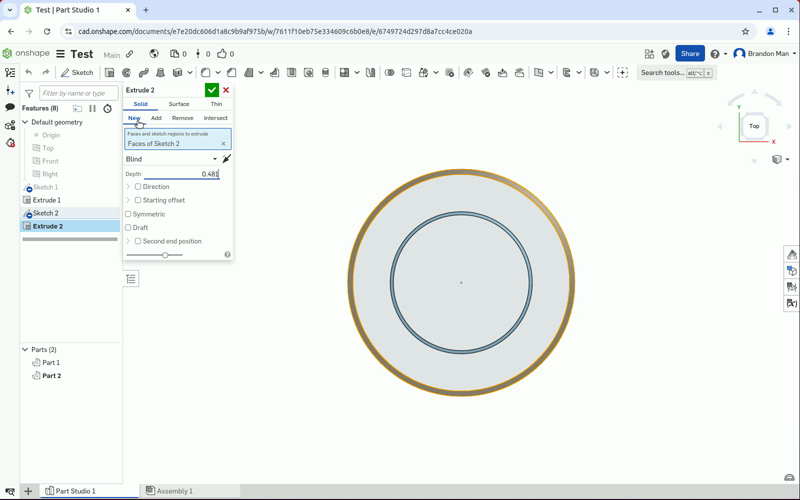
key(enter)
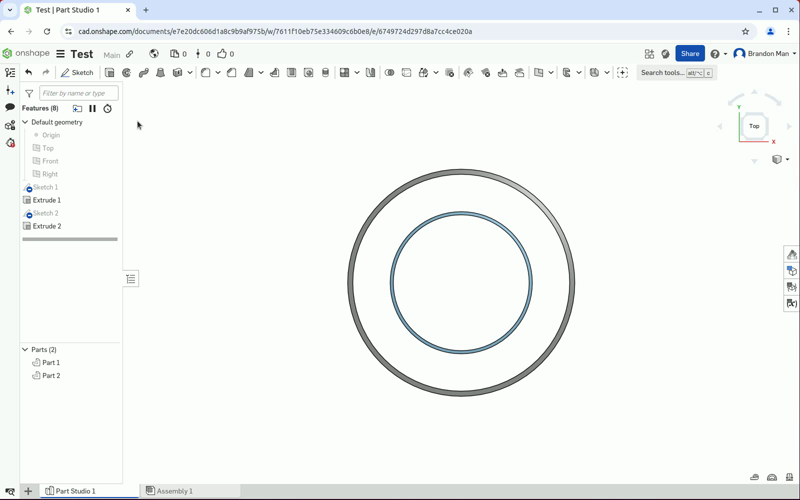
key(shift+h)
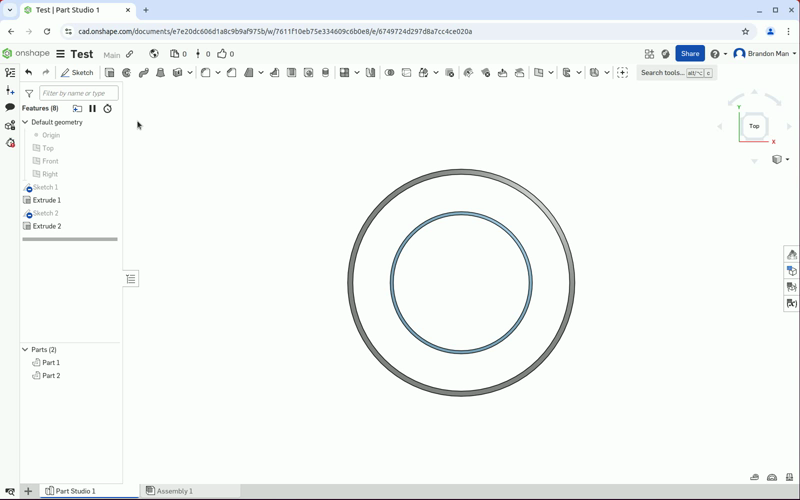
key(shift+h)
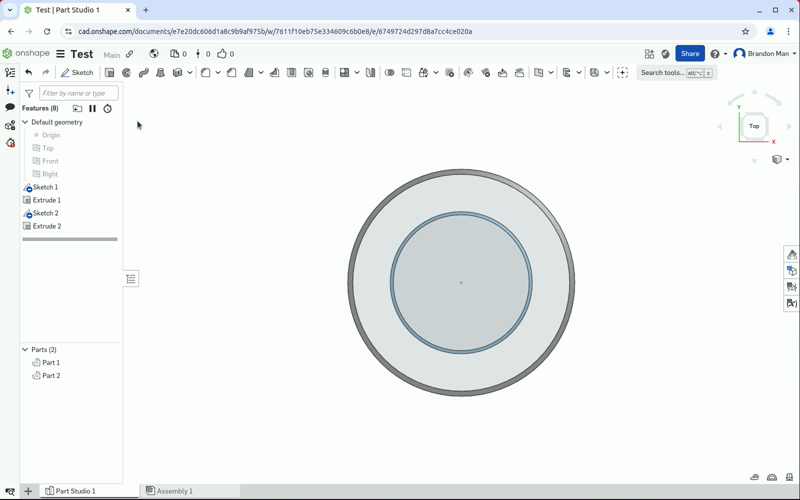
mouse_move(73, 189)
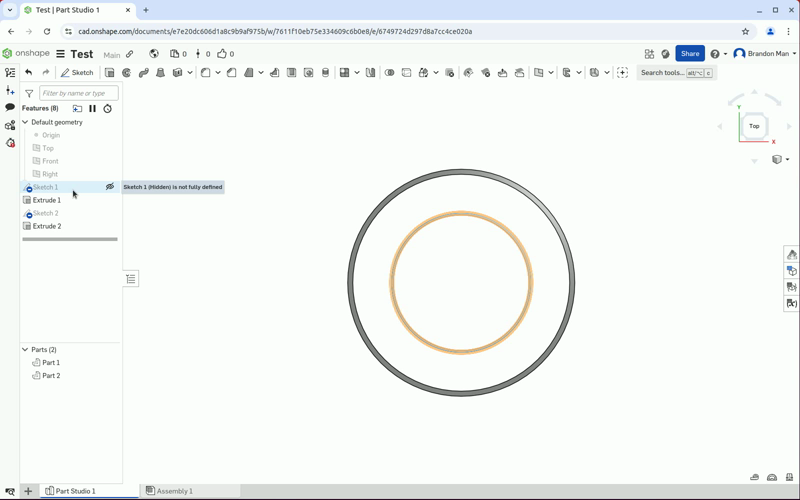
click(73, 189)
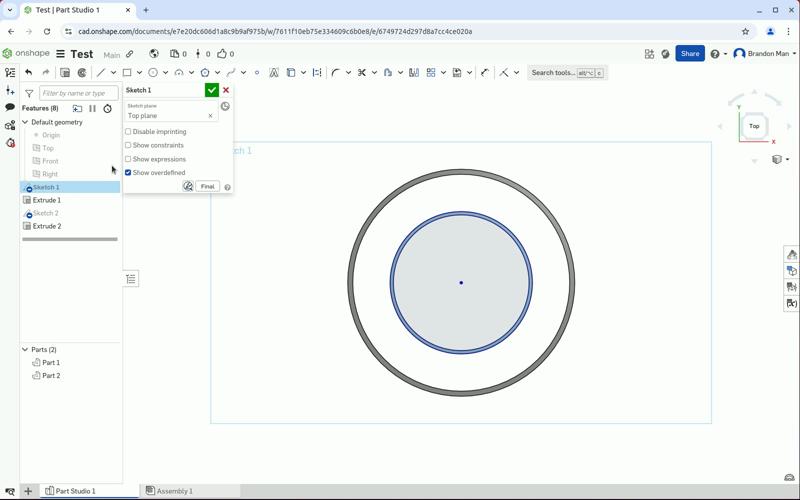
mouse_move(229, 92)
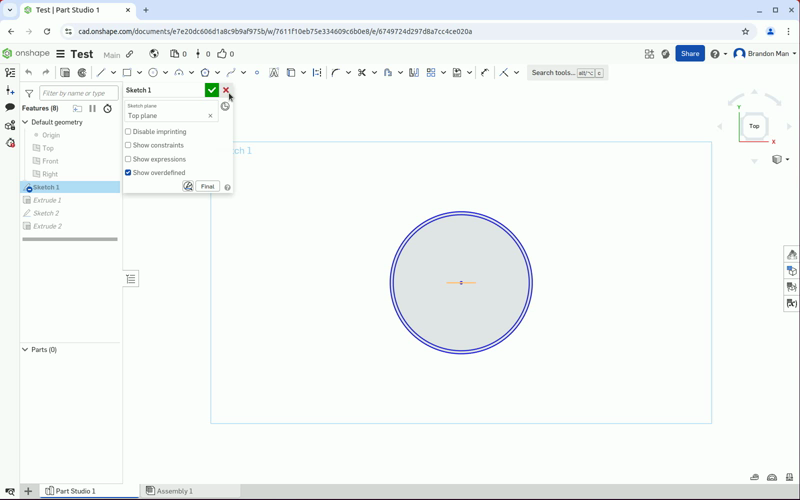
click(229, 92)
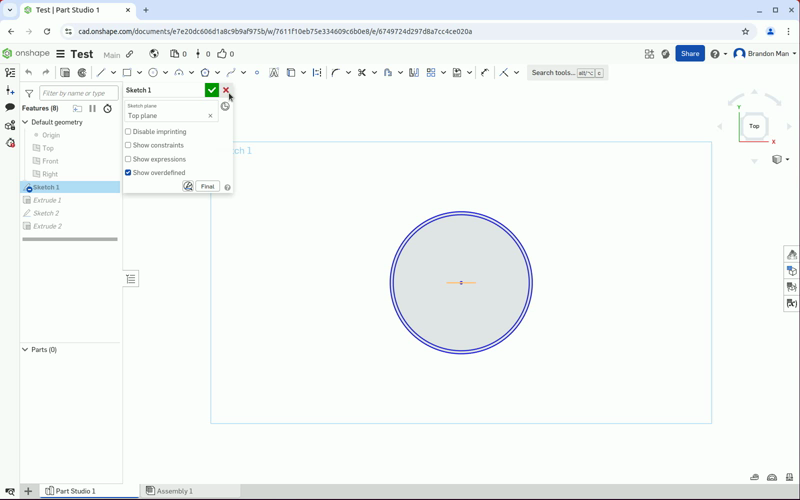
key(shift+s)
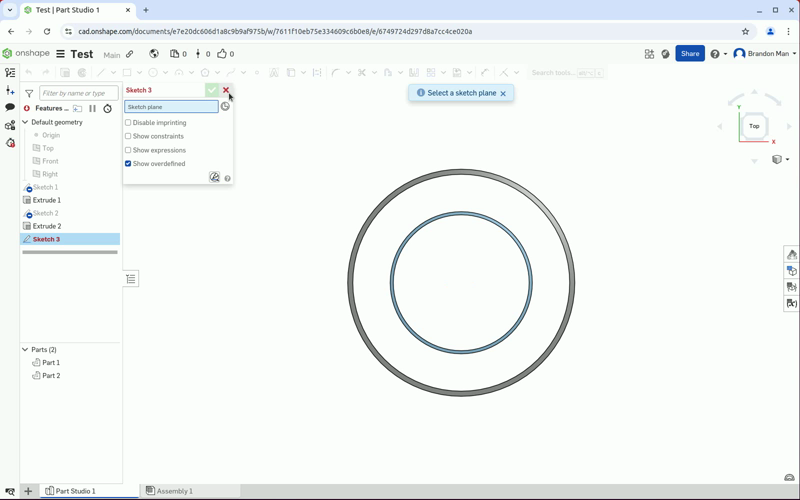
mouse_move(73, 150)
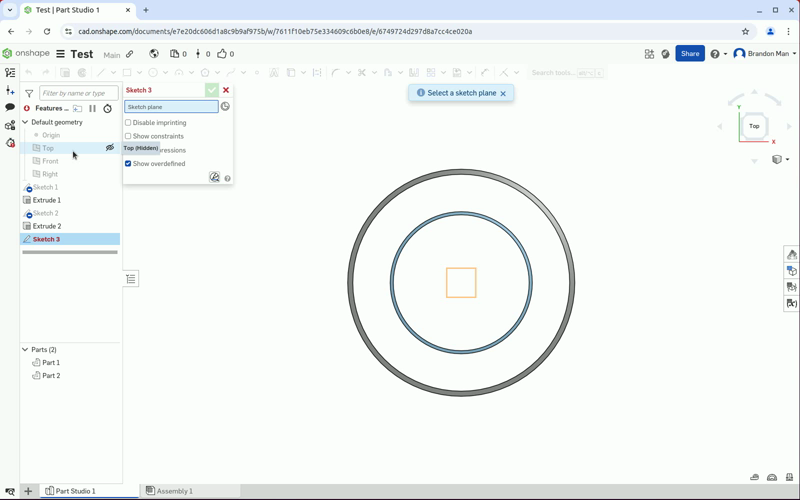
click(73, 150)
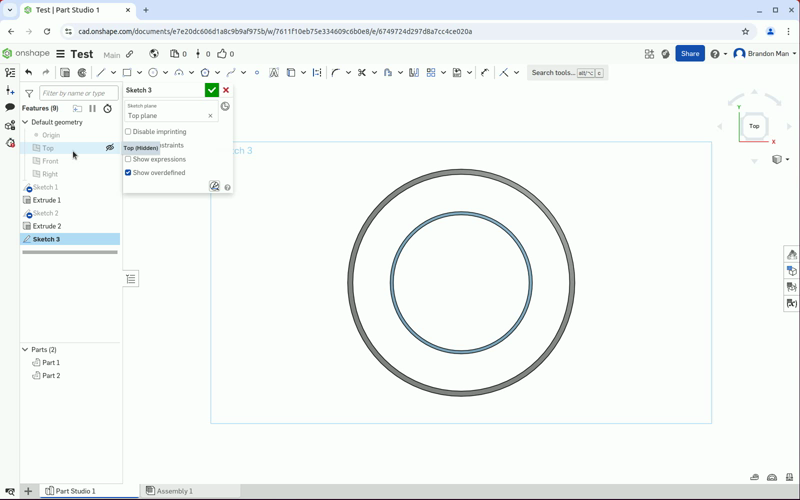
mouse_move(73, 352)
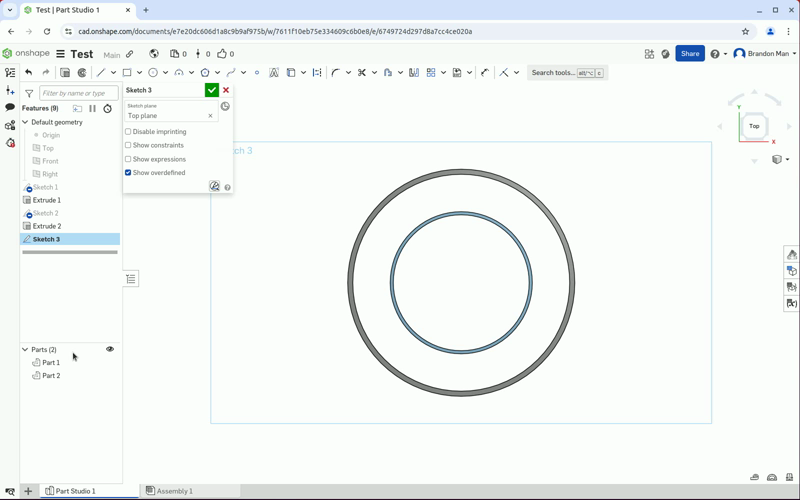
key(y)
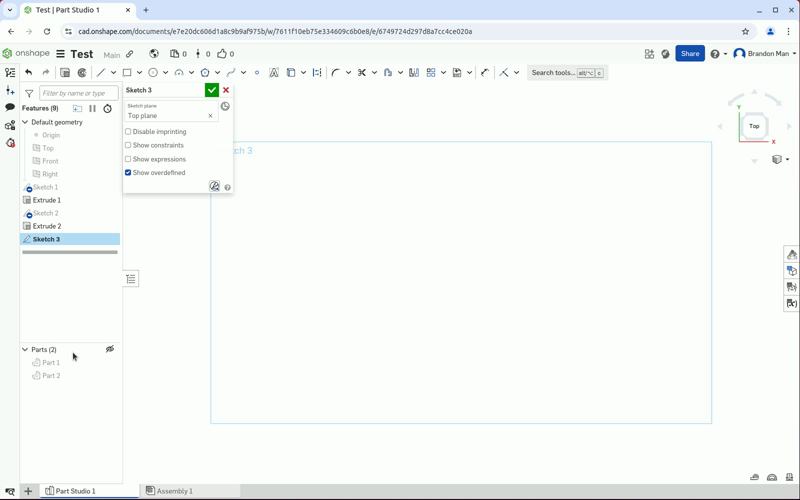
key(c)
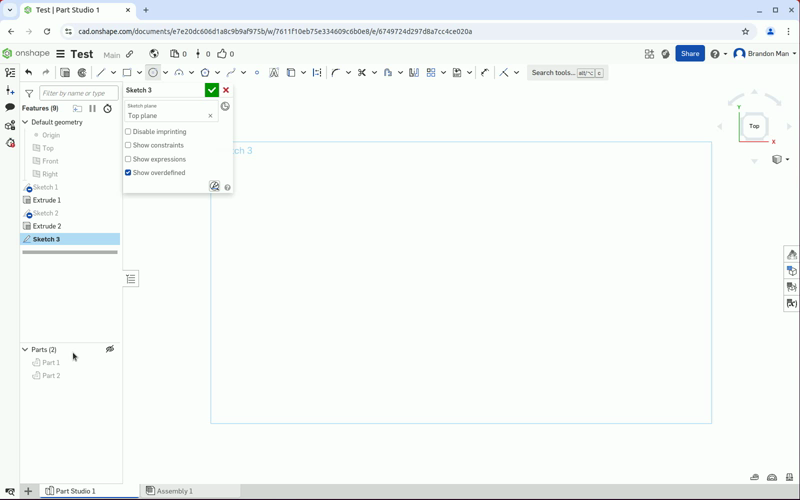
key_down(shift)
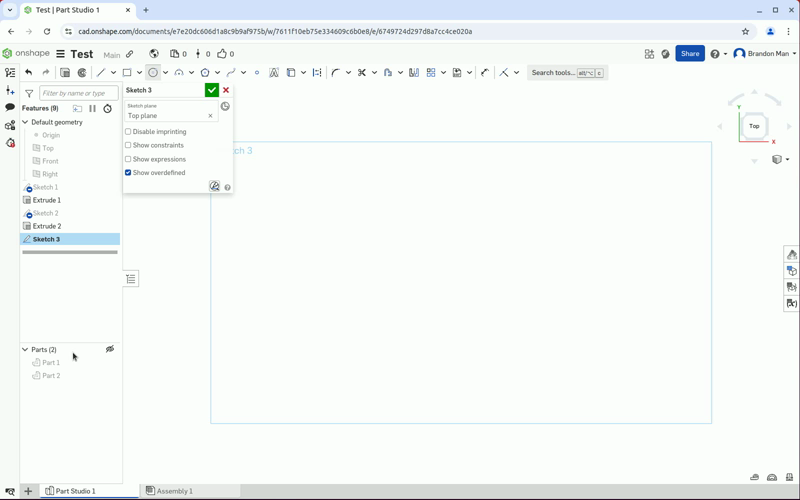
mouse_move(461, 282)
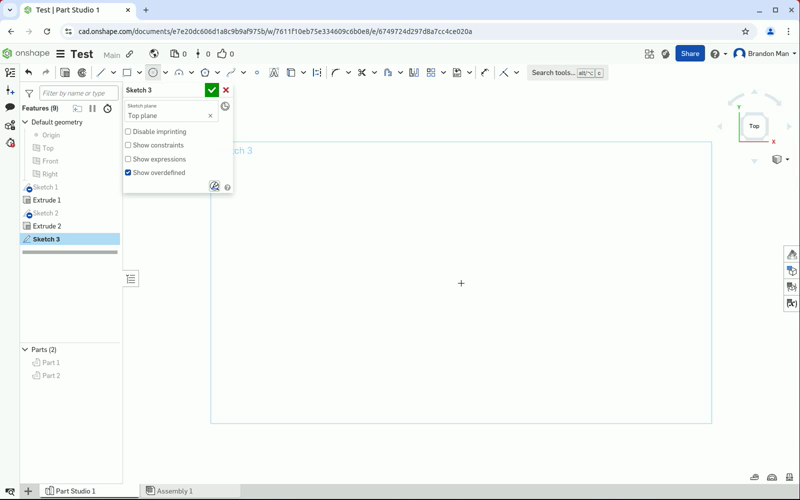
click(461, 282)
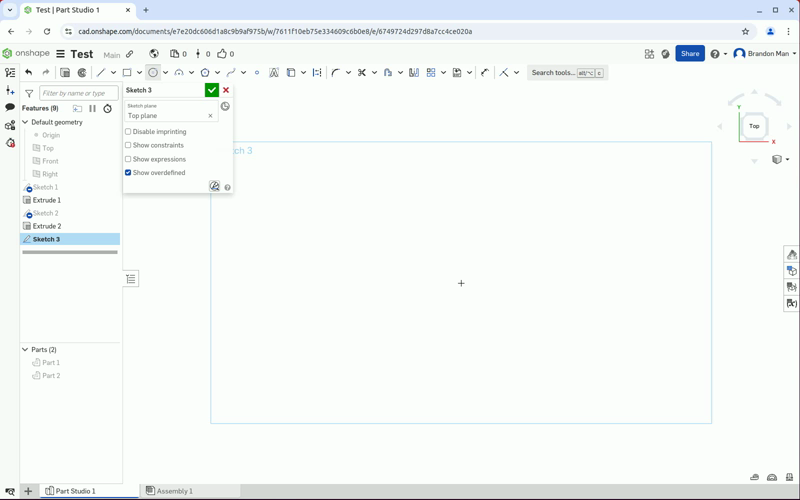
key_up(shift)
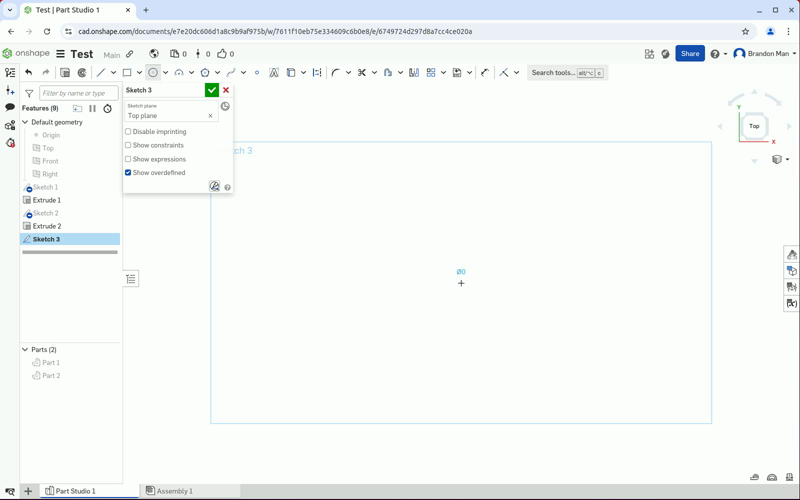
mouse_move(497, 282)
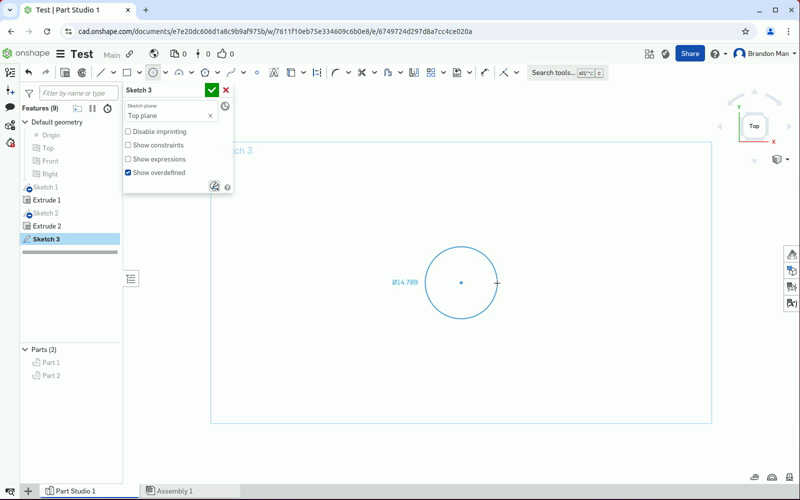
click(497, 282)
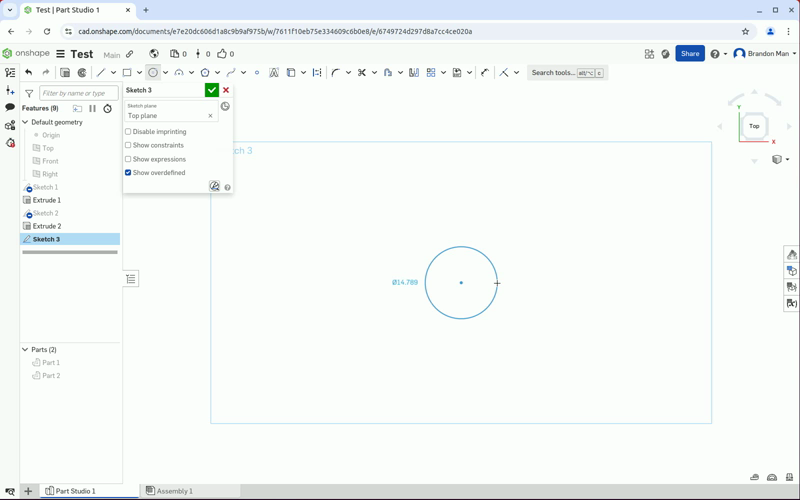
key(esc)
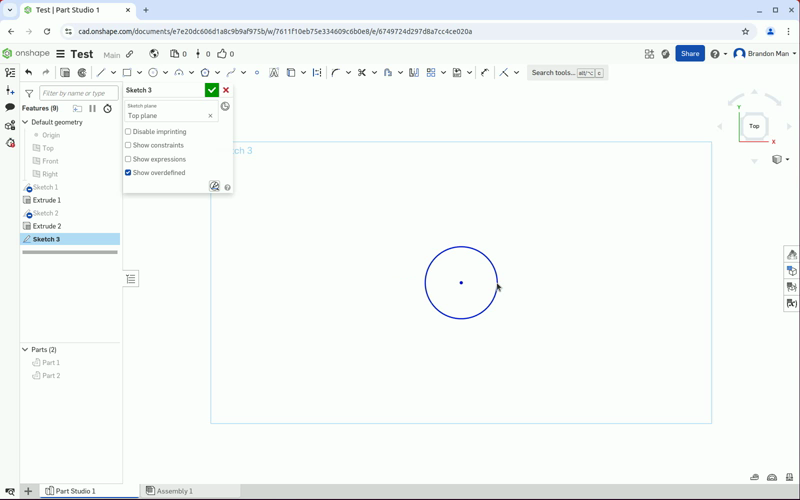
key(c)
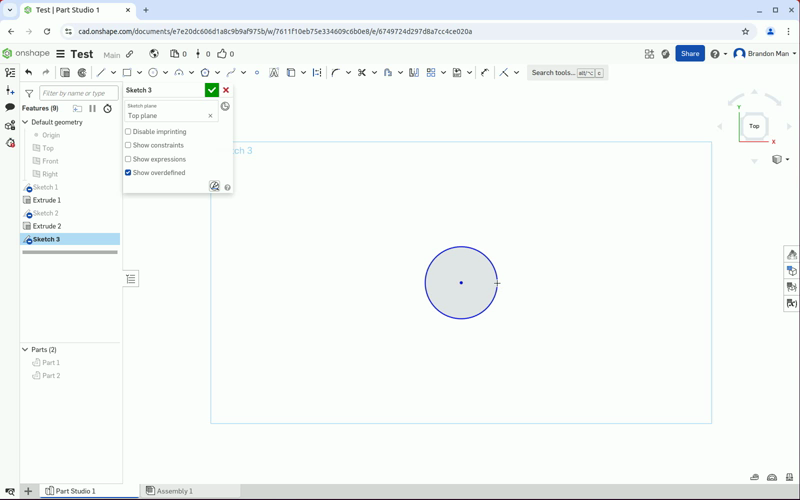
key_down(shift)
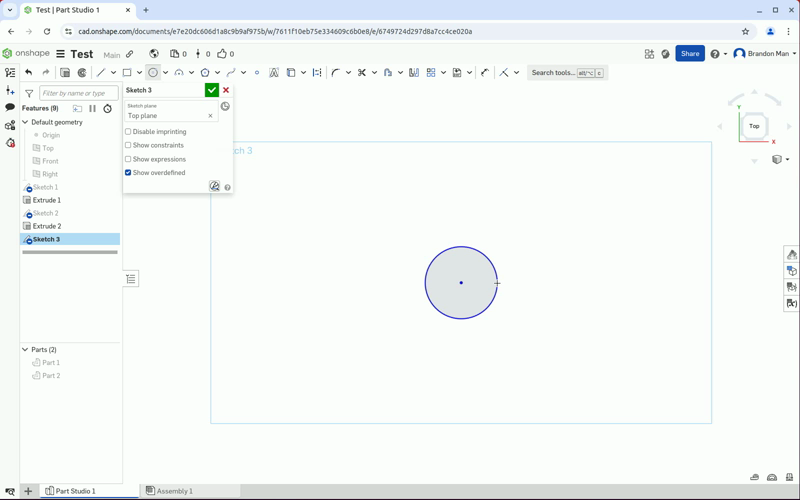
mouse_move(461, 282)
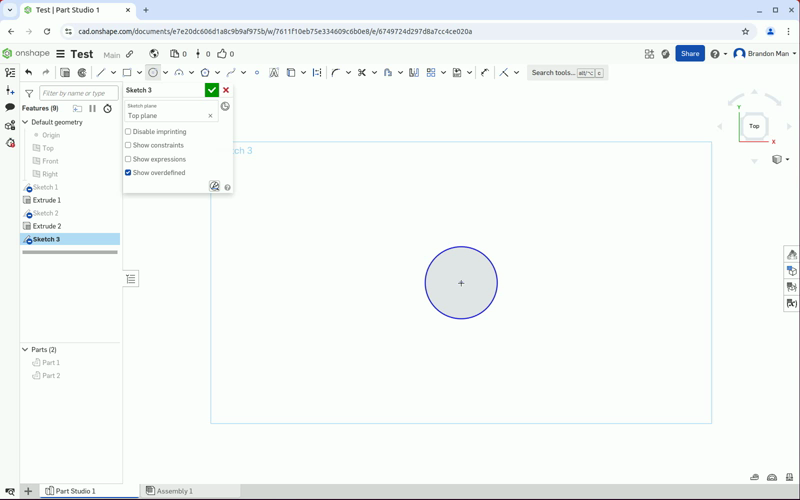
click(461, 282)
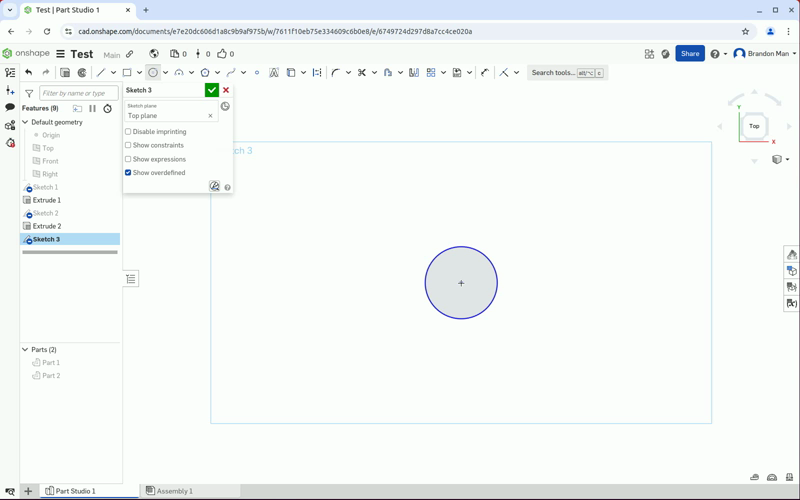
key_up(shift)
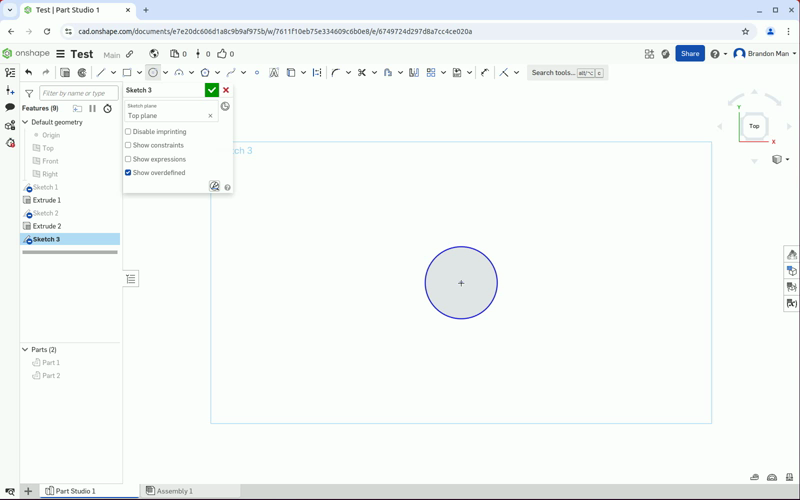
mouse_move(495, 282)
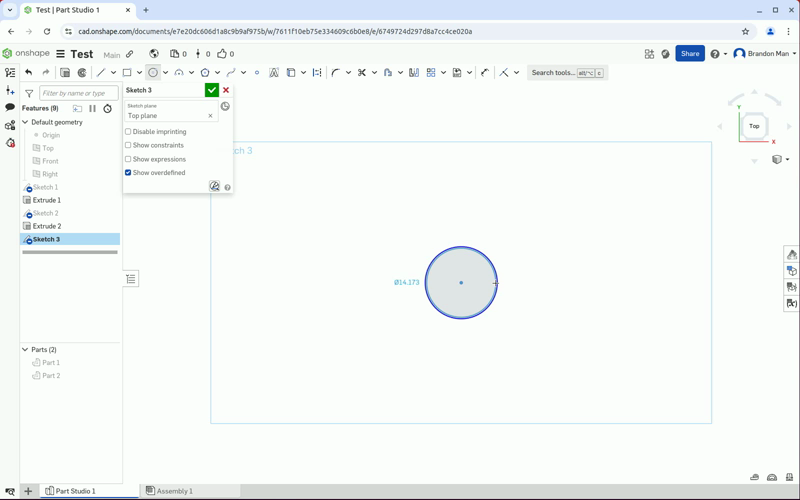
scroll(6)
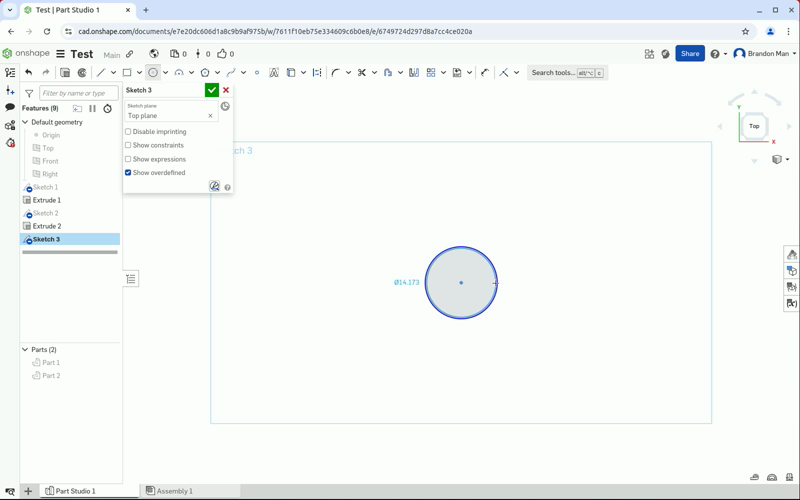
scroll(6)
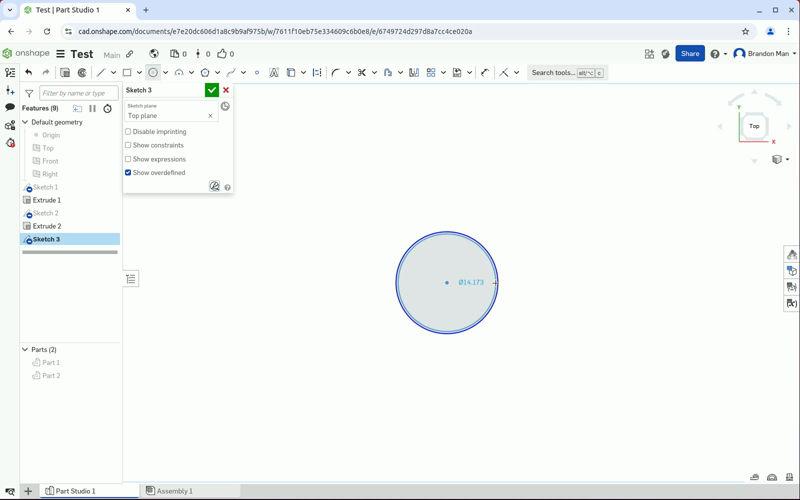
scroll(6)
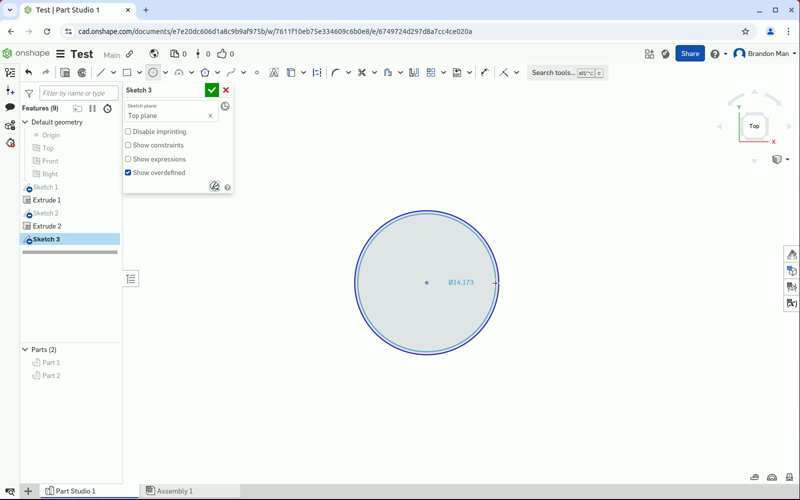
scroll(6)
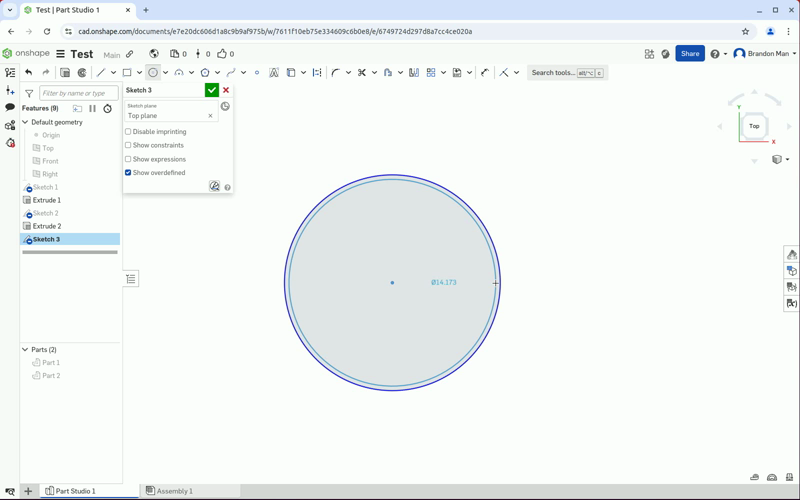
scroll(6)
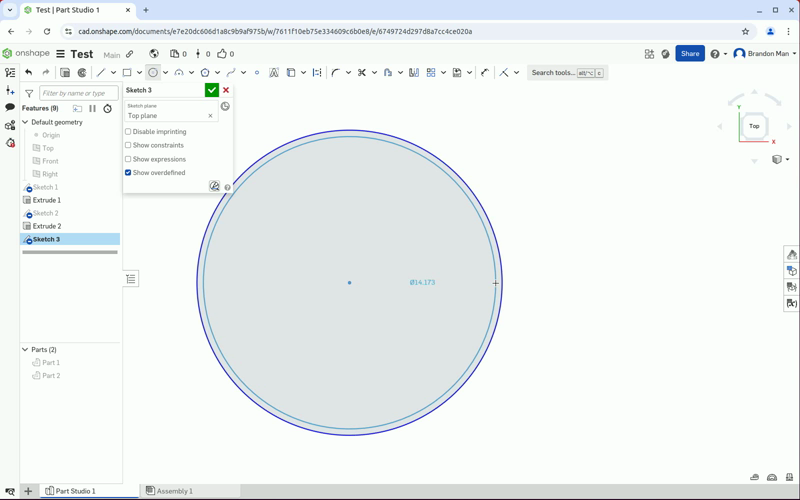
scroll(6)
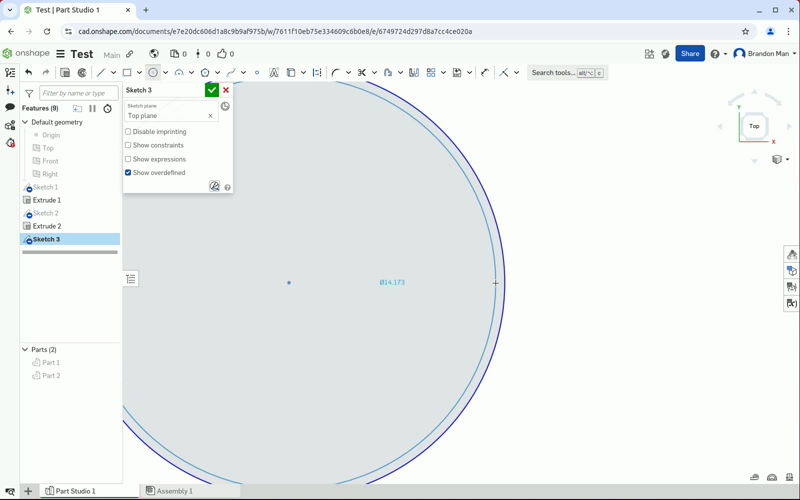
scroll(6)
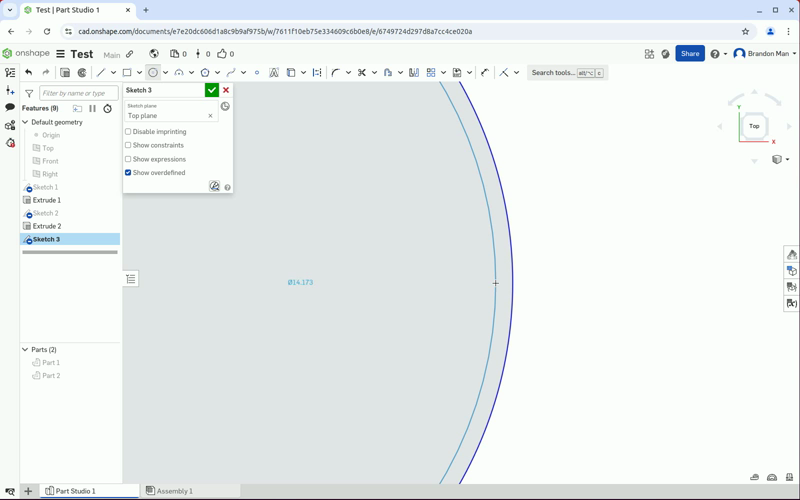
click(495, 282)
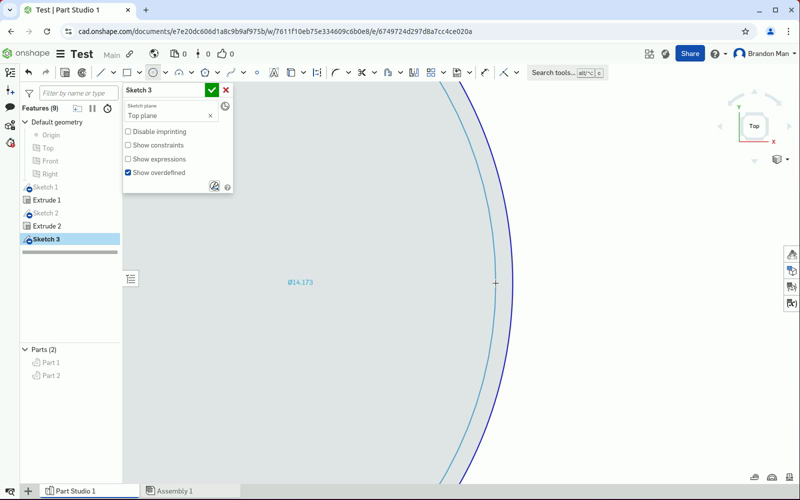
scroll(-6)
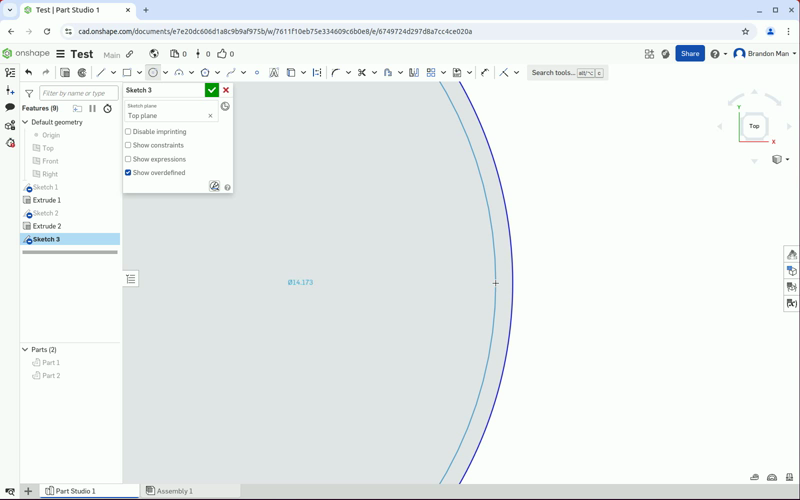
scroll(-6)
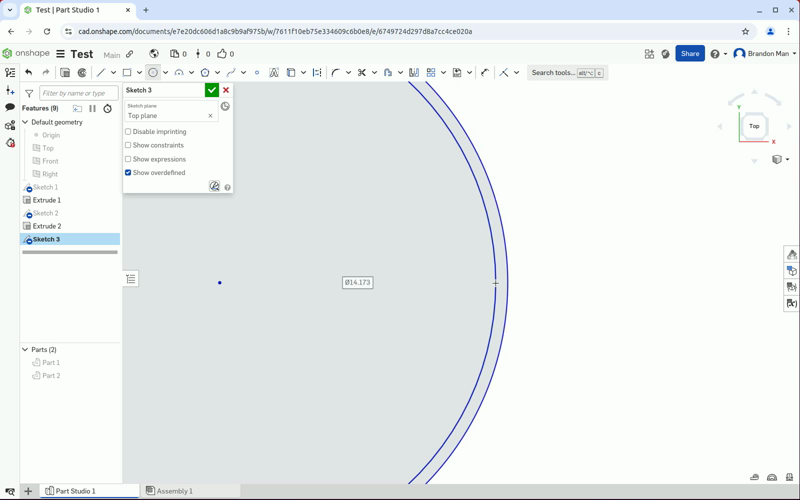
scroll(-6)
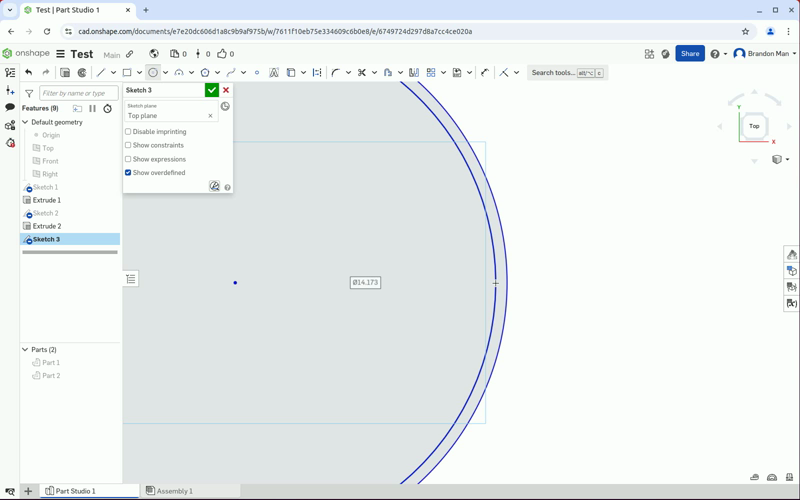
scroll(-6)
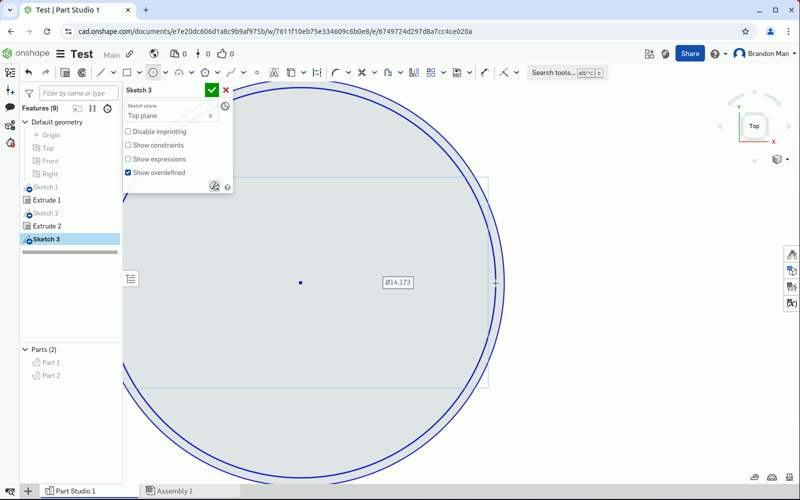
scroll(-6)
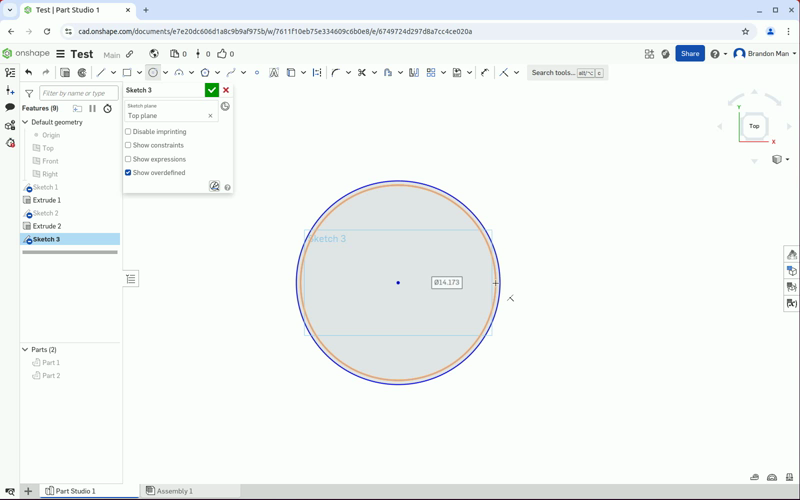
scroll(-6)
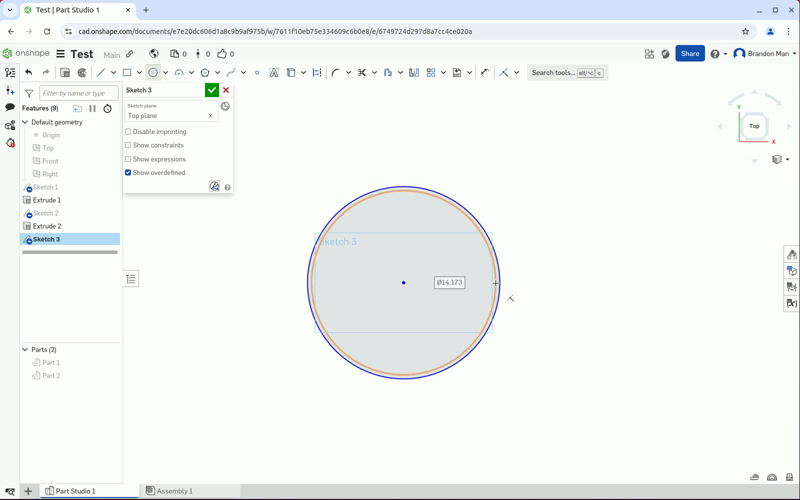
scroll(-6)
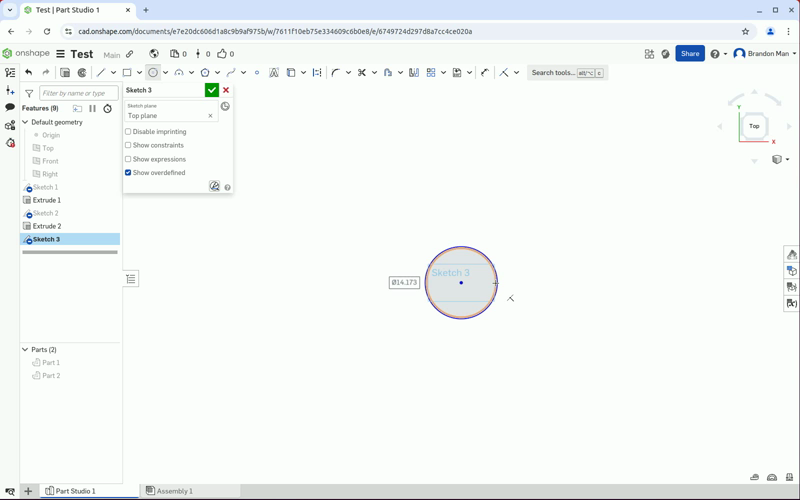
key(esc)
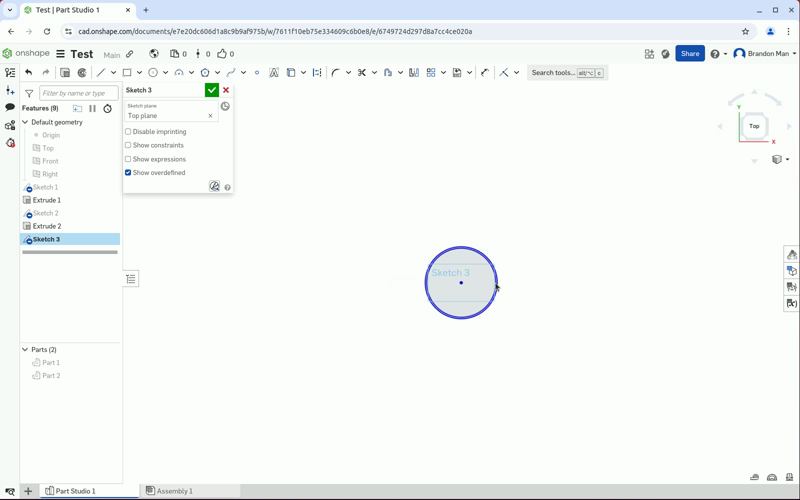
mouse_move(444, 312)
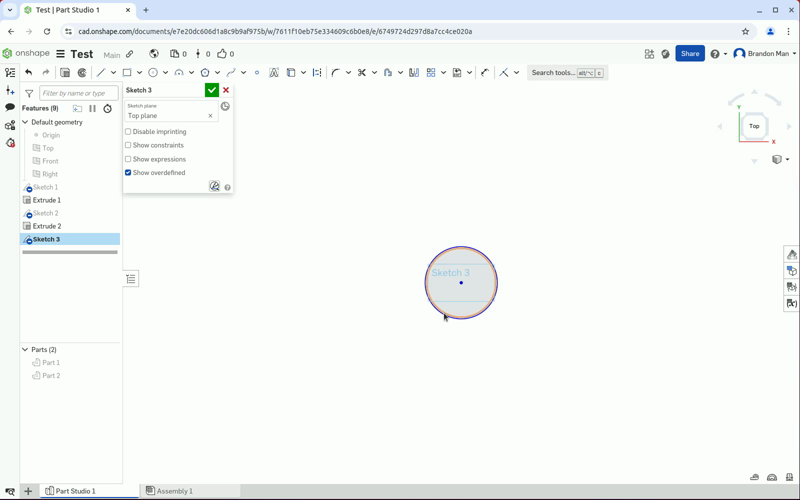
scroll(6)
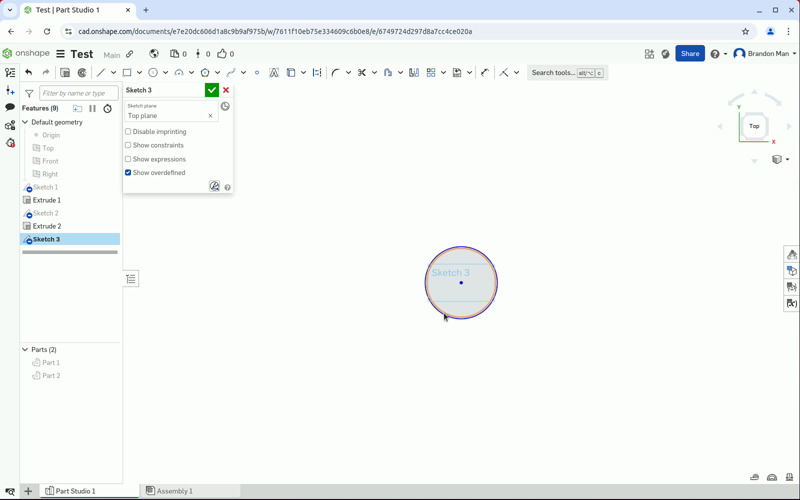
scroll(6)
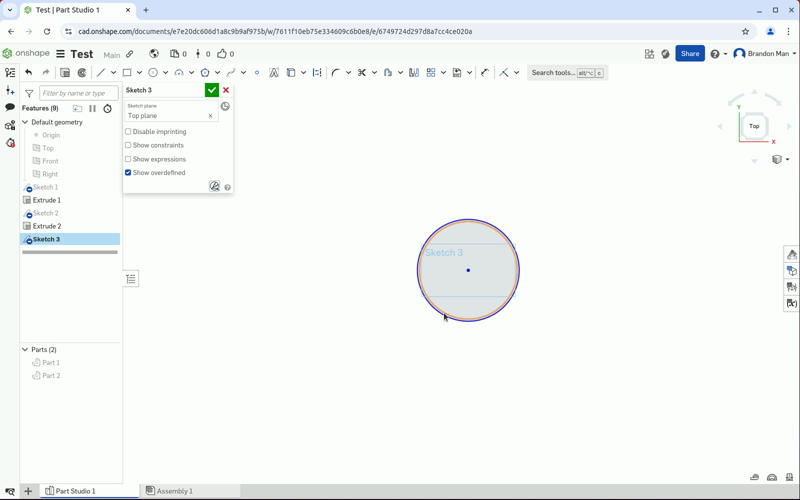
scroll(6)
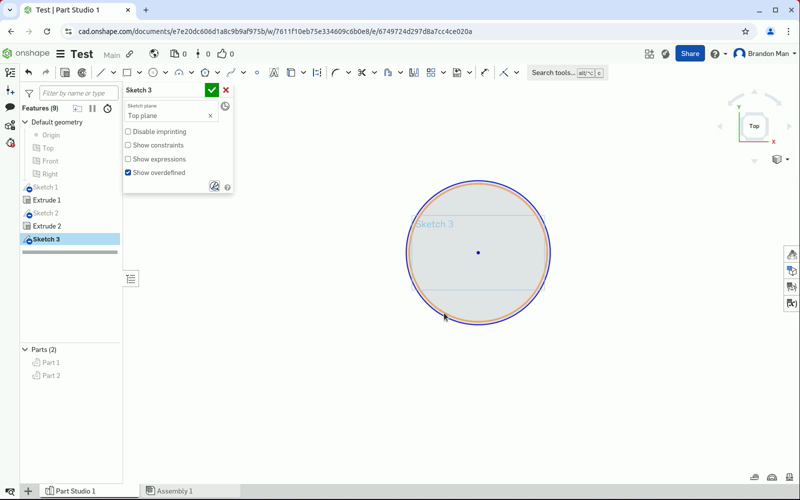
scroll(6)
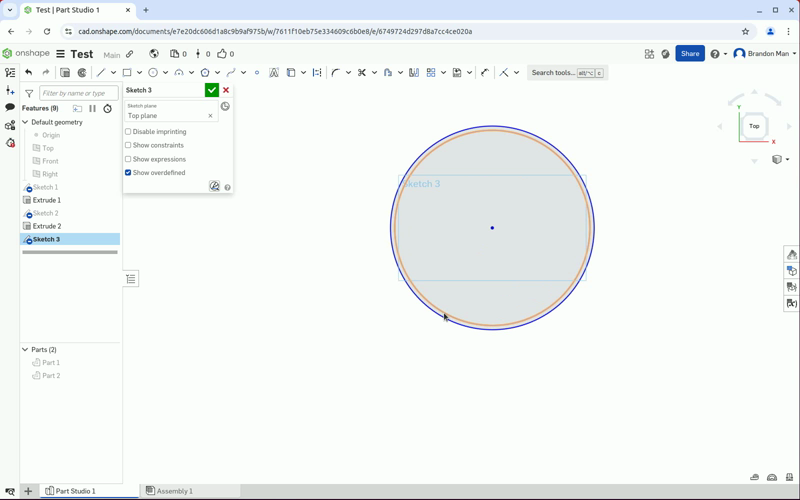
scroll(6)
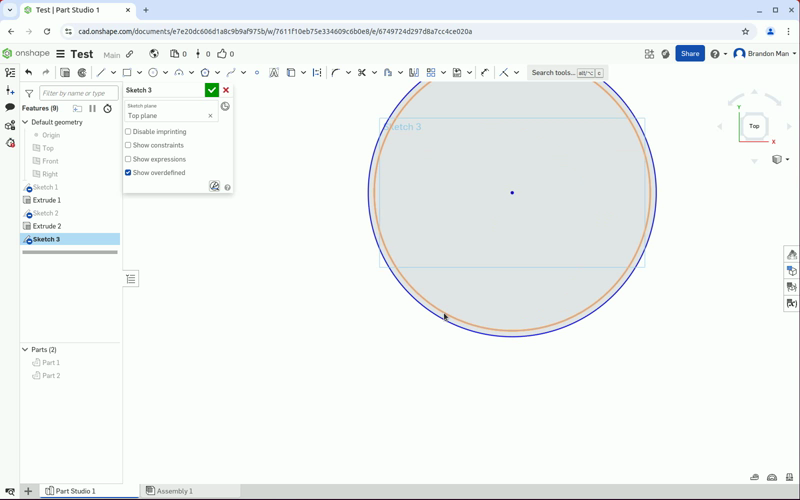
scroll(6)
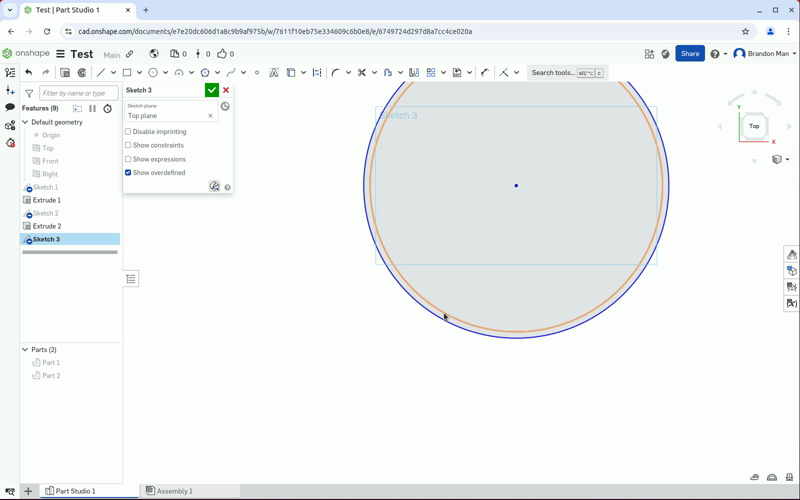
scroll(6)
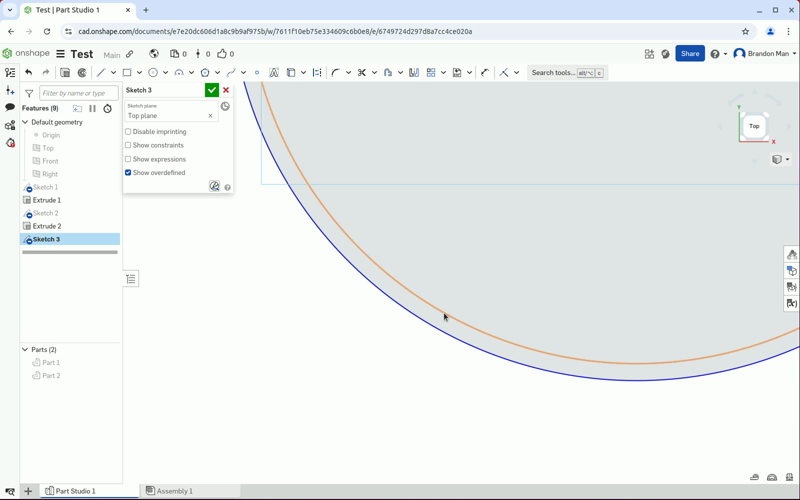
click(444, 312)
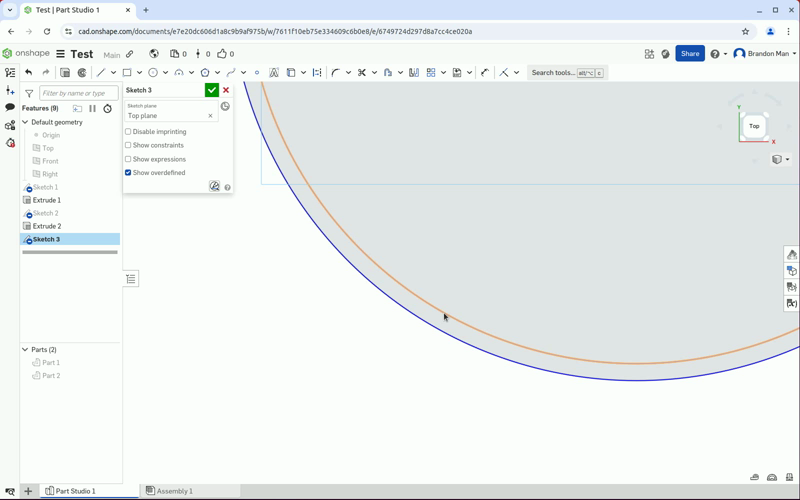
scroll(-6)
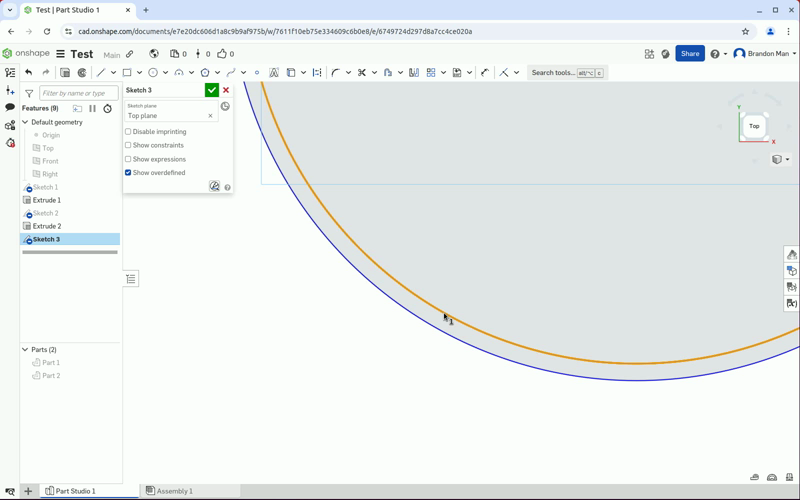
scroll(-6)
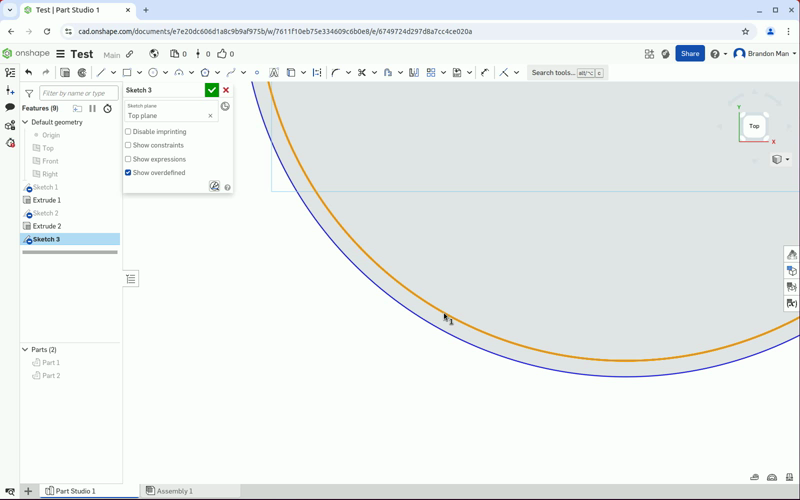
scroll(-6)
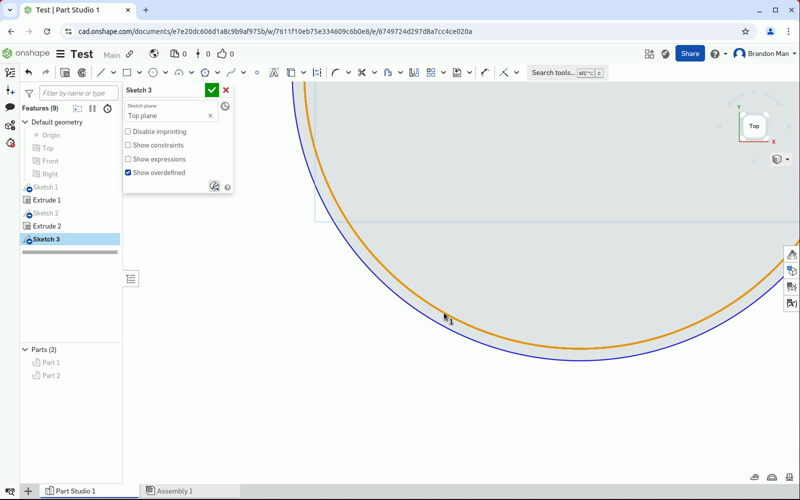
scroll(-6)
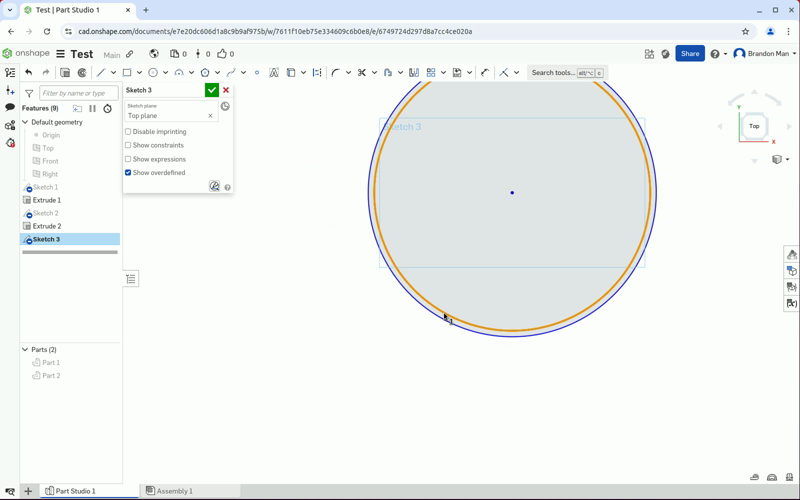
scroll(-6)
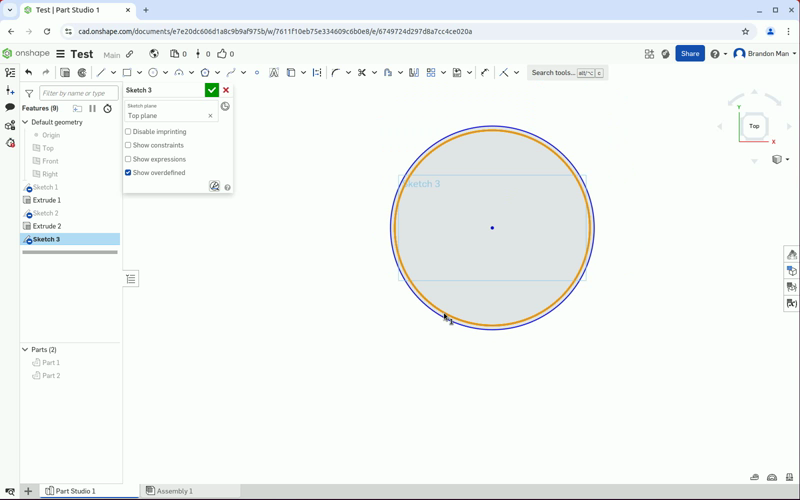
scroll(-6)
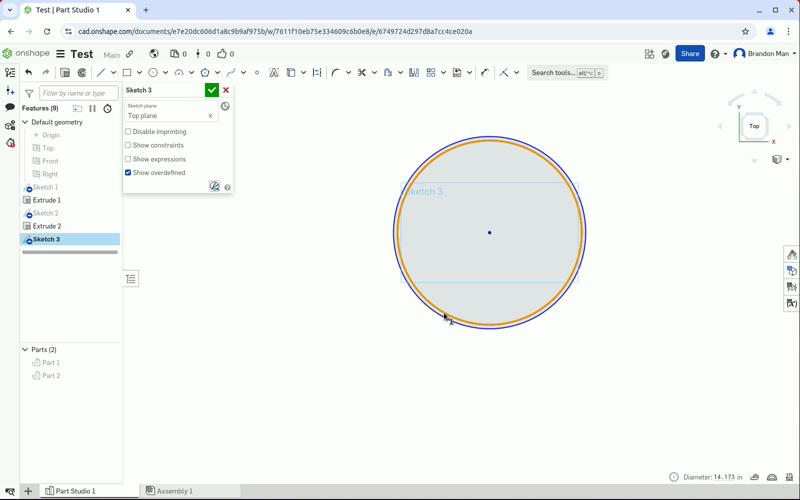
scroll(-6)
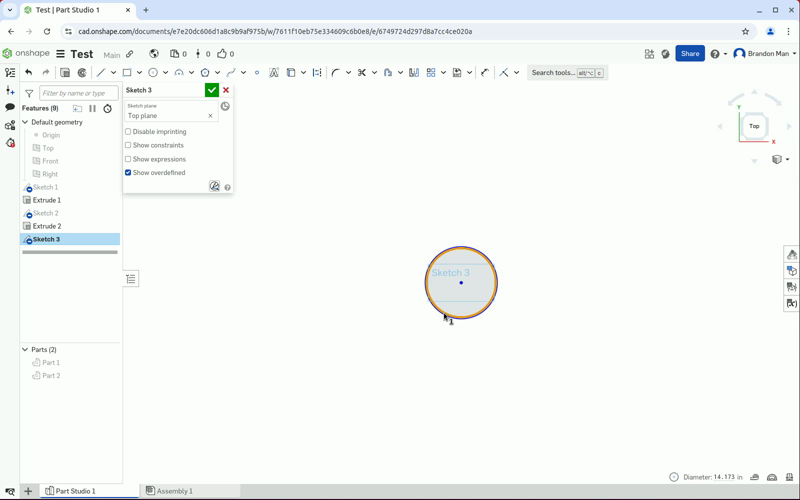
mouse_move(73, 352)
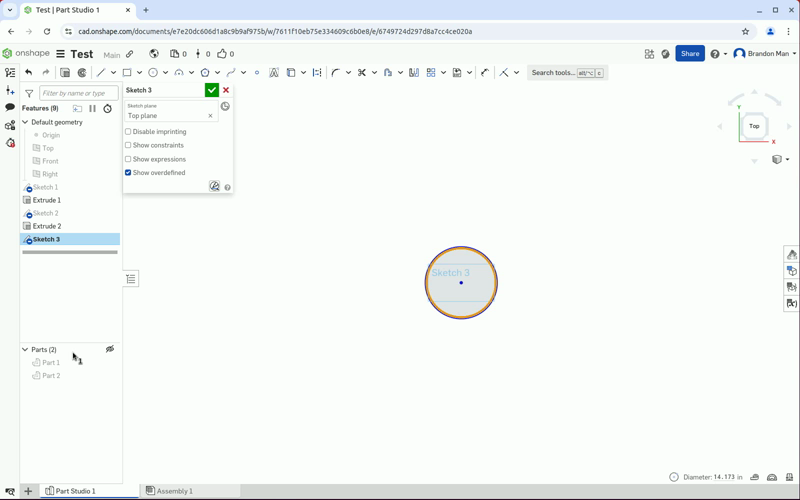
key(shift+y)
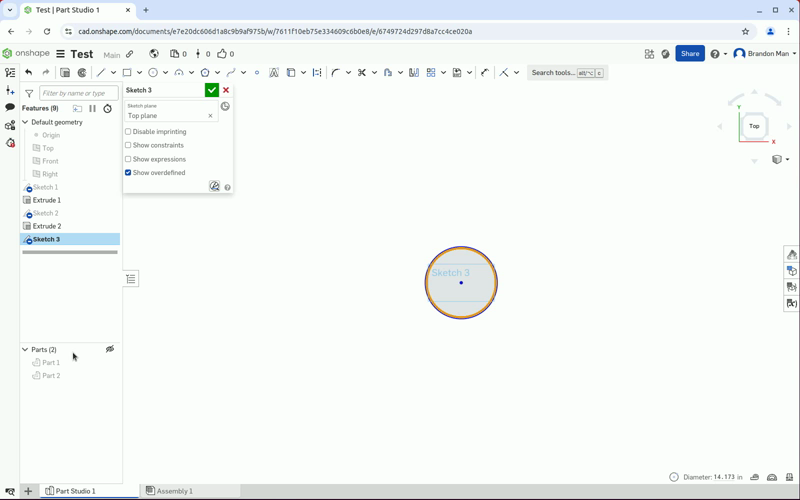
key(shift+e)
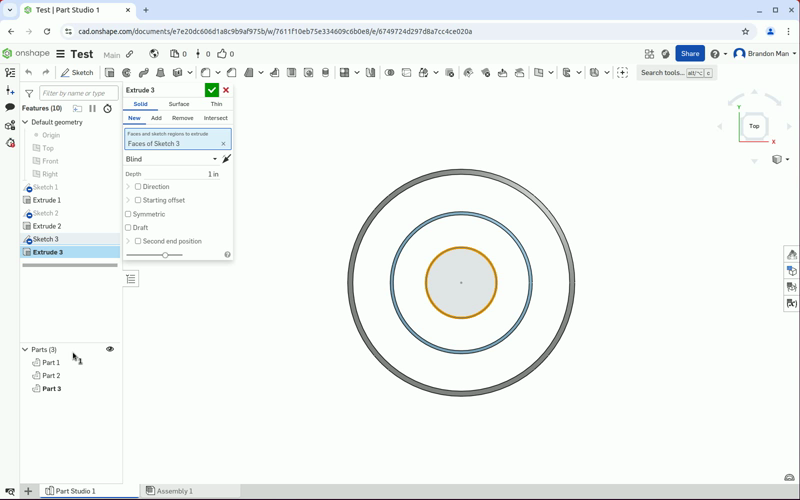
mouse_move(143, 106)
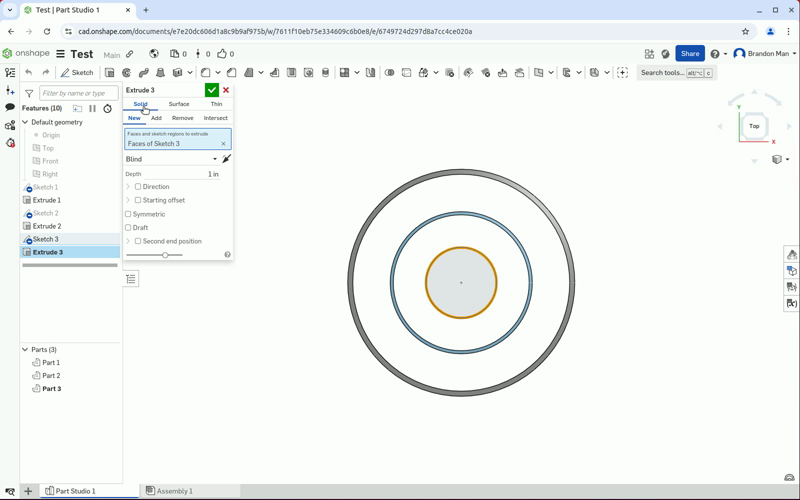
click(143, 106)
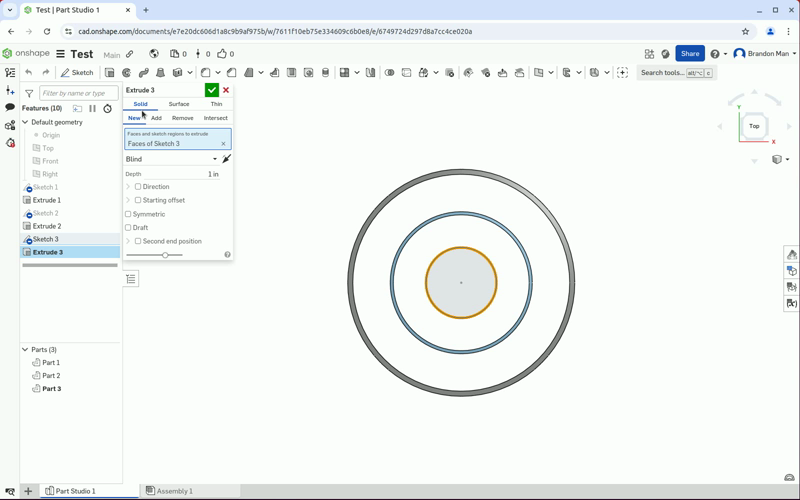
mouse_move(137, 120)
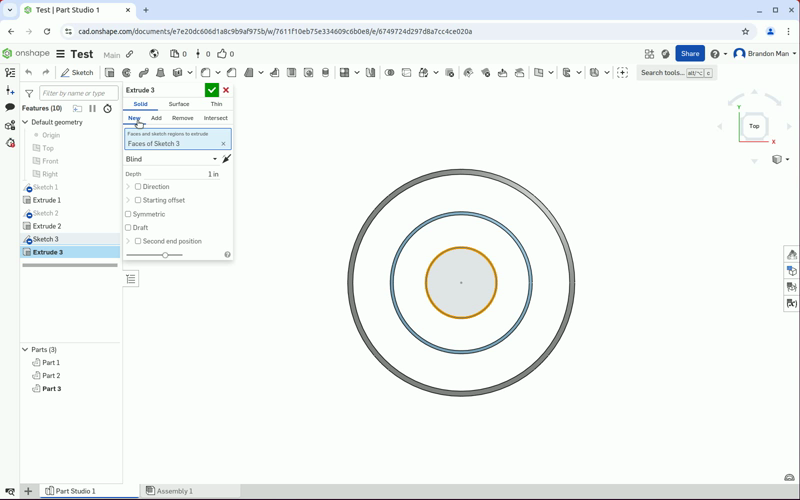
click(137, 120)
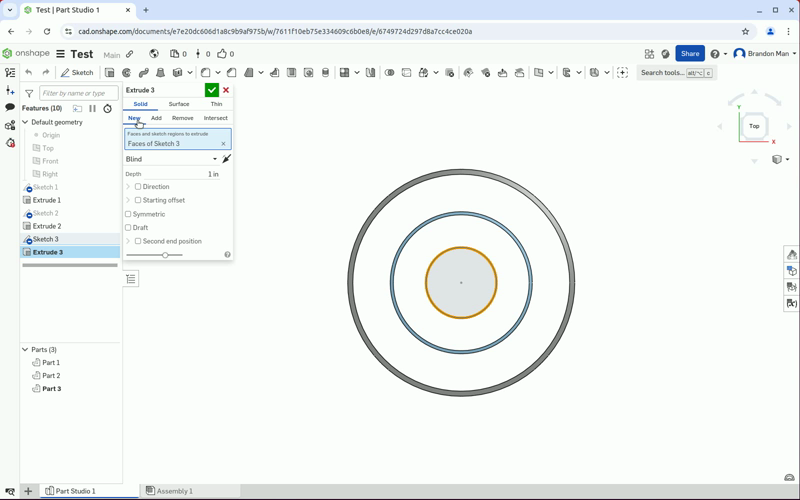
key(tab, 4)
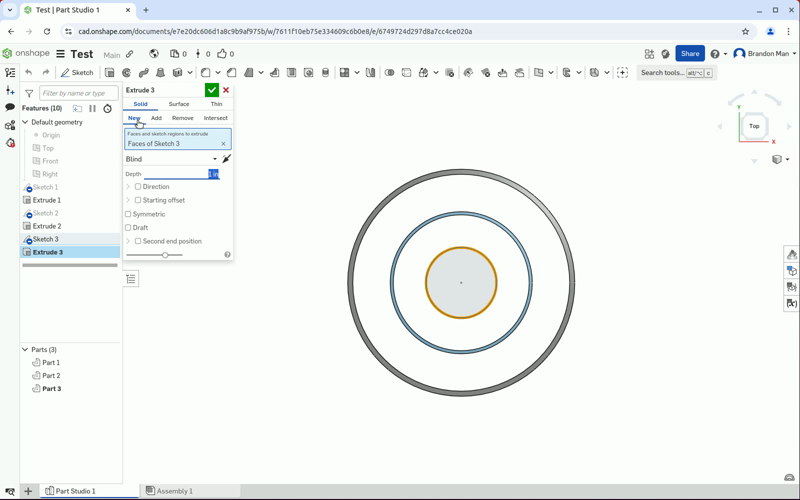
text(0.481)
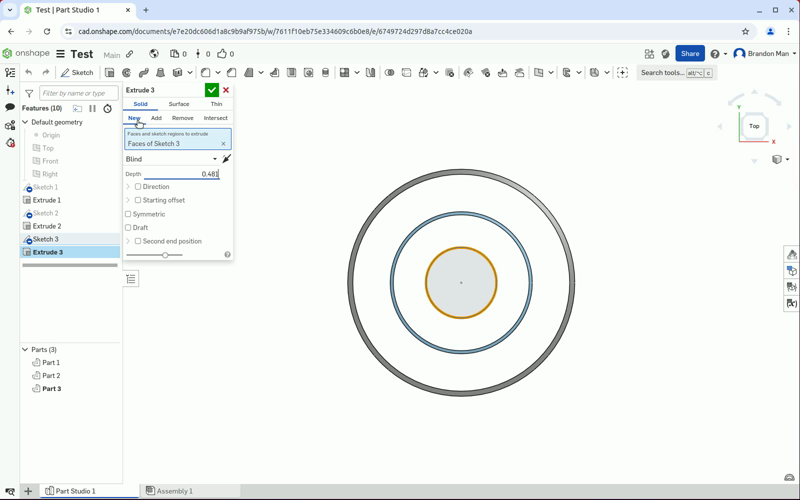
key(enter)
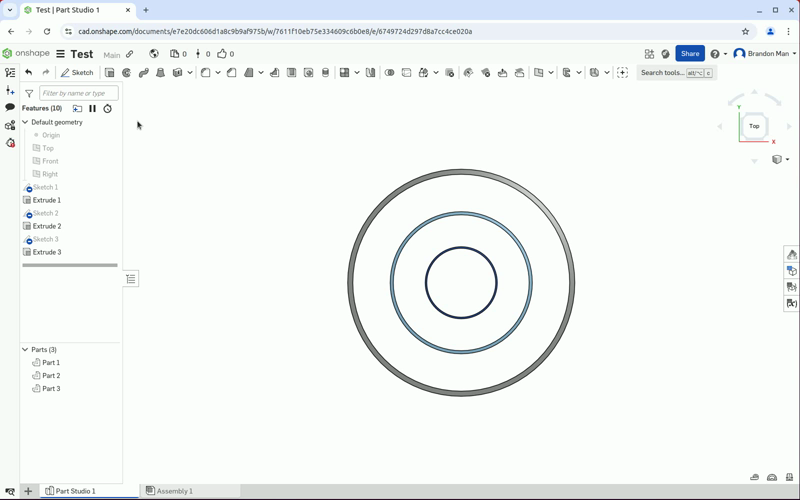
key(shift+h)
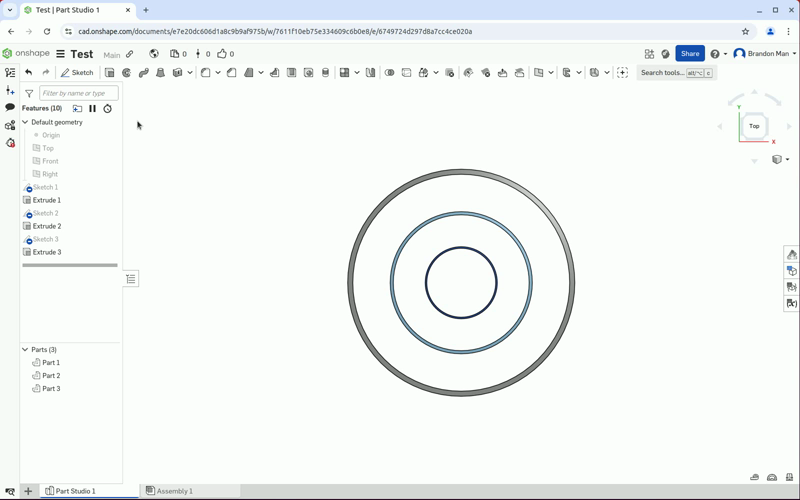
key(shift+h)
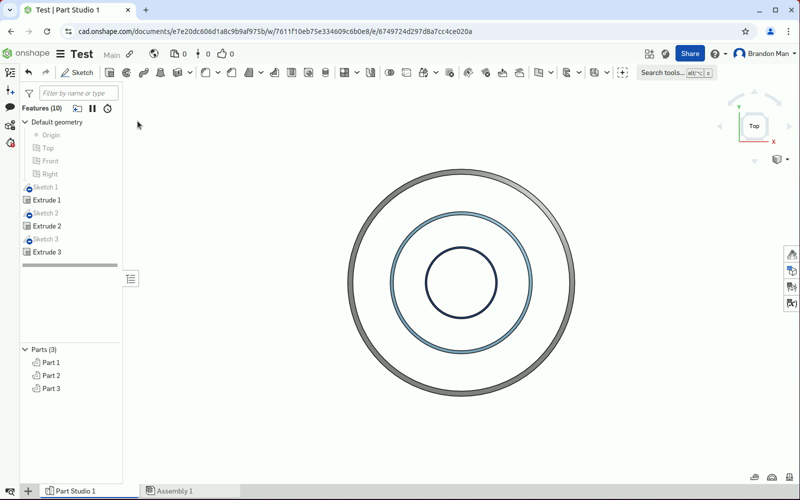
mouse_move(73, 189)
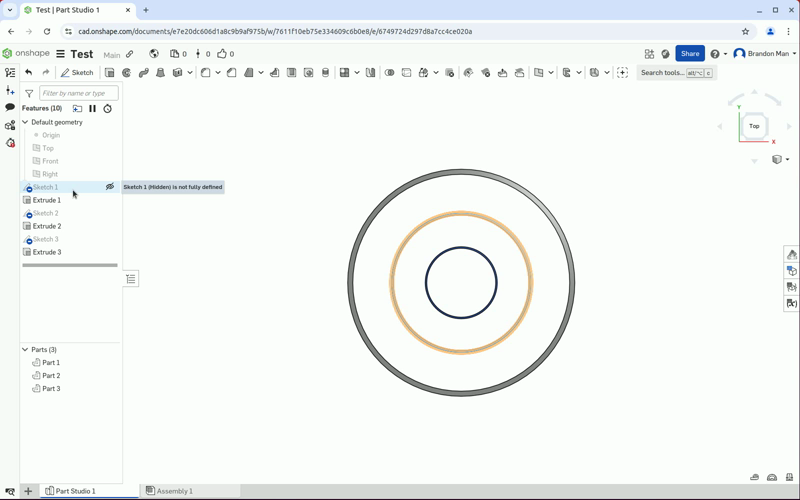
click(73, 189)
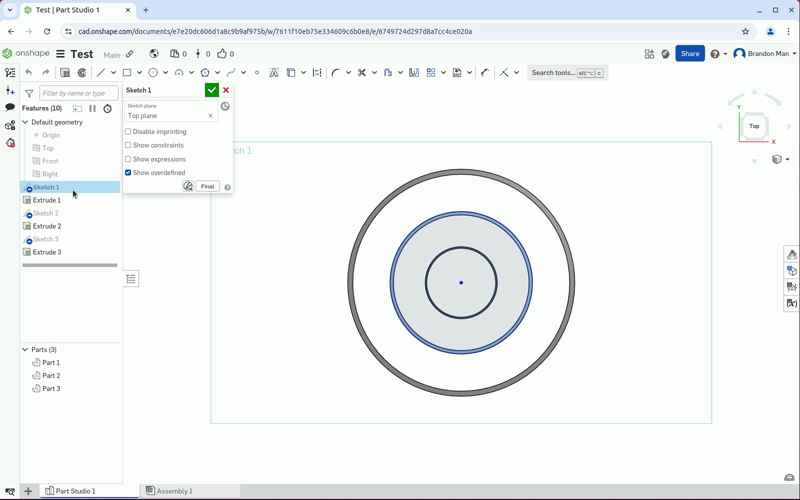
mouse_move(229, 92)
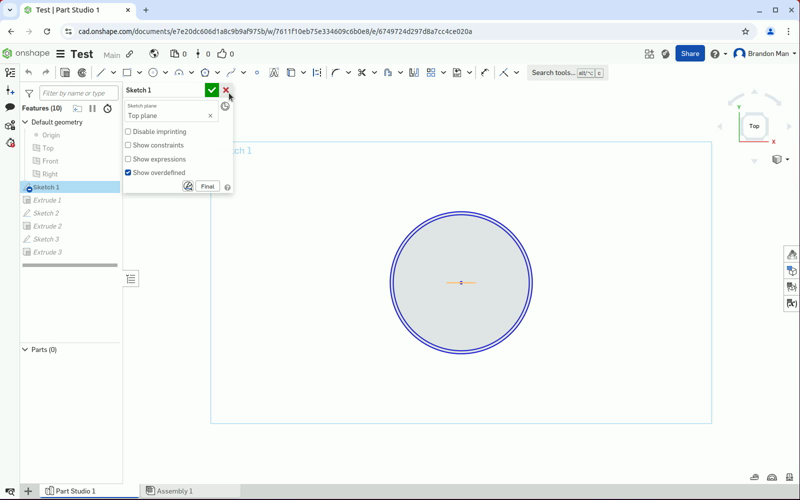
click(229, 92)
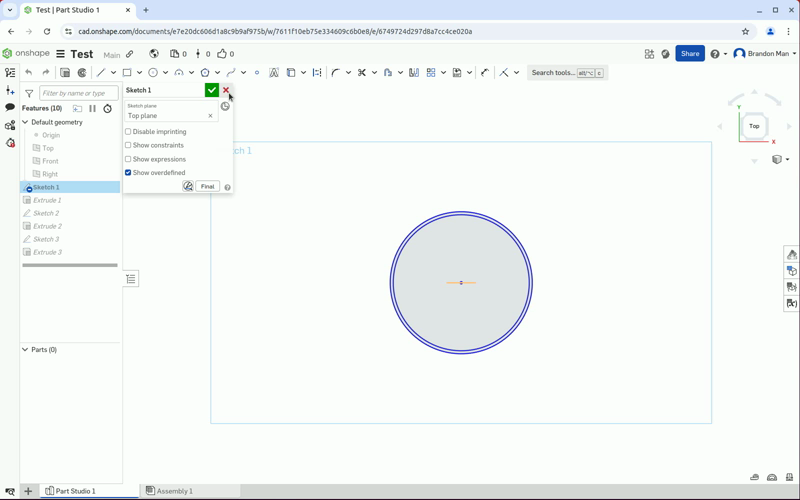
key(shift+s)
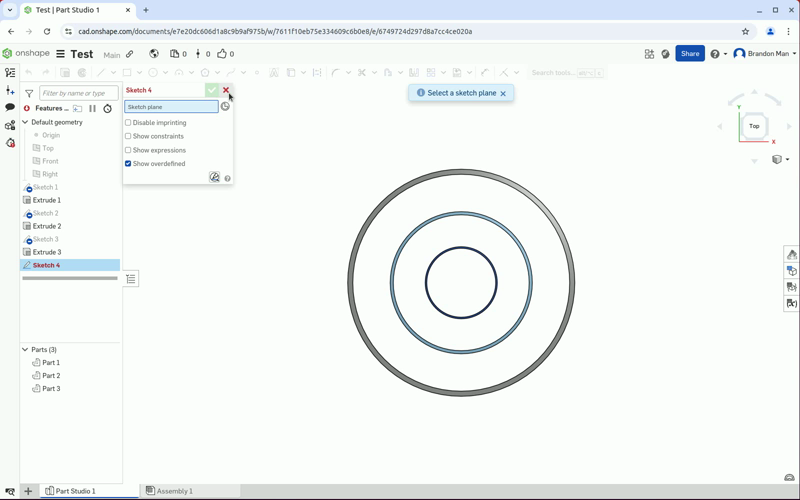
mouse_move(73, 150)
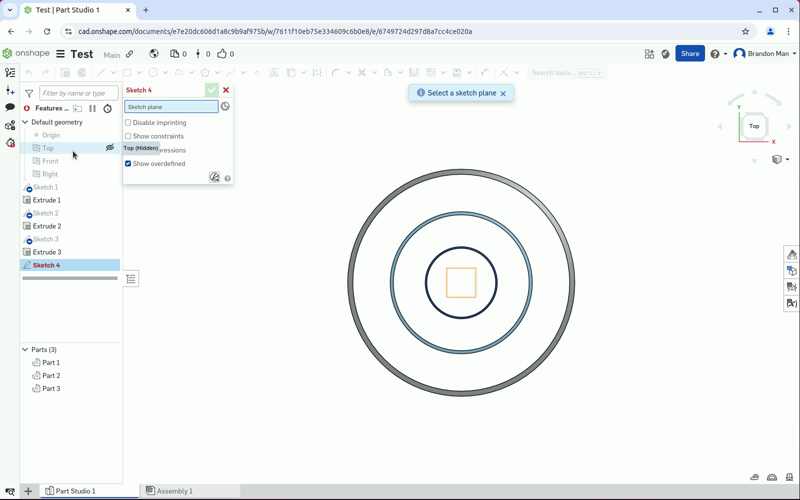
click(73, 150)
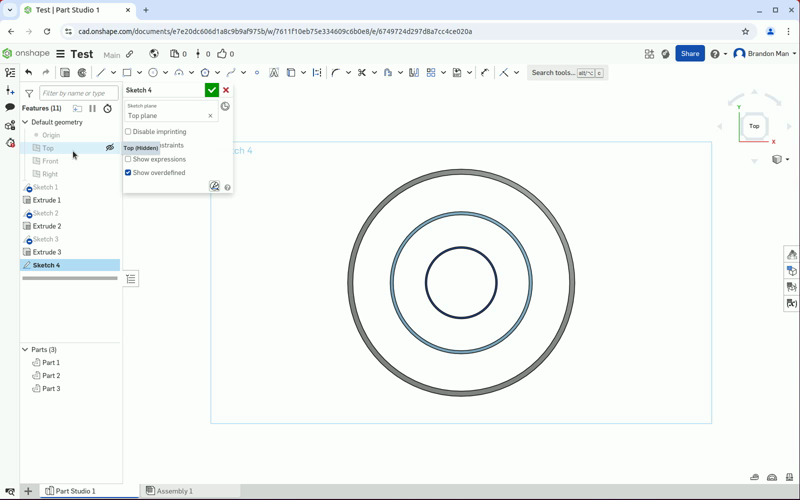
mouse_move(73, 352)
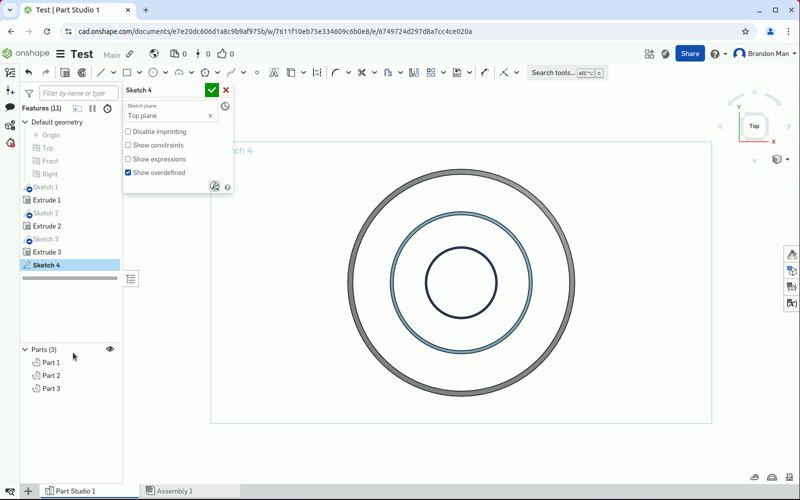
key(y)
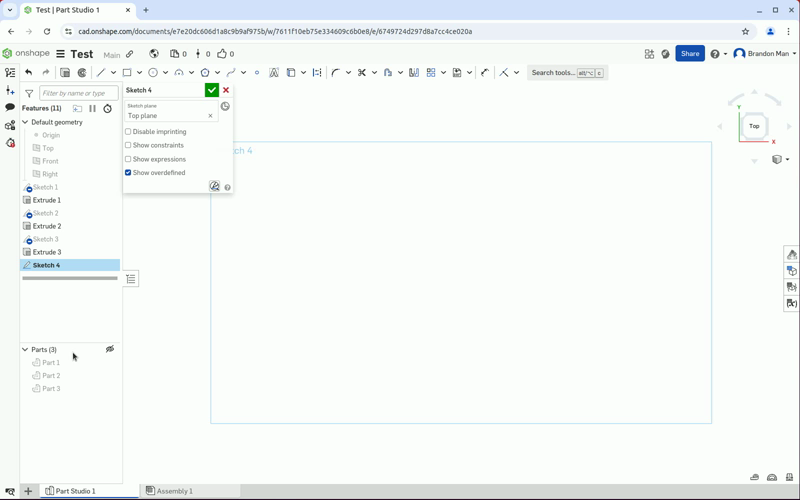
key(c)
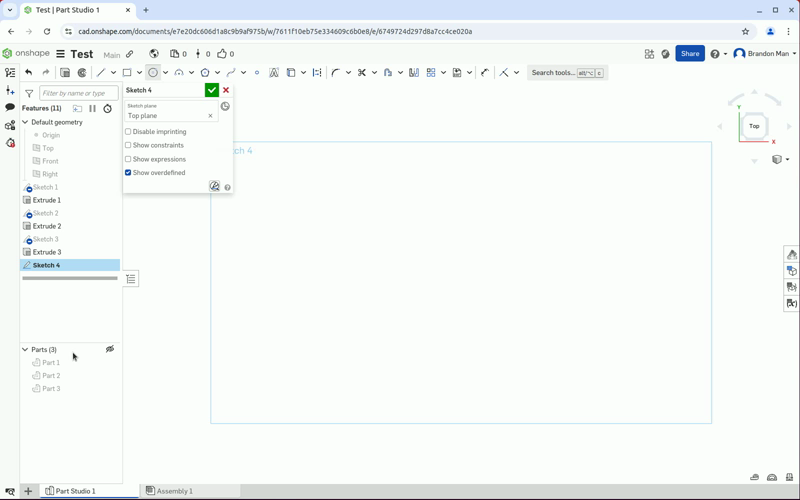
key_down(shift)
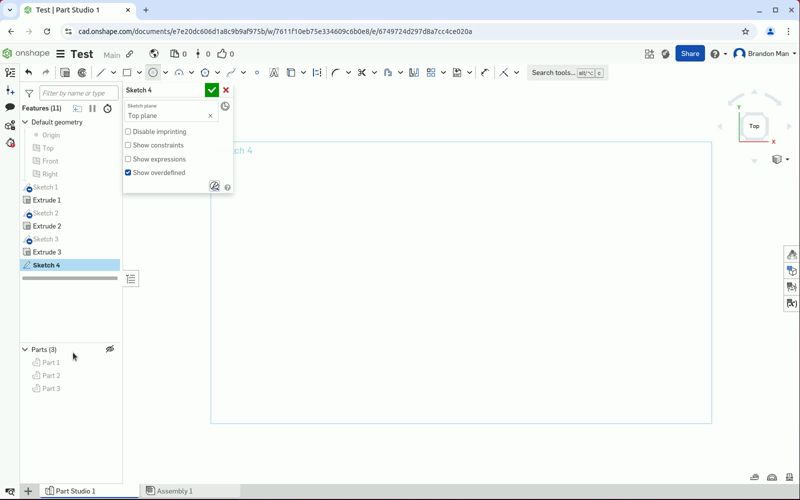
mouse_move(461, 282)
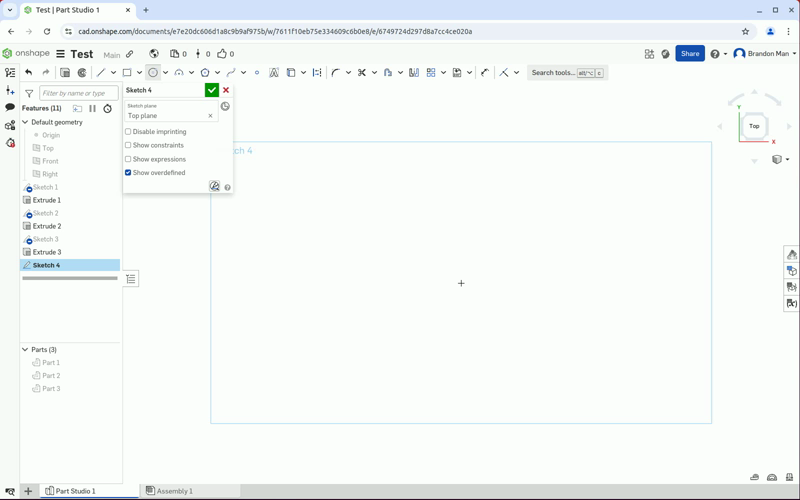
click(461, 282)
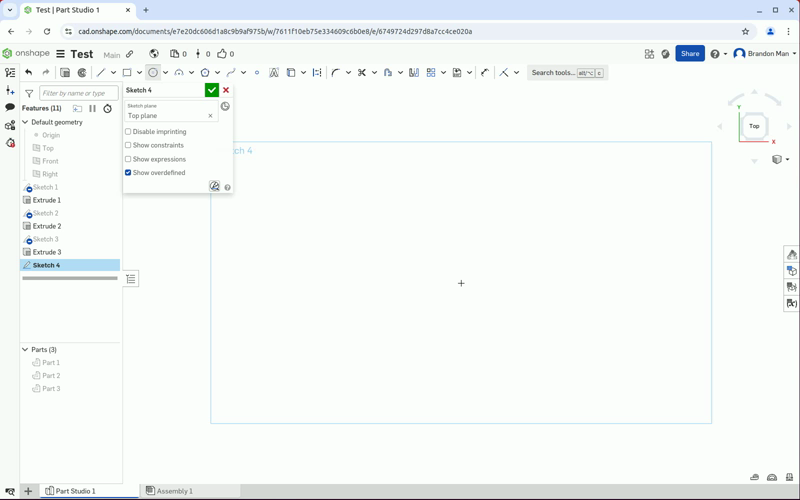
key_up(shift)
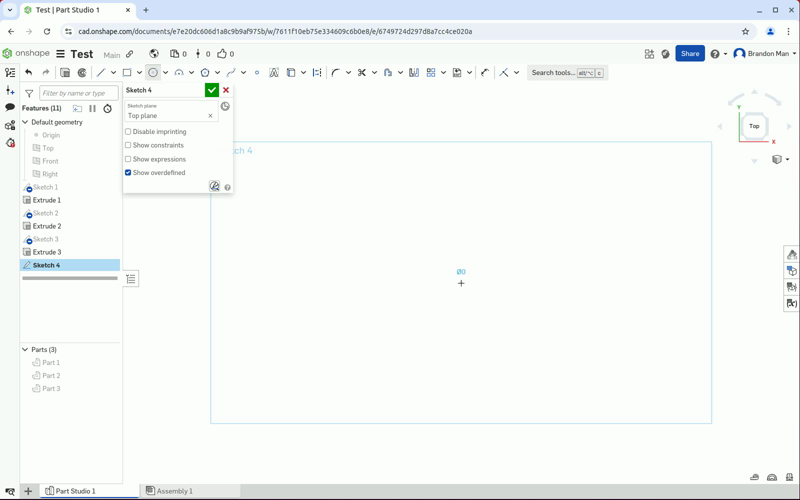
mouse_move(465, 282)
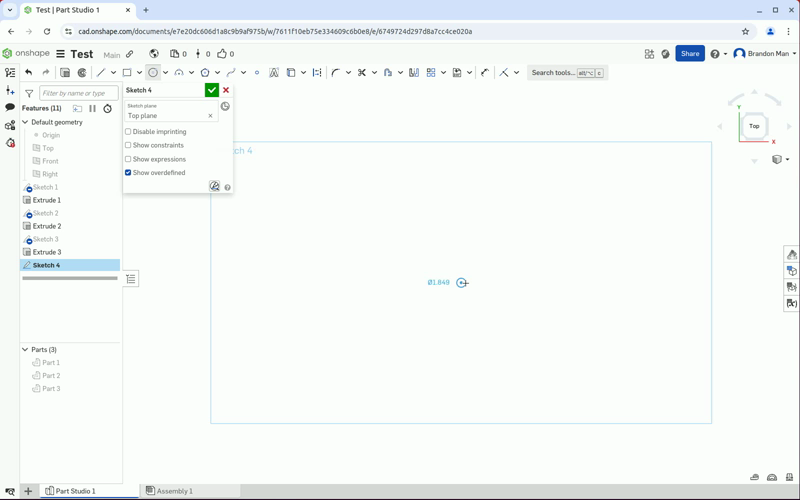
click(465, 282)
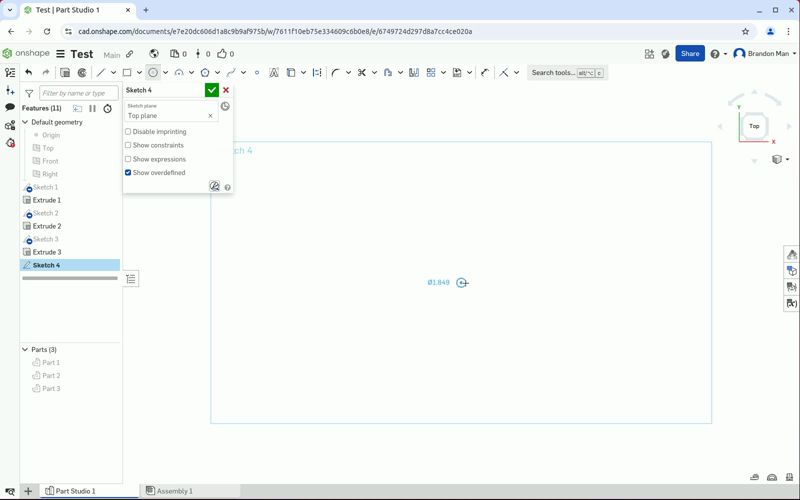
key(esc)
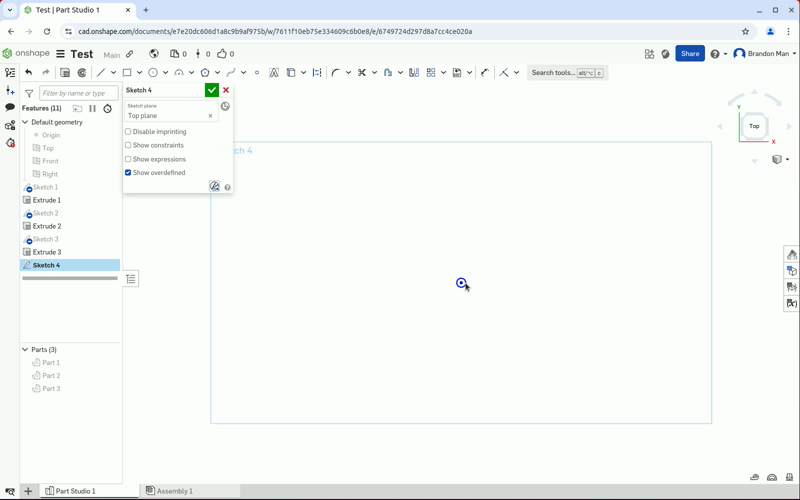
mouse_move(458, 281)
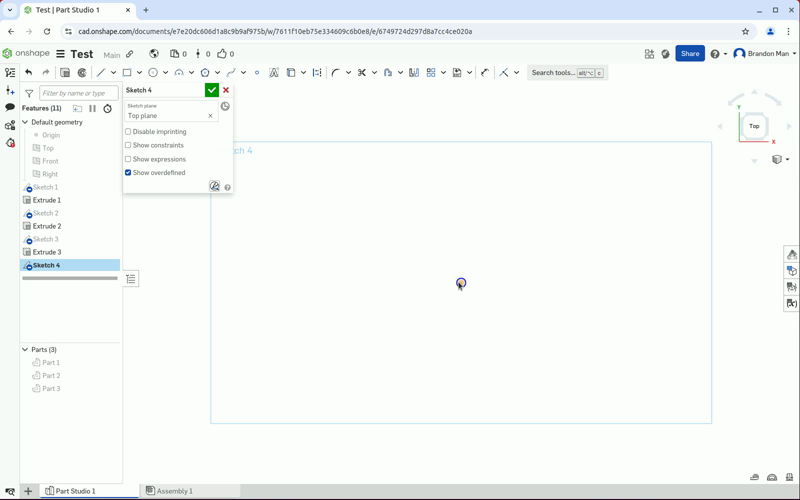
scroll(6)
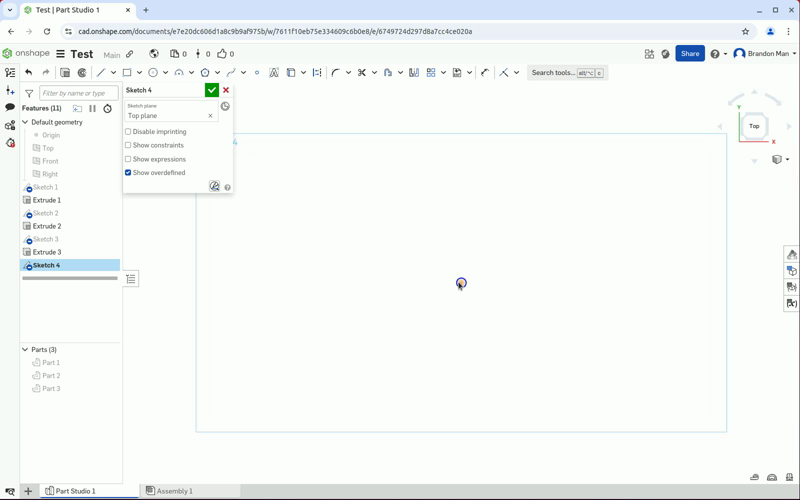
scroll(6)
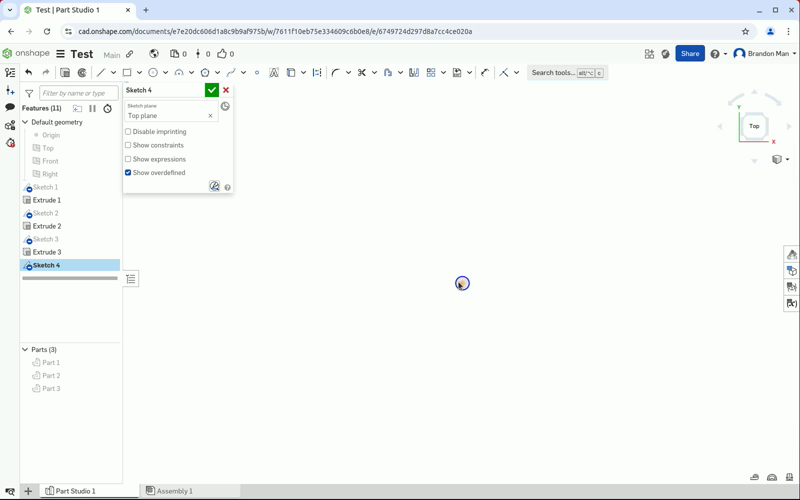
scroll(6)
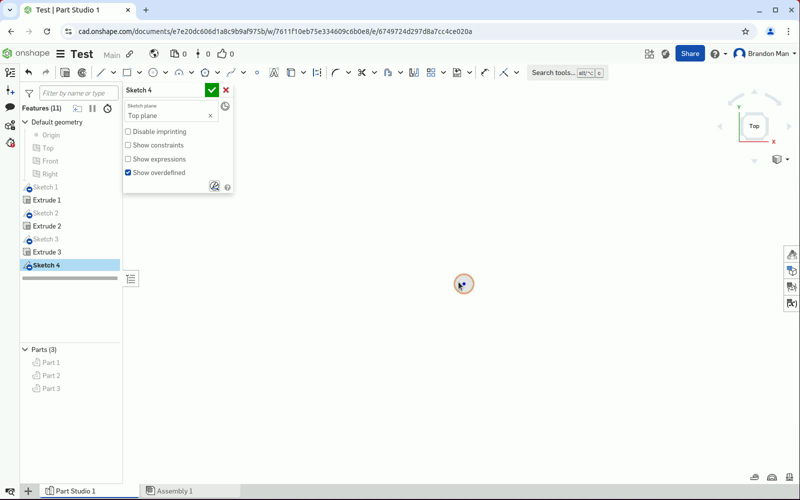
scroll(6)
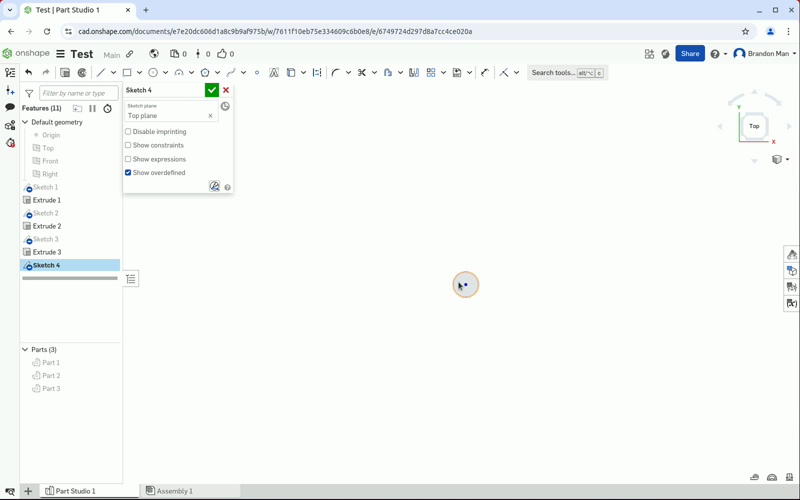
scroll(6)
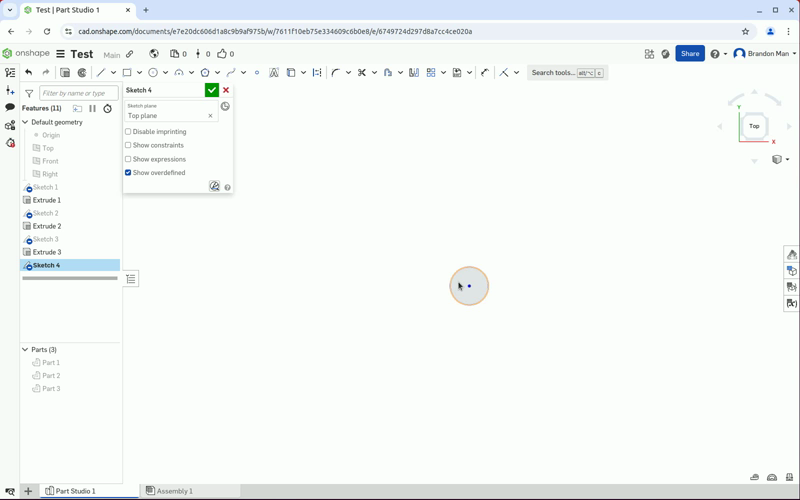
scroll(6)
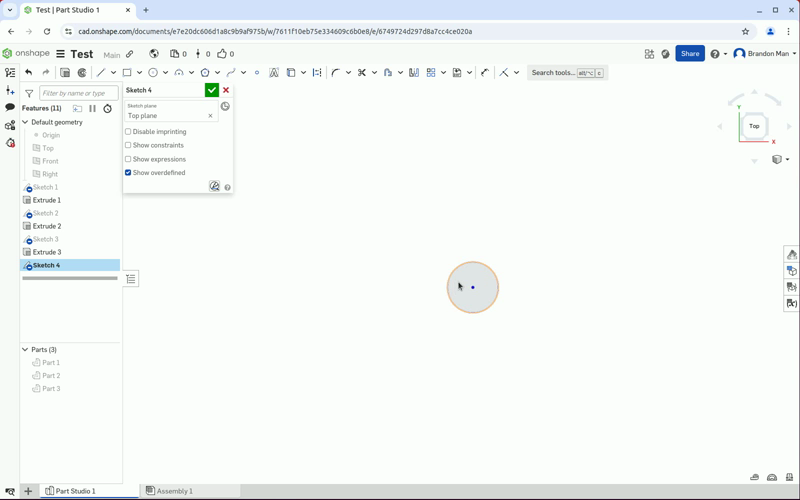
scroll(6)
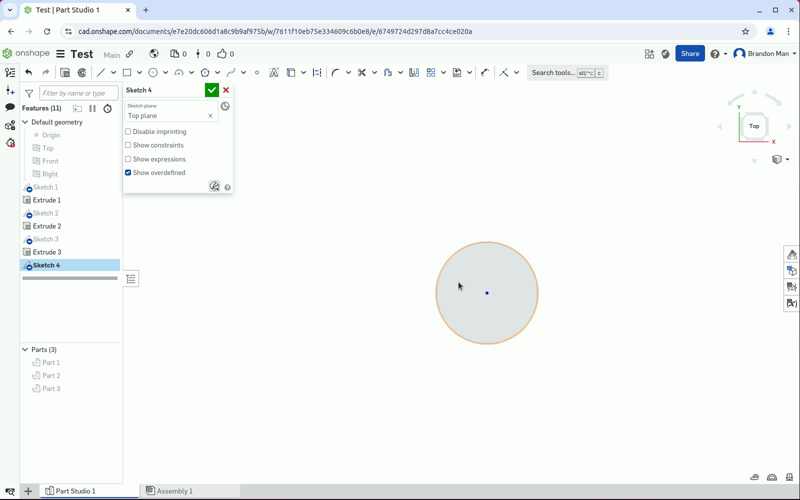
click(458, 281)
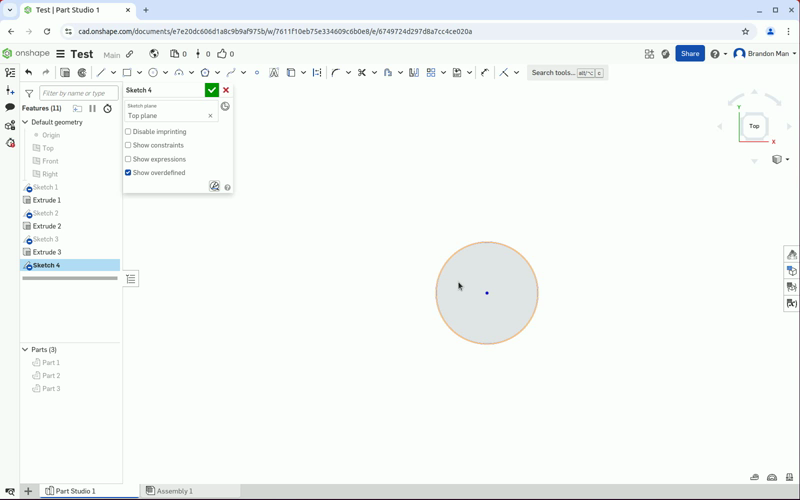
scroll(-6)
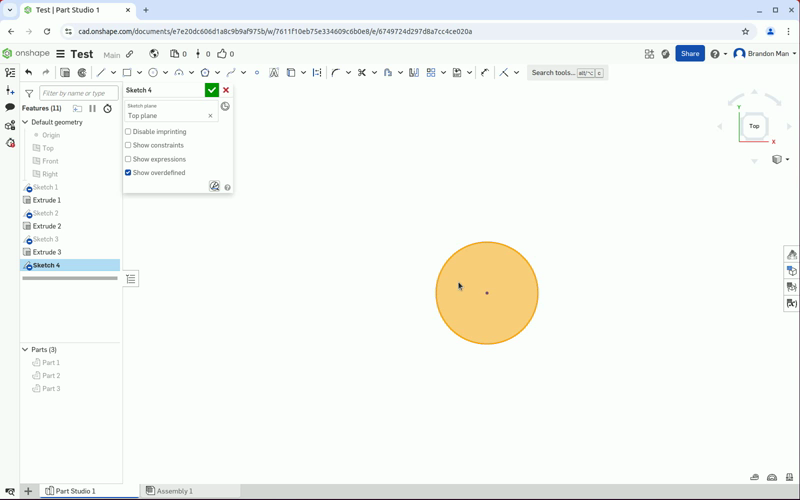
scroll(-6)
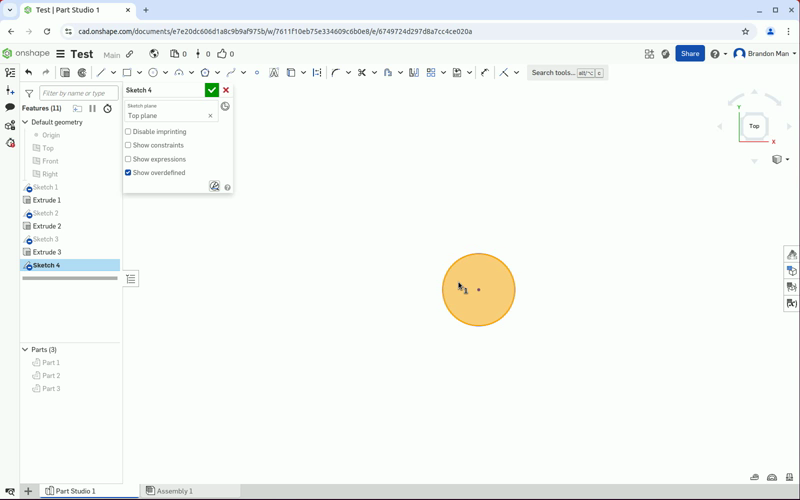
scroll(-6)
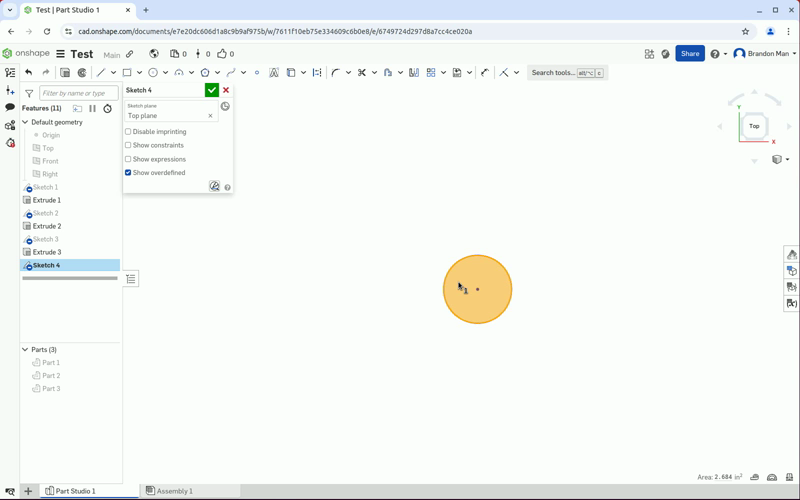
scroll(-6)
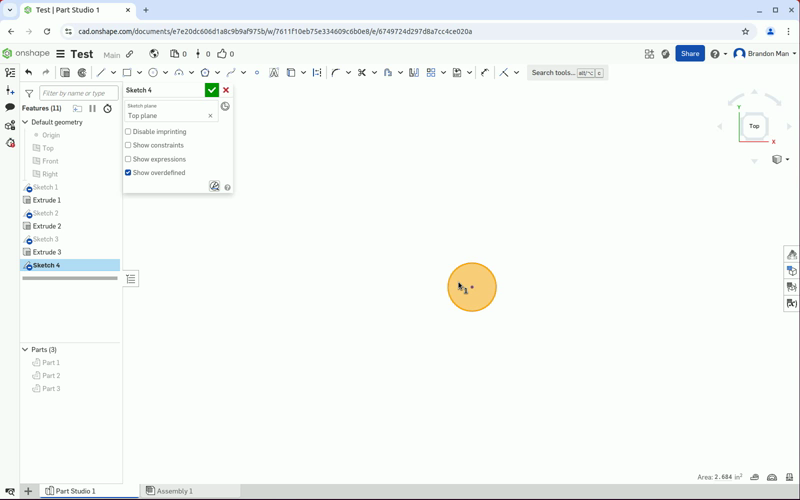
scroll(-6)
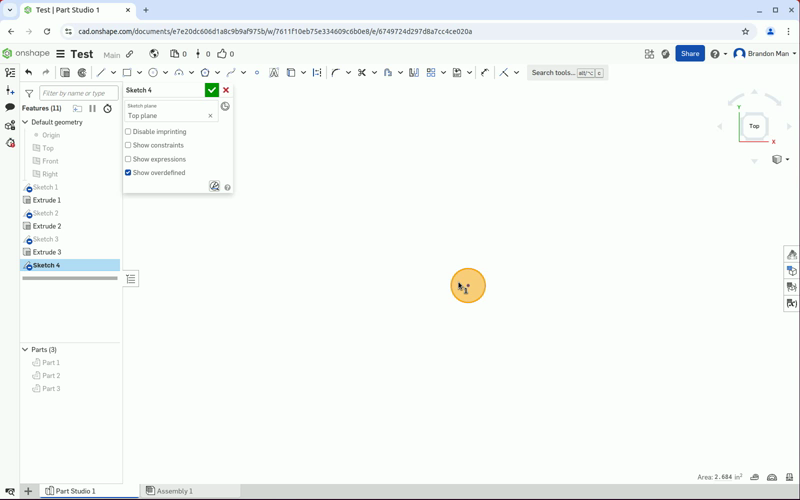
scroll(-6)
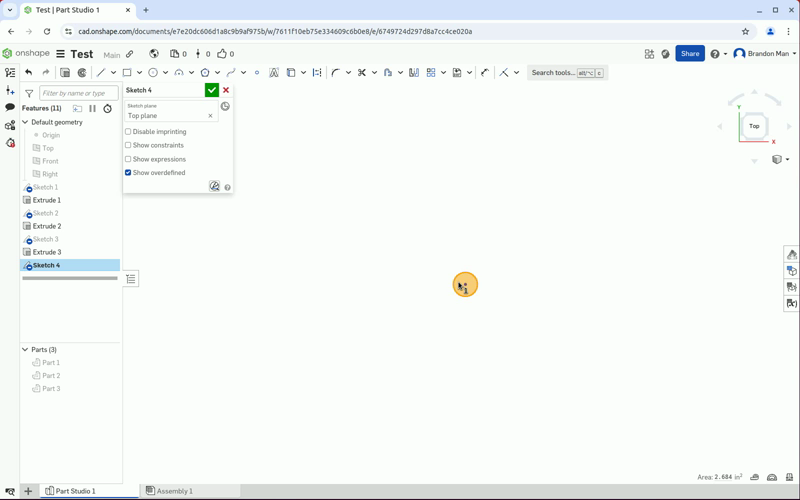
scroll(-6)
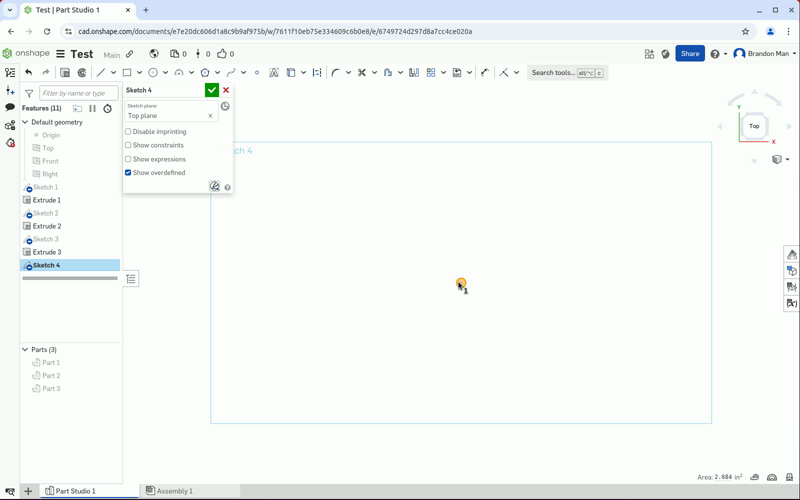
mouse_move(73, 352)
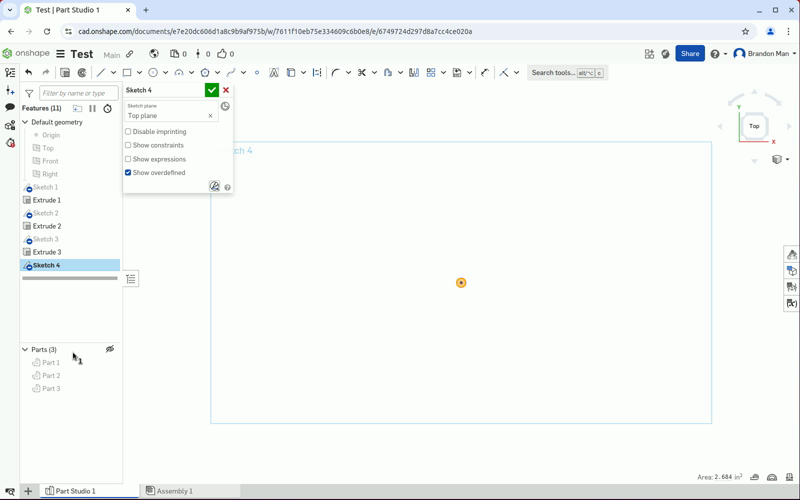
key(shift+y)
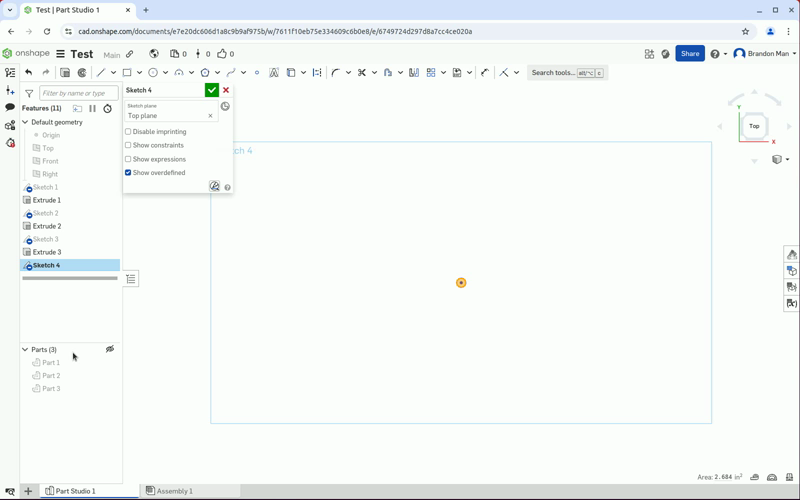
key(shift+e)
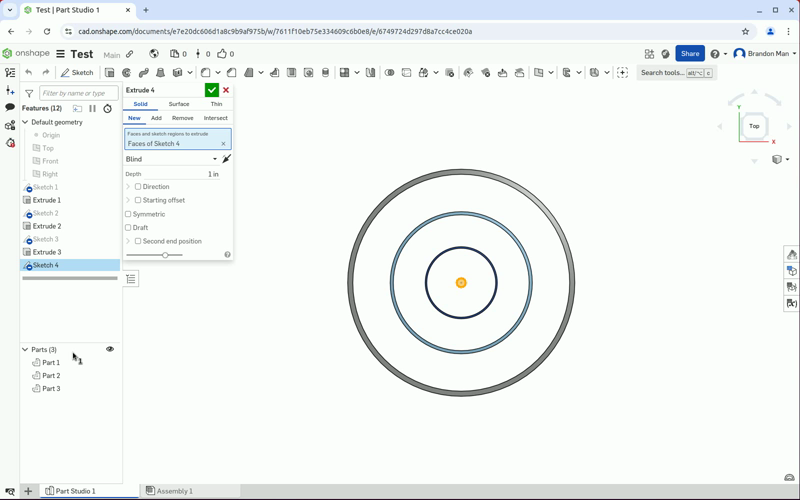
mouse_move(143, 106)
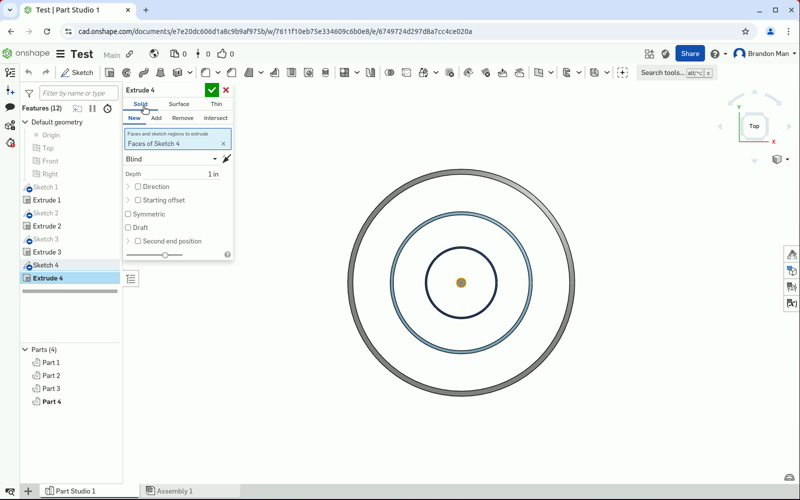
click(143, 106)
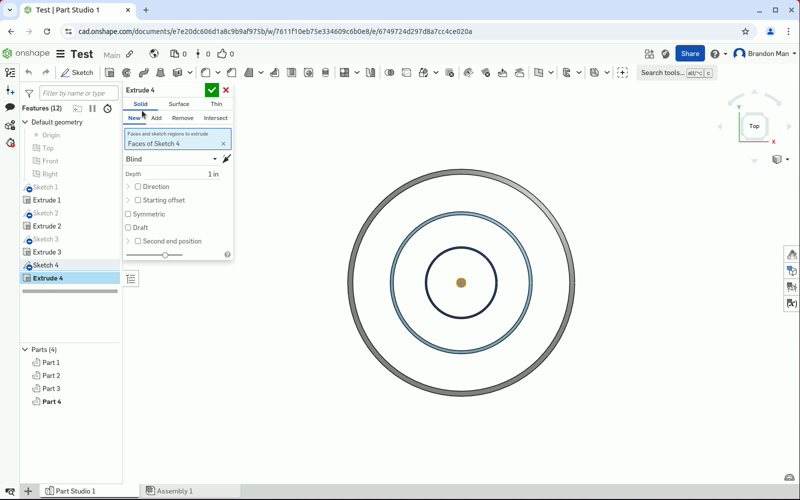
mouse_move(137, 120)
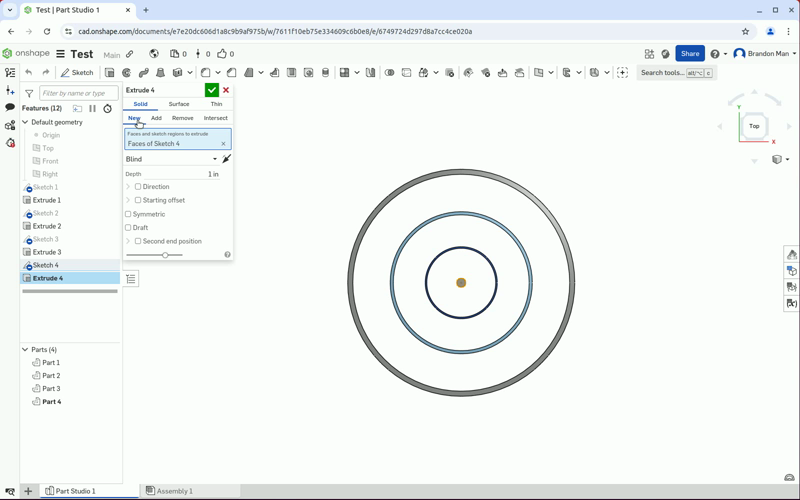
click(137, 120)
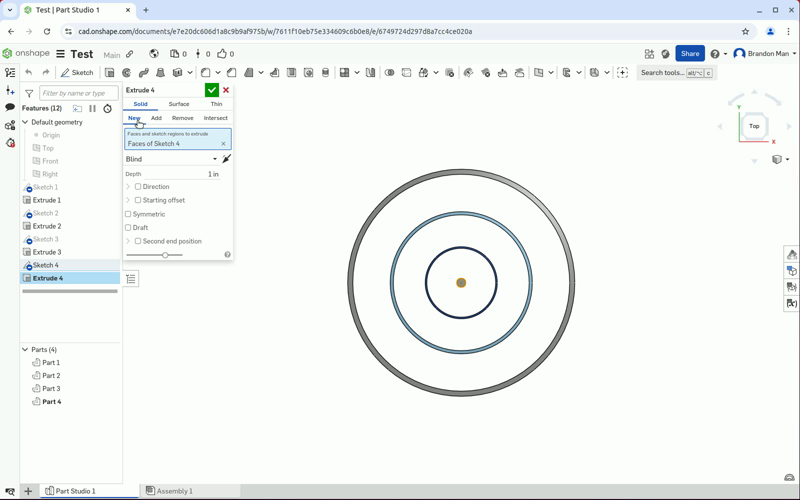
key(tab, 4)
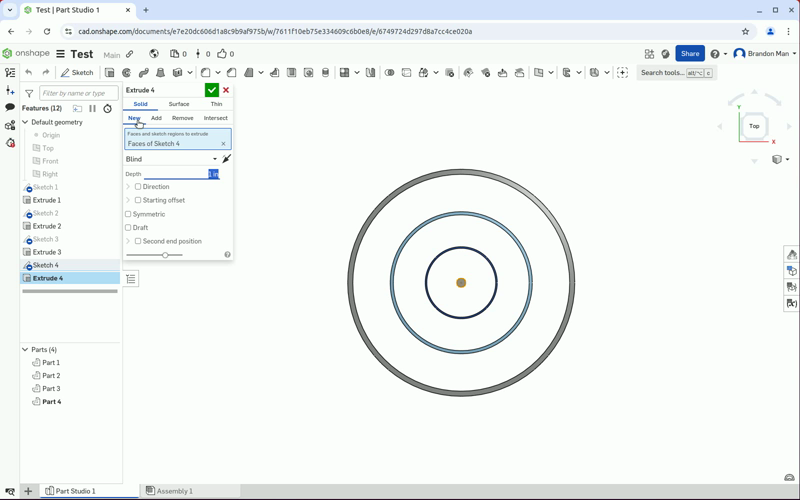
text(0.481)
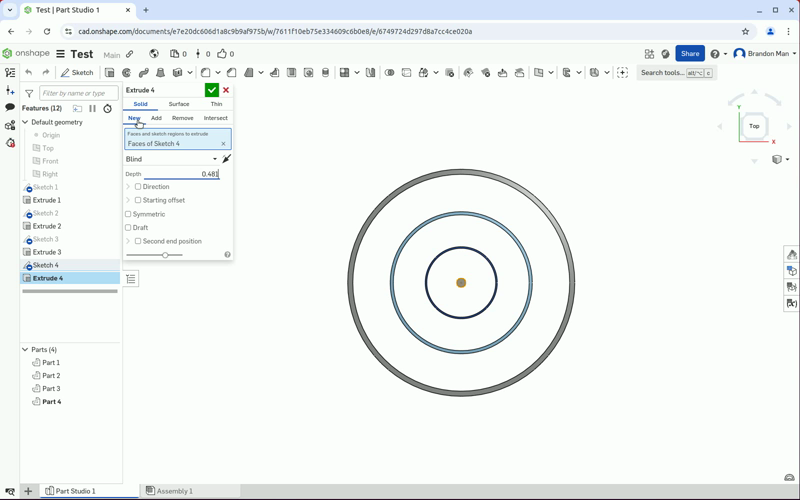
key(enter)
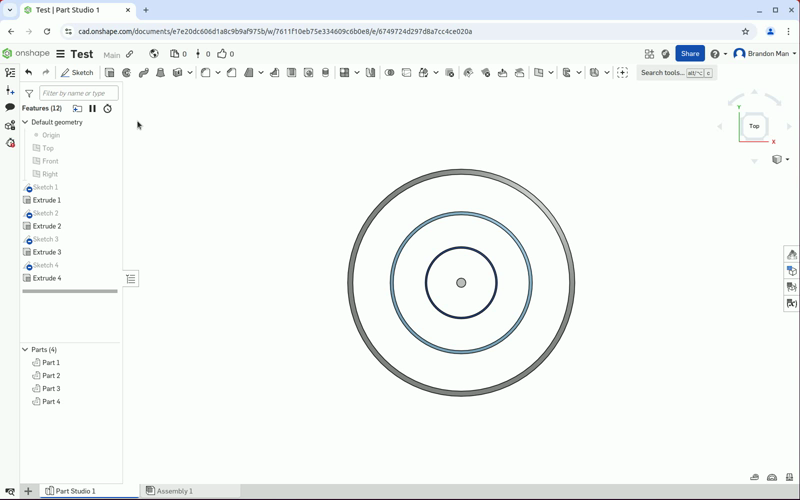
key(shift+h)
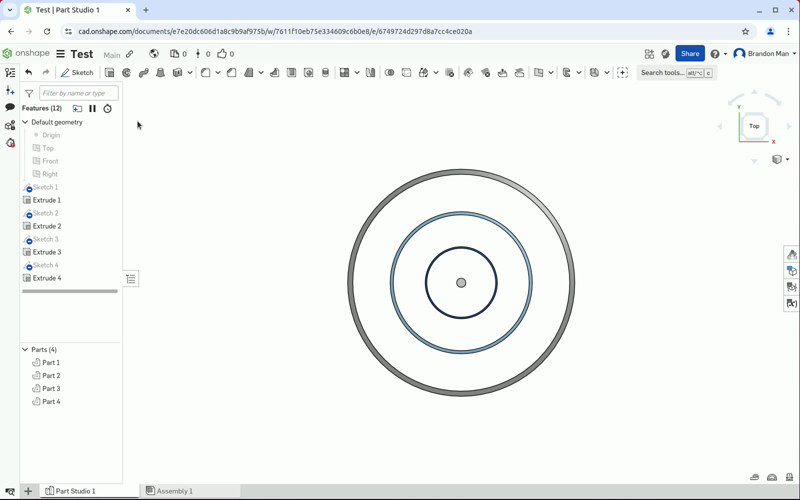
key(shift+h)
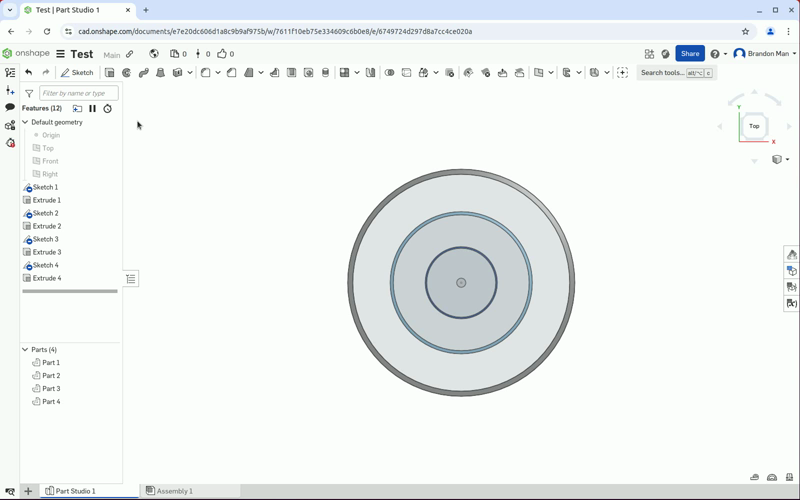
key(shift+7)
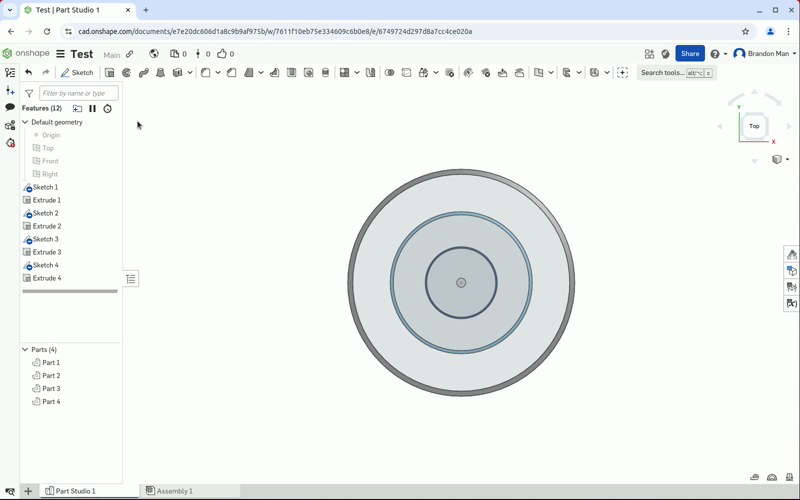
key(up, 3)
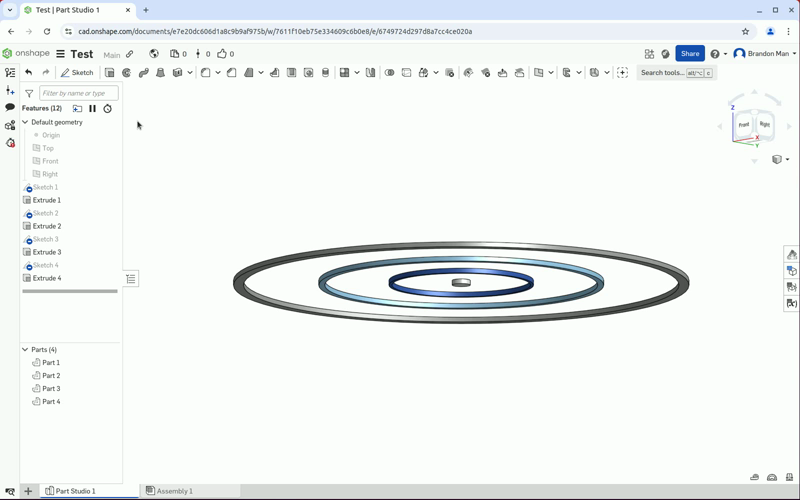
key(left, 3)
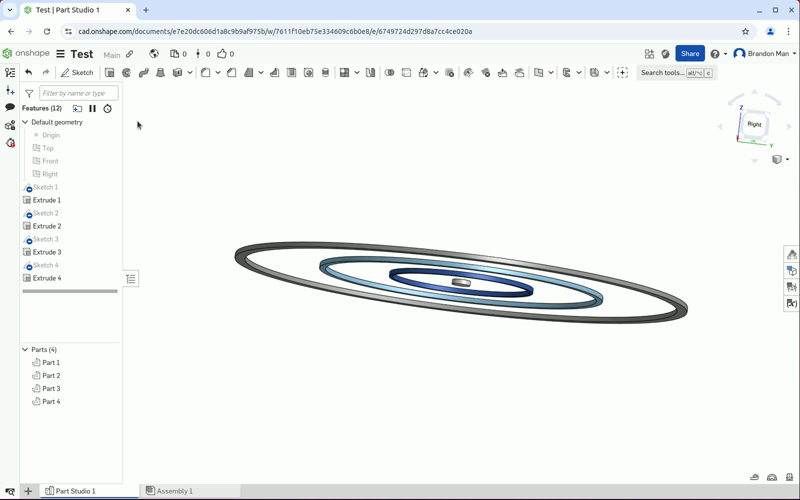
key(right, 3)
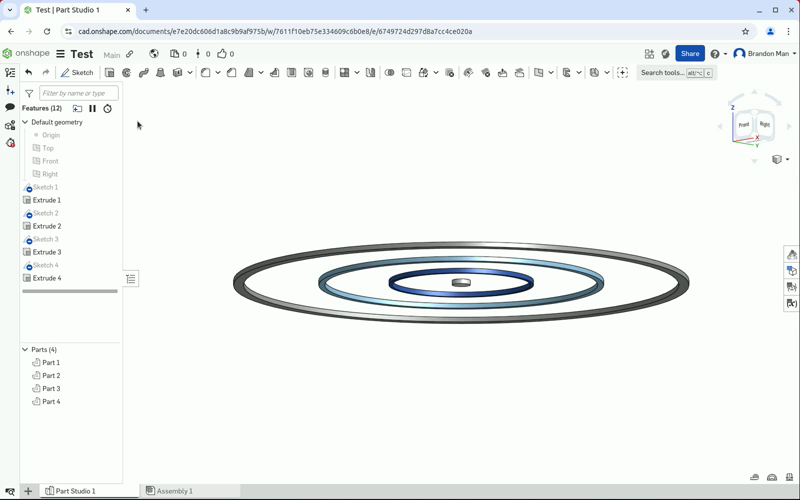
key(down, 3)
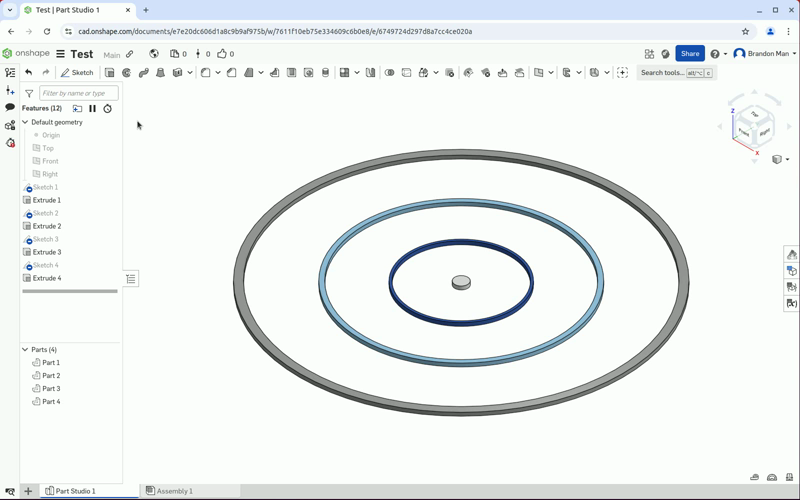
mouse_move(73, 189)
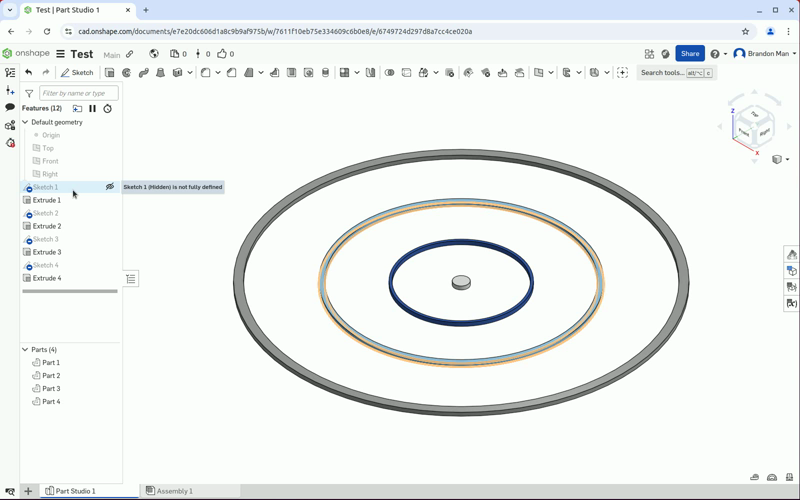
click(73, 189)